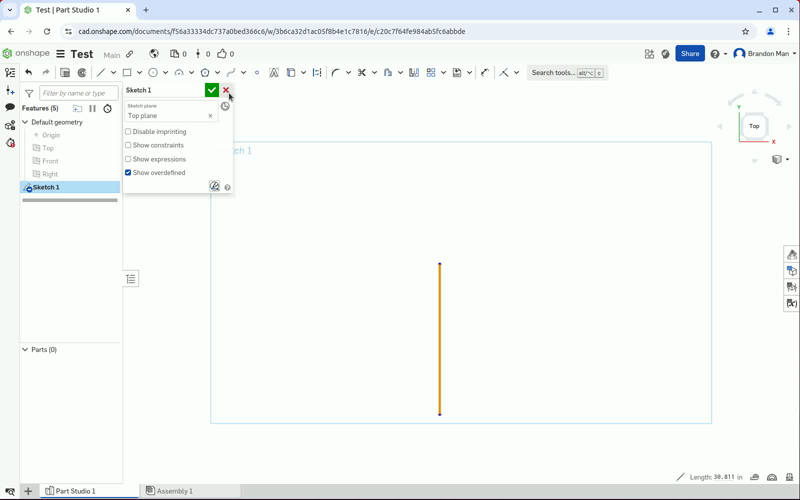
key(shift+h)
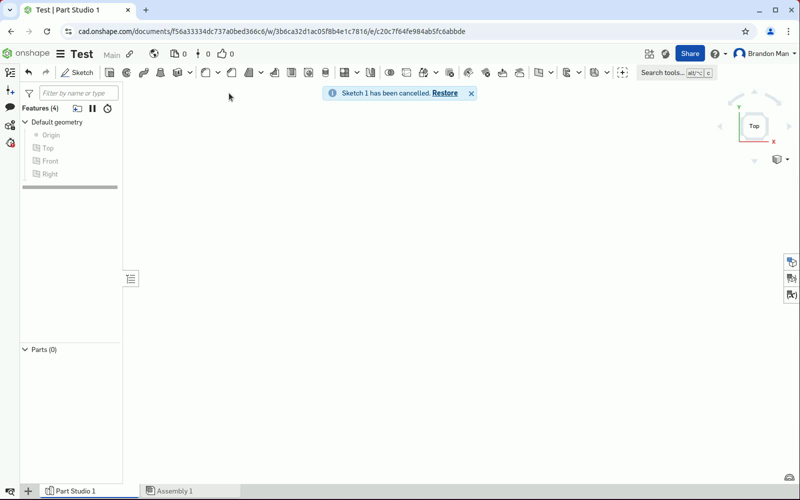
mouse_move(73, 352)
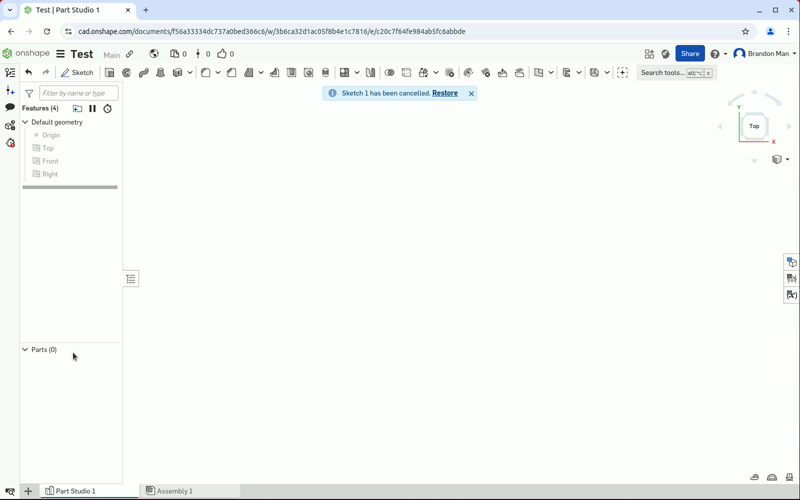
key(y)
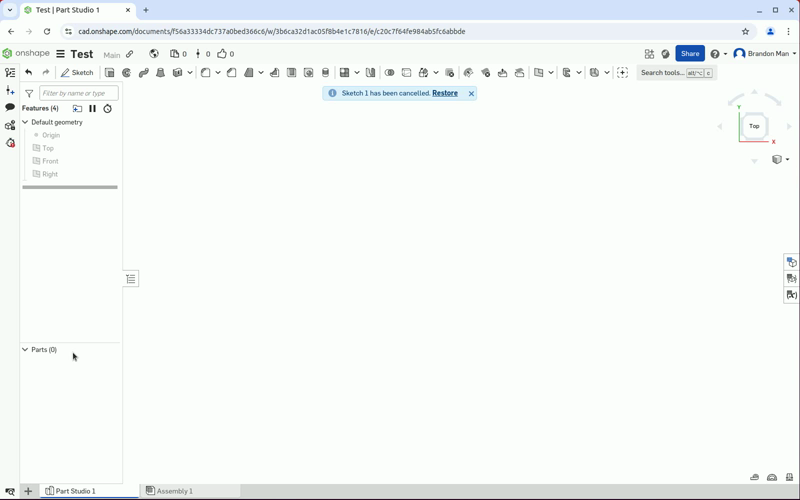
key(shift+p)
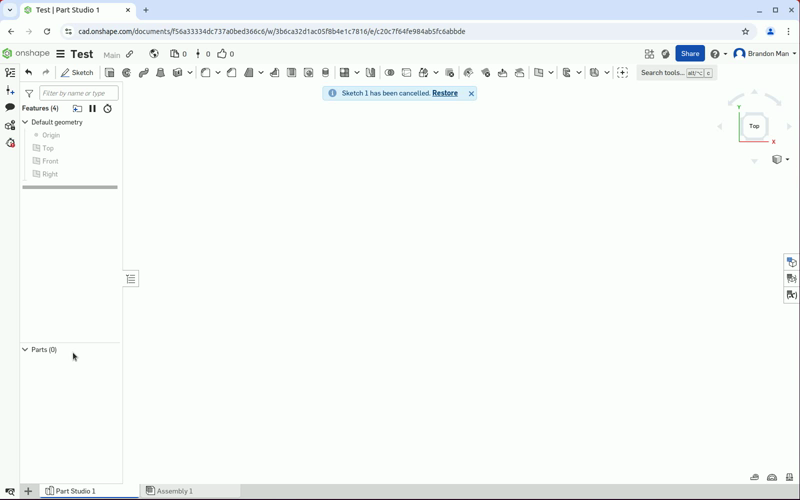
key(space)
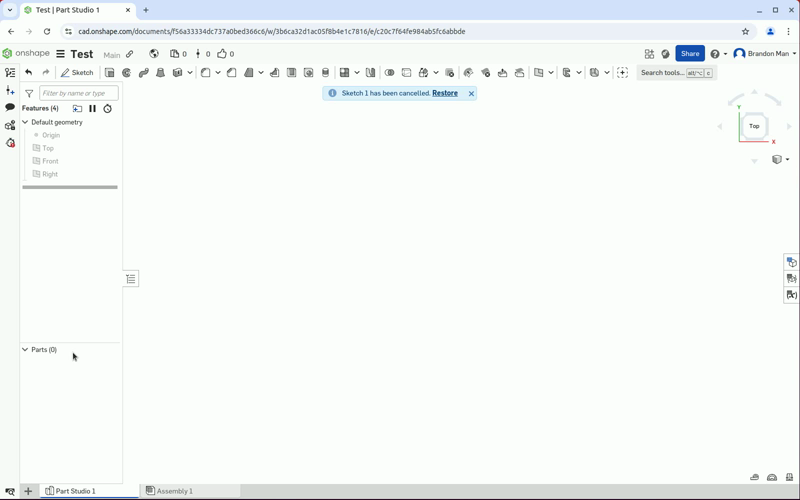
key_down(shift)
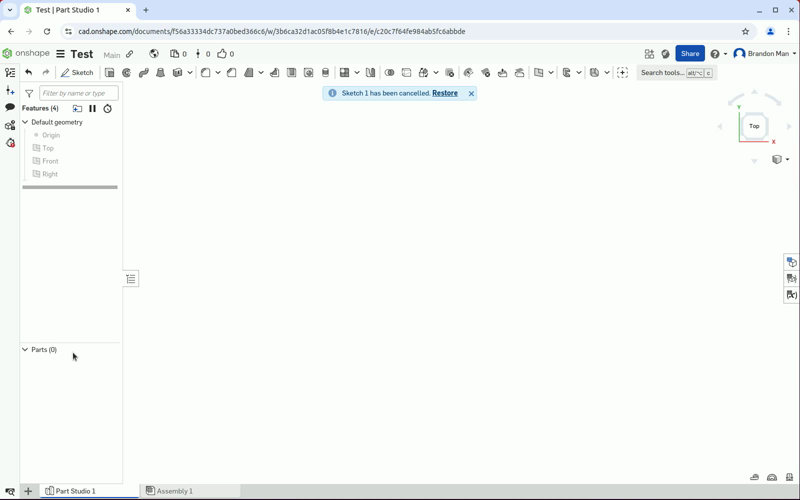
key(up)
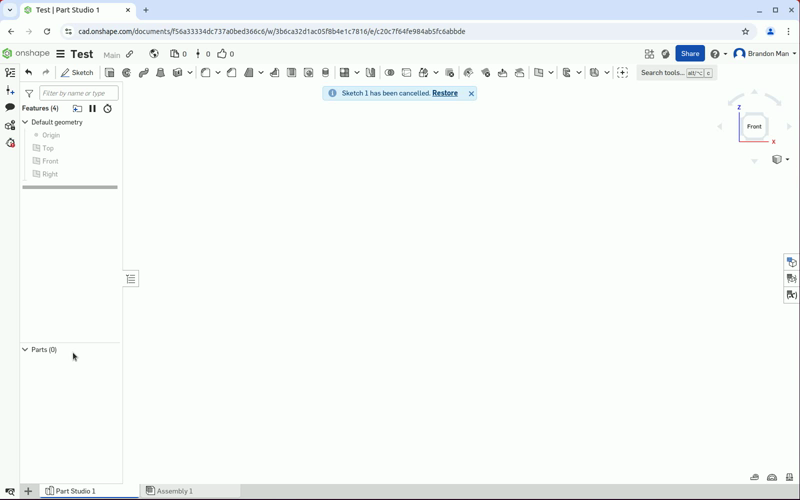
key_up(shift)
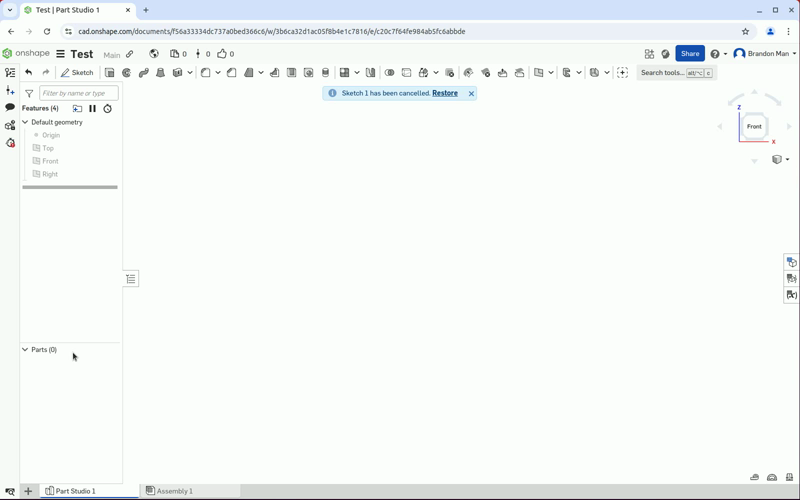
mouse_move(73, 352)
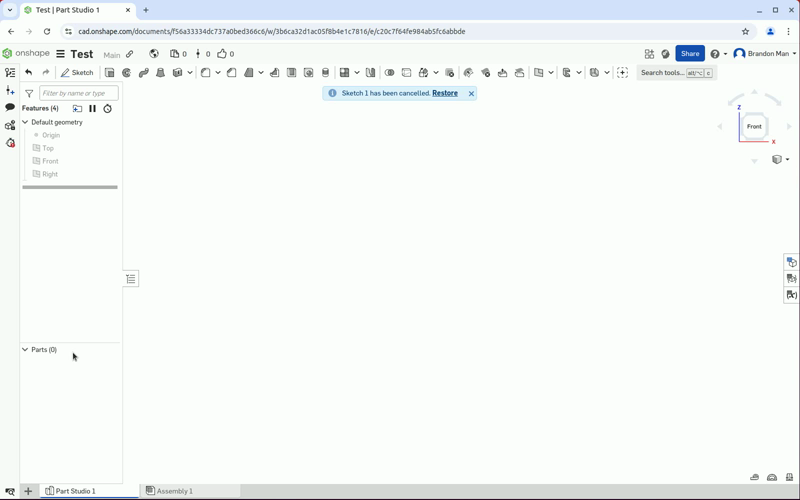
key(shift+y)
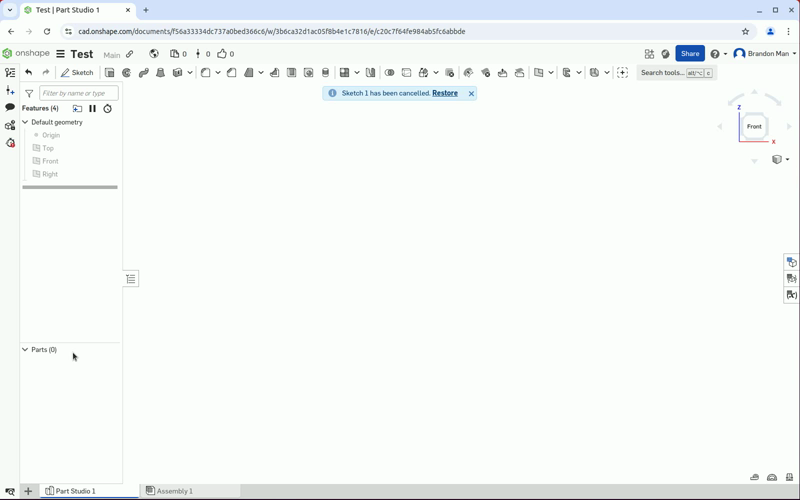
key(shift+s)
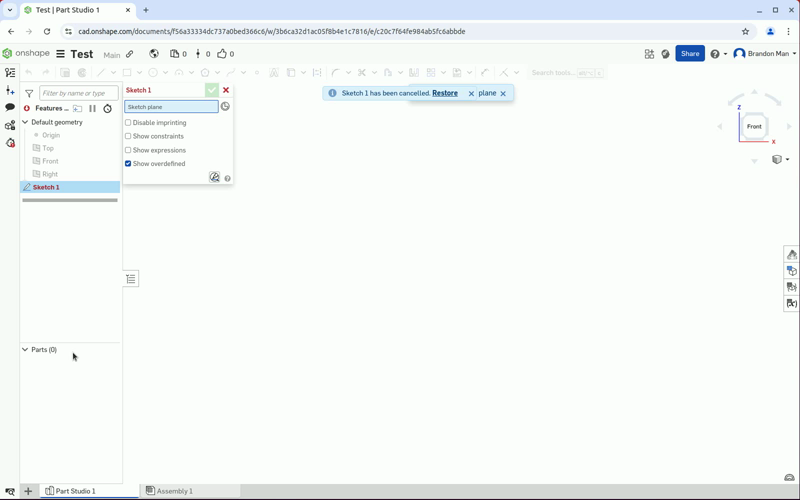
mouse_move(73, 163)
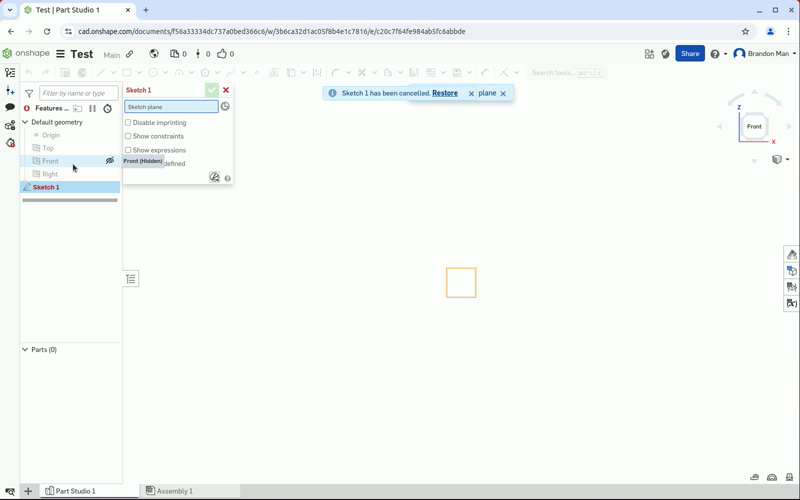
click(73, 163)
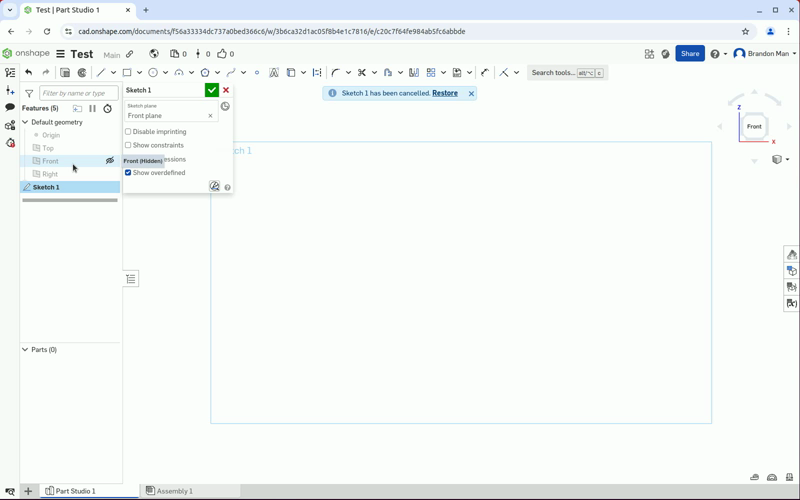
mouse_move(73, 352)
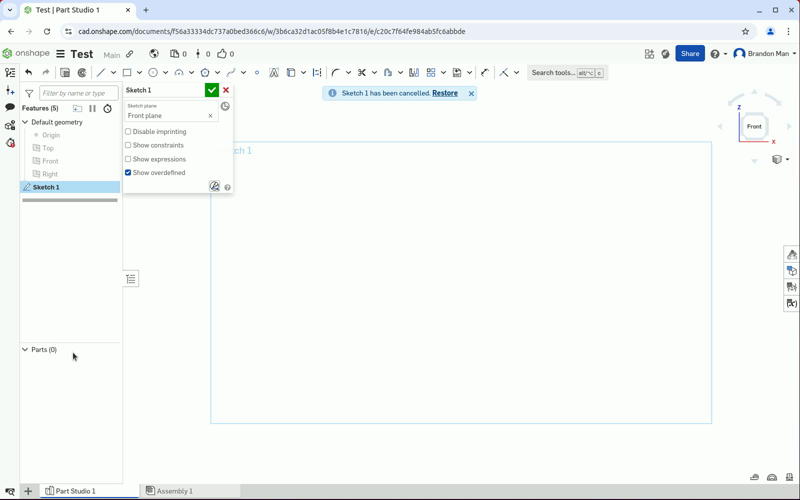
key(y)
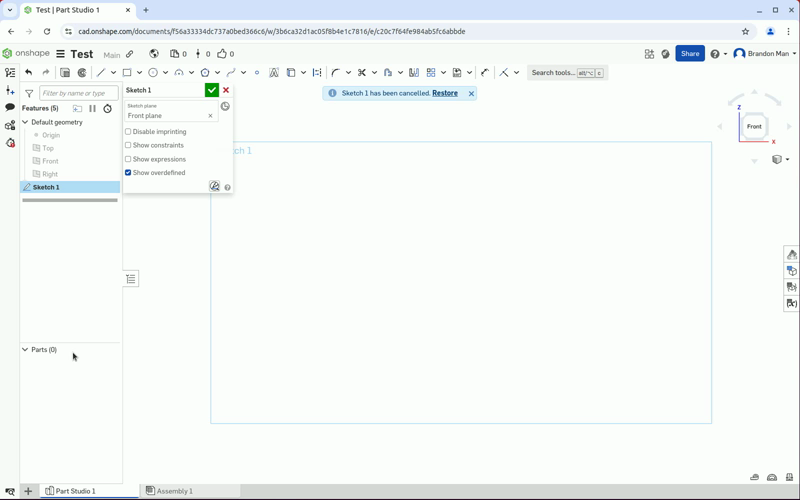
key(l)
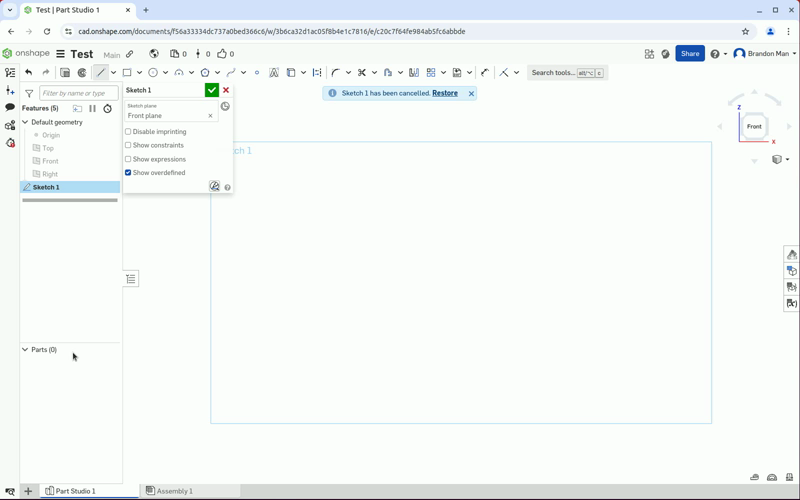
key_down(shift)
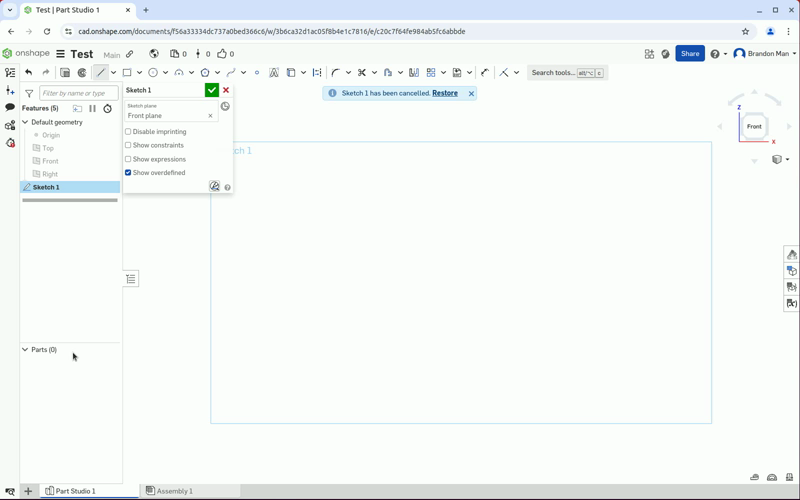
mouse_move(397, 381)
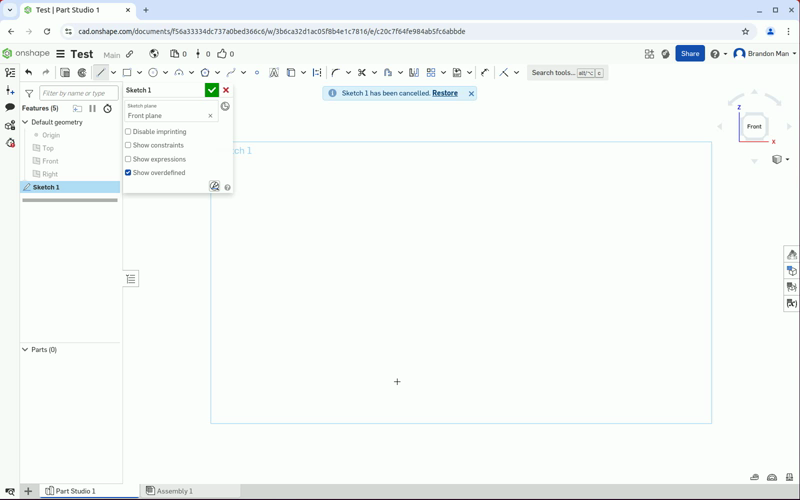
click(397, 381)
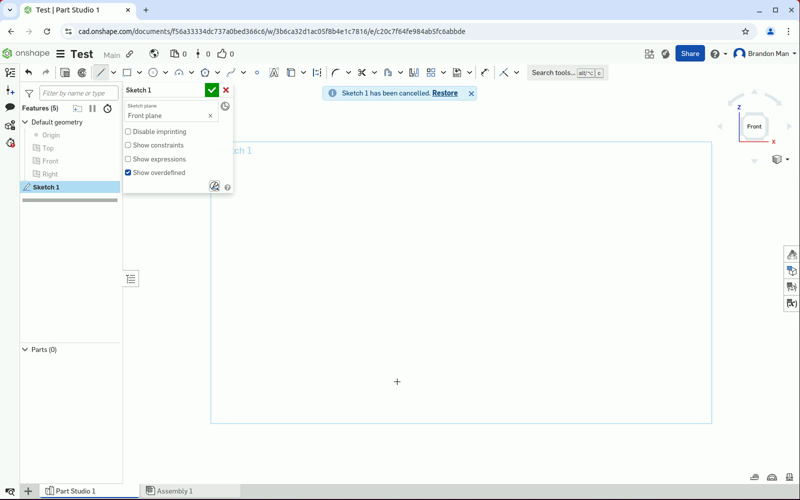
key_up(shift)
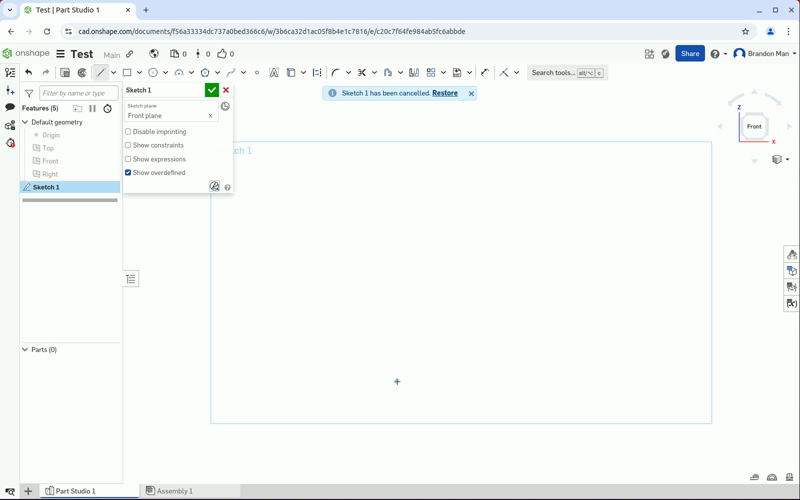
key_down(shift)
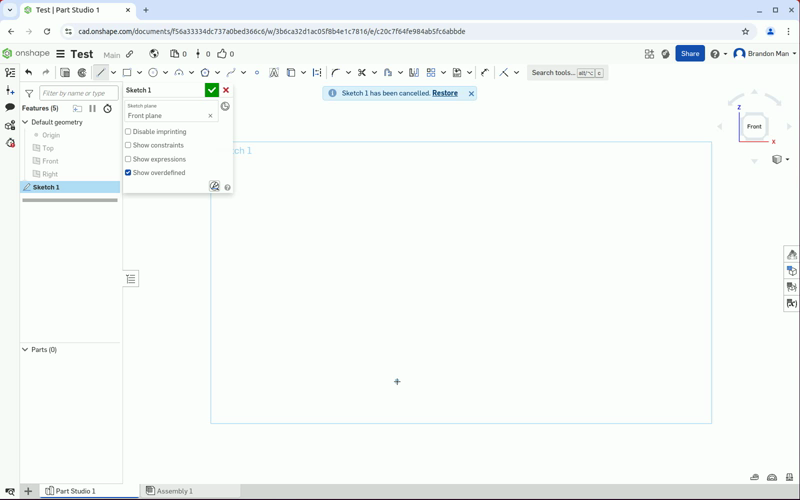
mouse_move(523, 381)
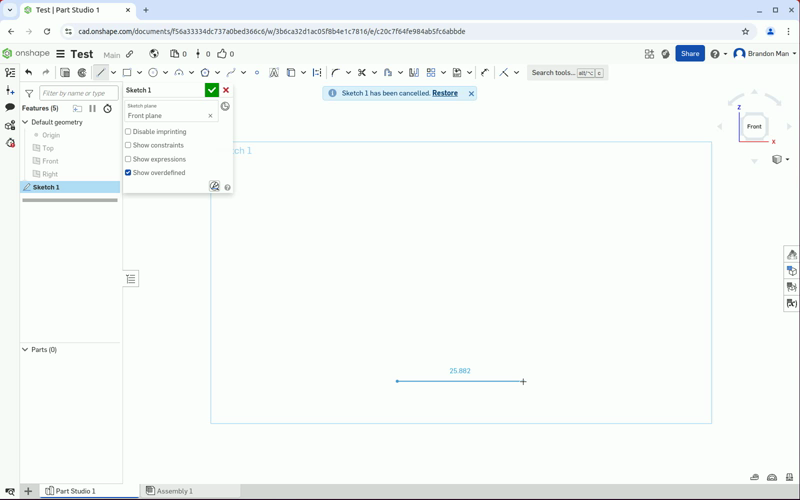
click(523, 381)
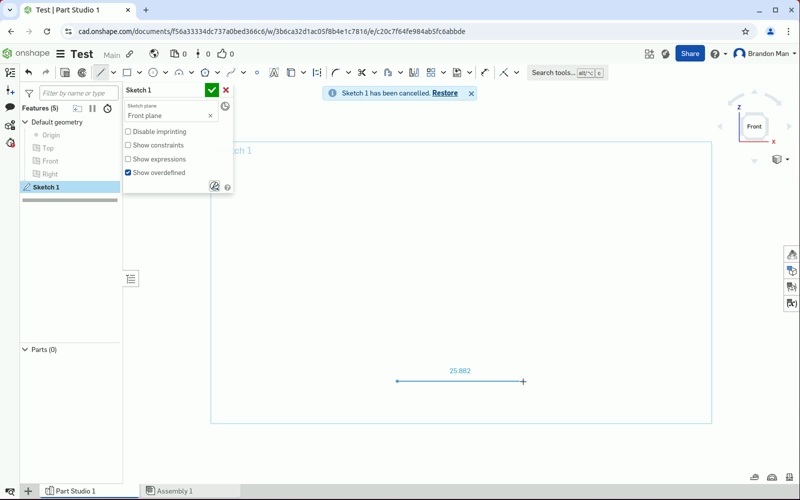
key_up(shift)
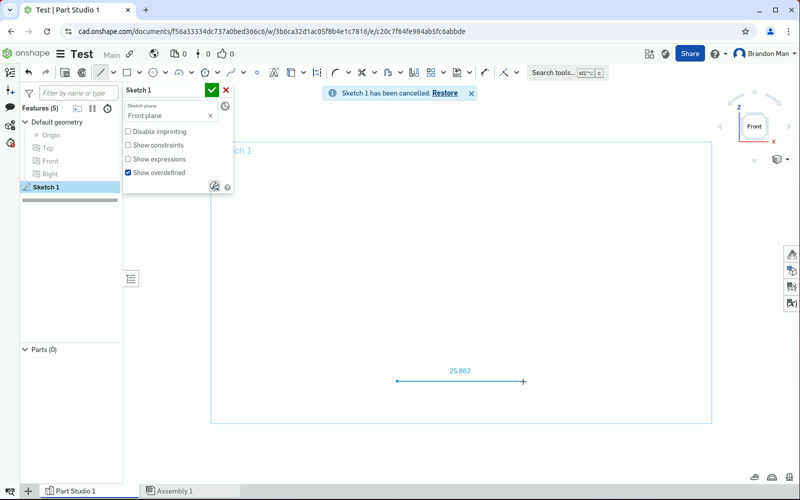
key_down(shift)
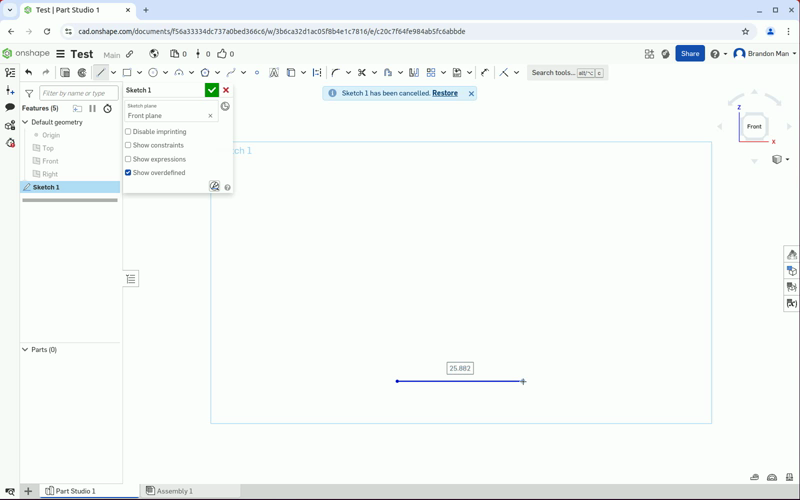
mouse_move(523, 185)
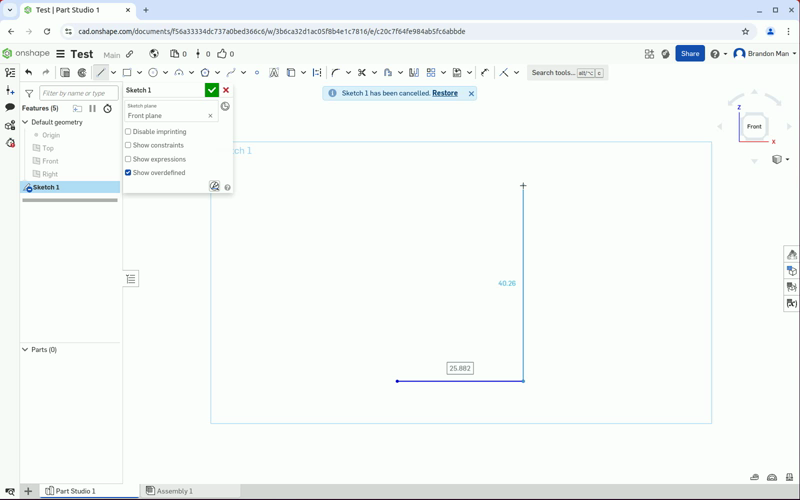
click(523, 185)
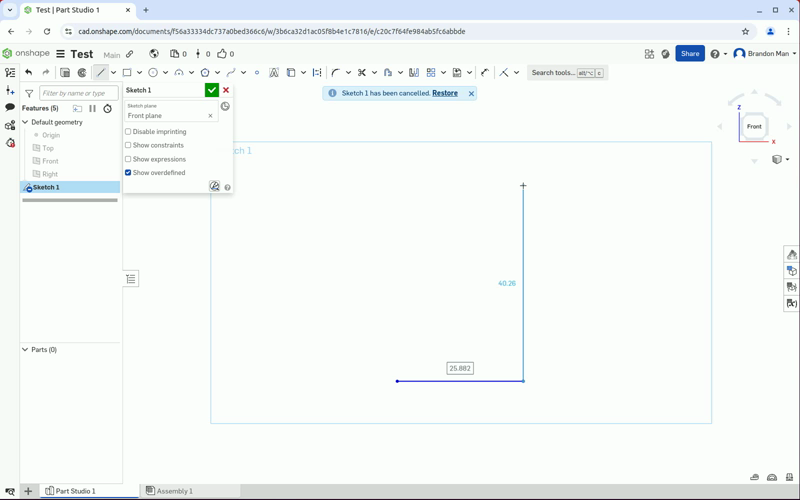
key_up(shift)
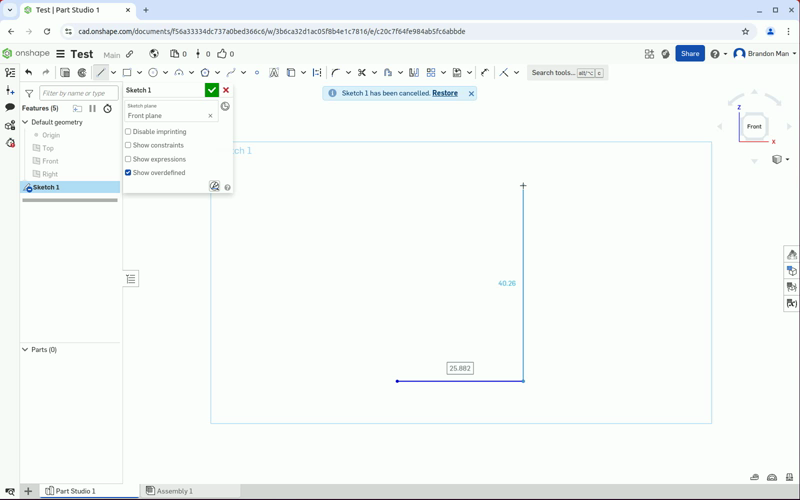
key_down(shift)
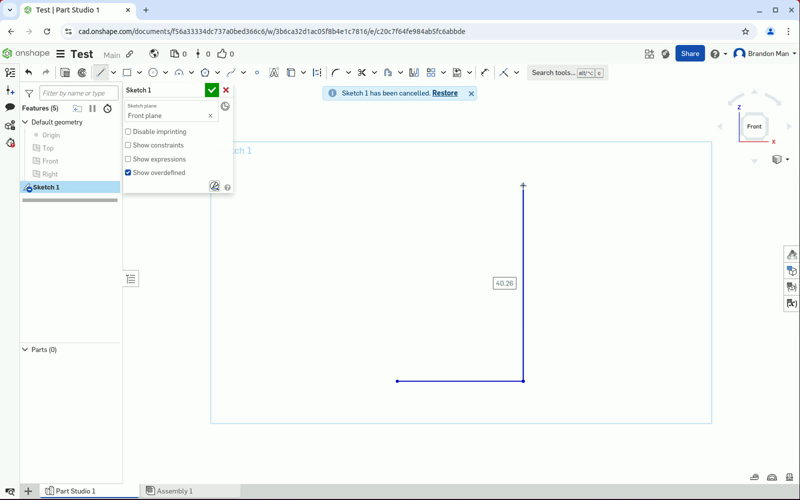
mouse_move(397, 185)
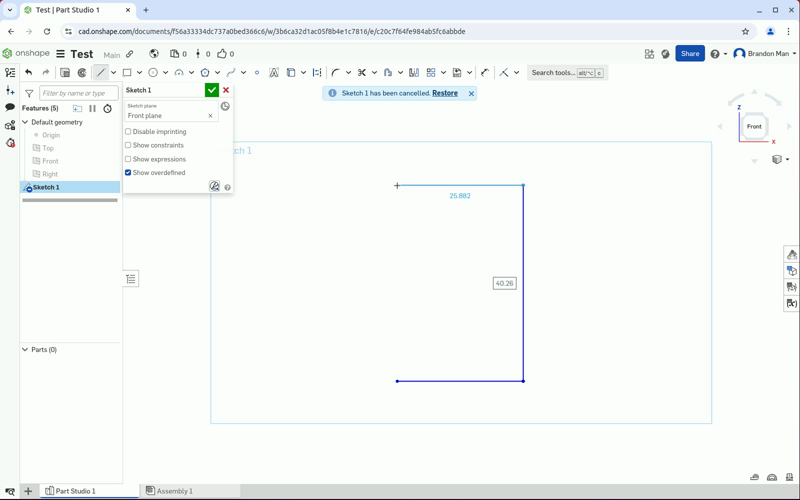
click(397, 185)
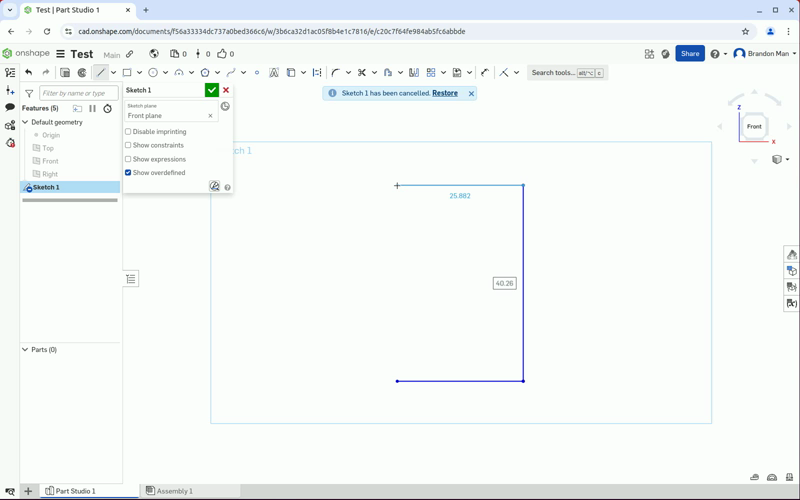
key_up(shift)
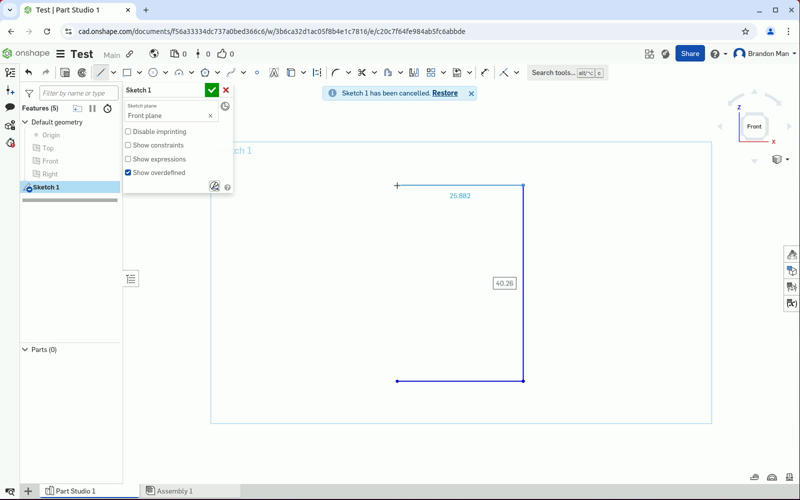
key_down(shift)
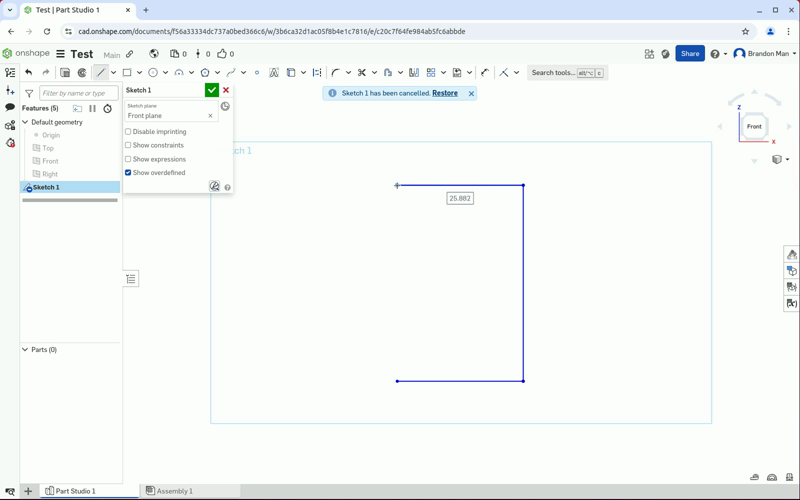
mouse_move(397, 381)
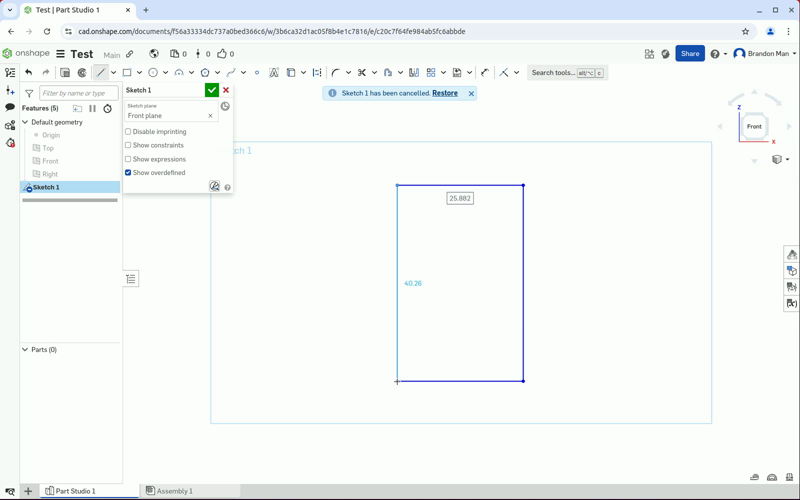
key_up(shift)
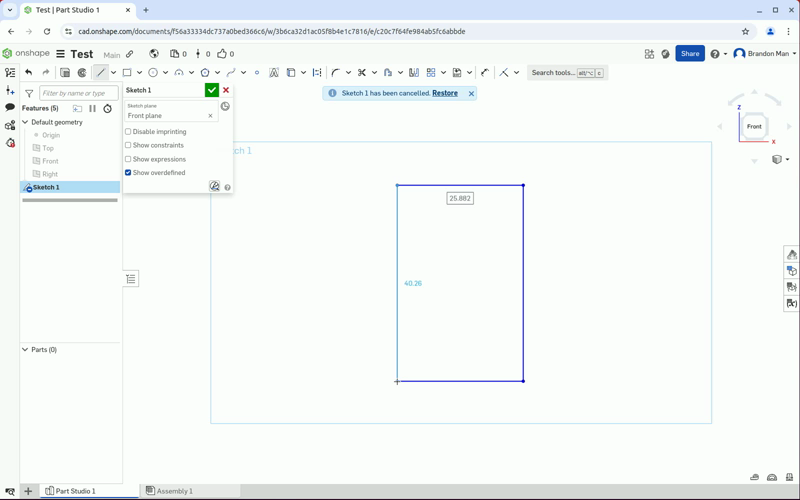
click(397, 381)
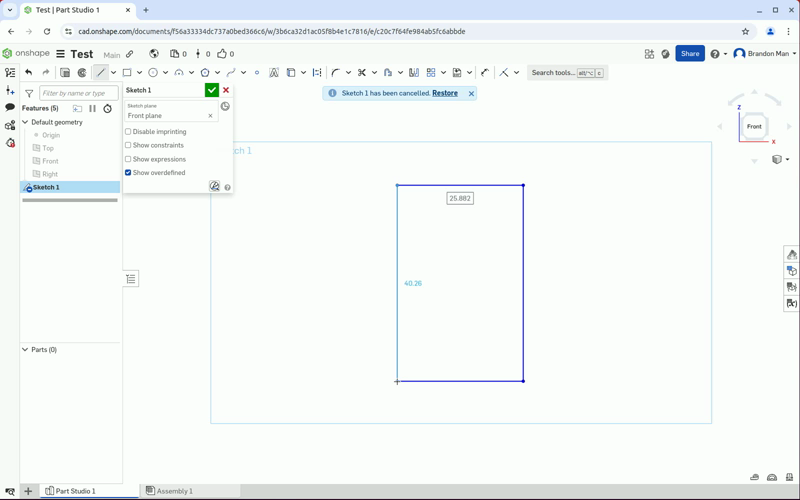
key(esc)
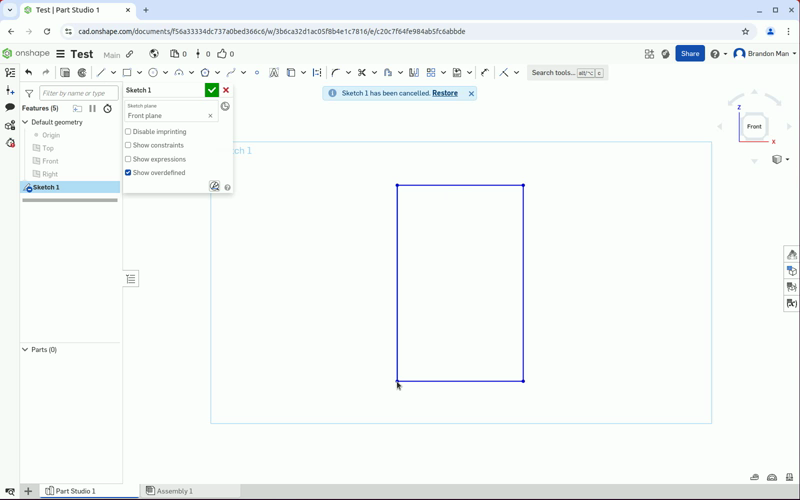
mouse_move(464, 246)
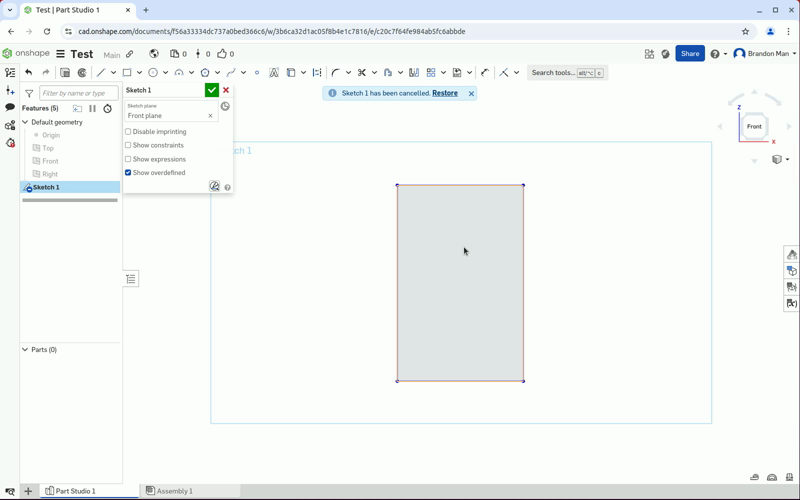
click(464, 246)
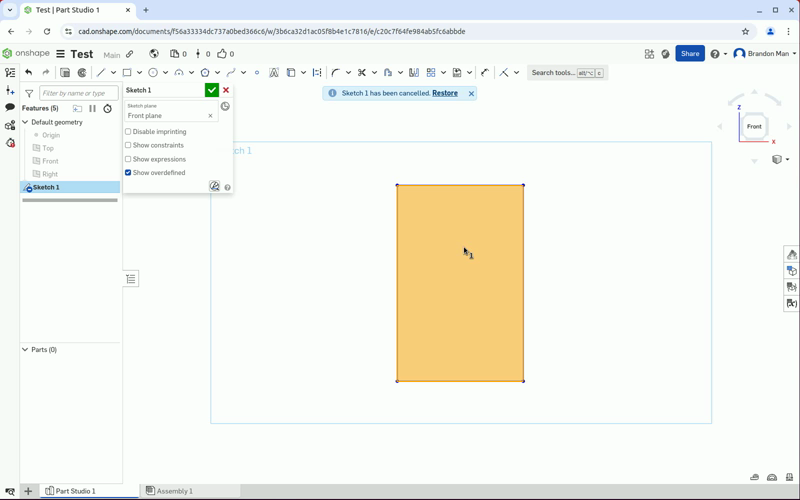
mouse_move(73, 352)
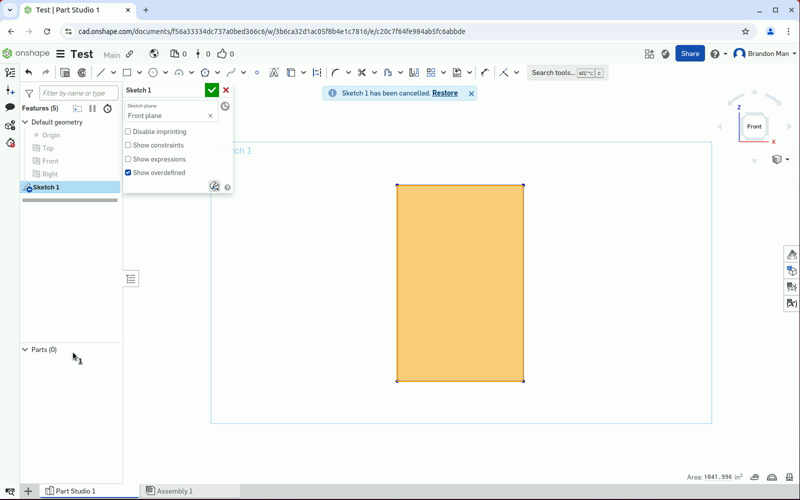
key(shift+y)
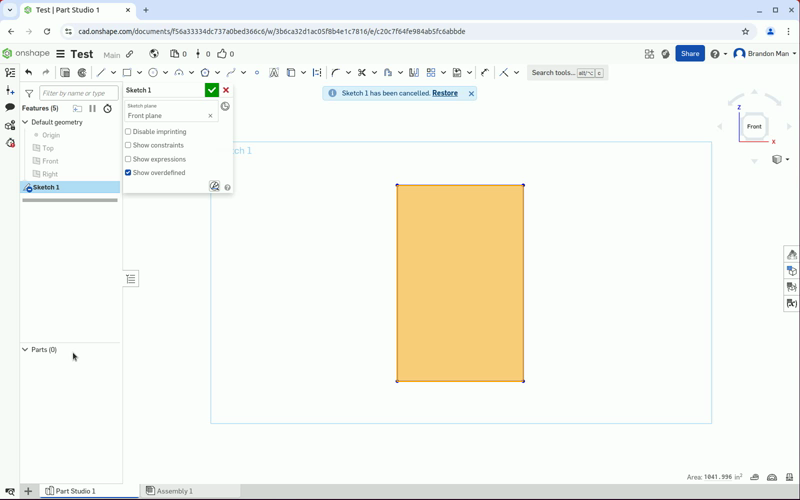
key(shift+e)
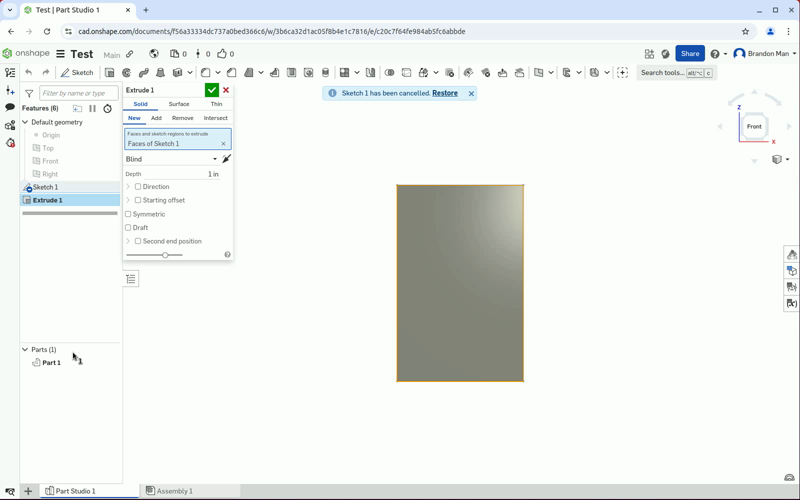
mouse_move(143, 106)
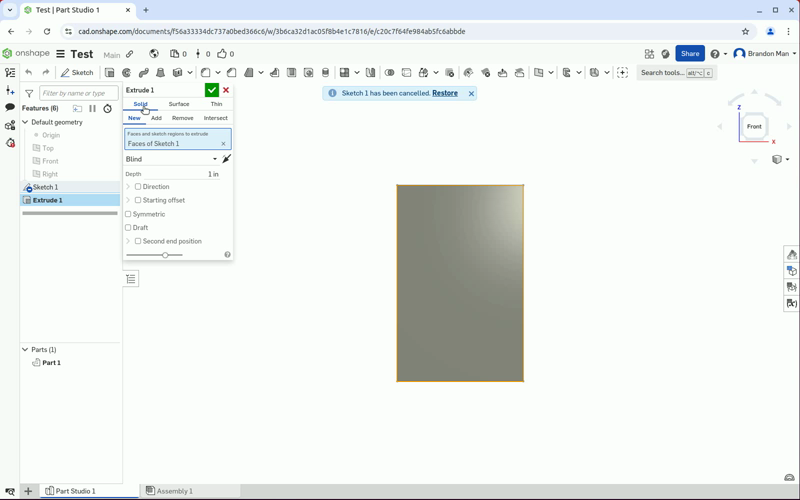
click(143, 106)
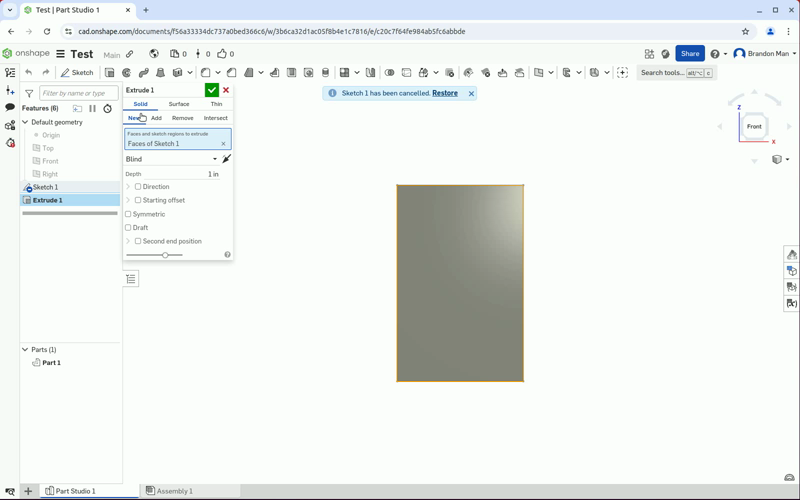
mouse_move(137, 120)
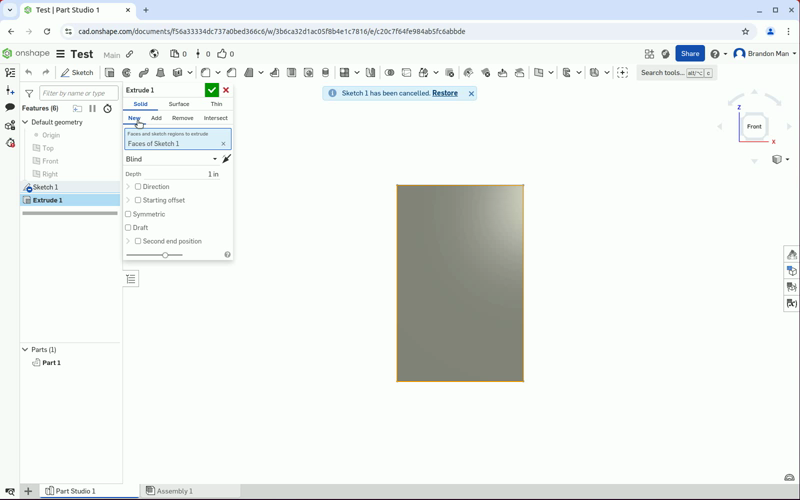
click(137, 120)
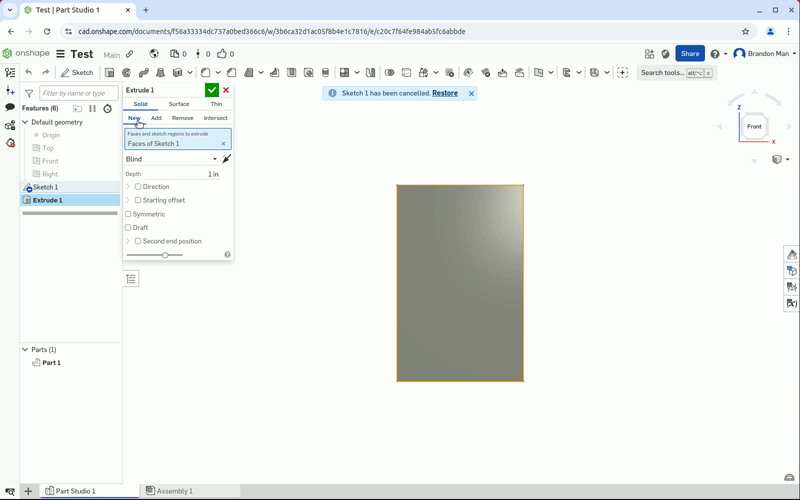
key(tab, 4)
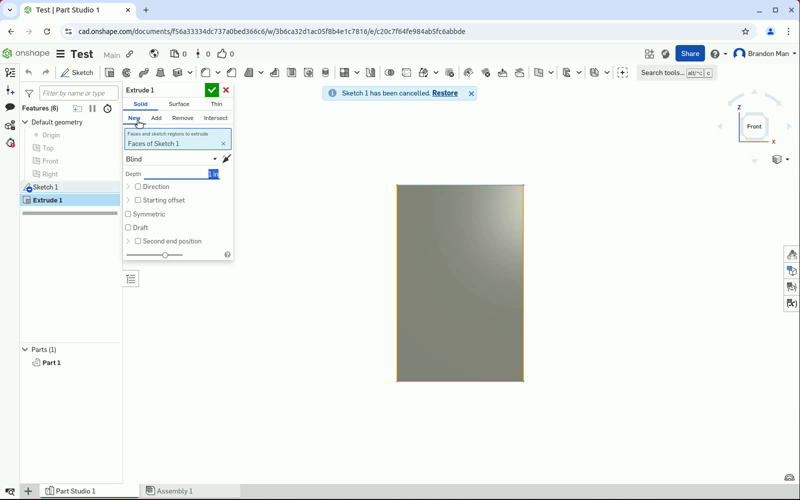
text(23.108)
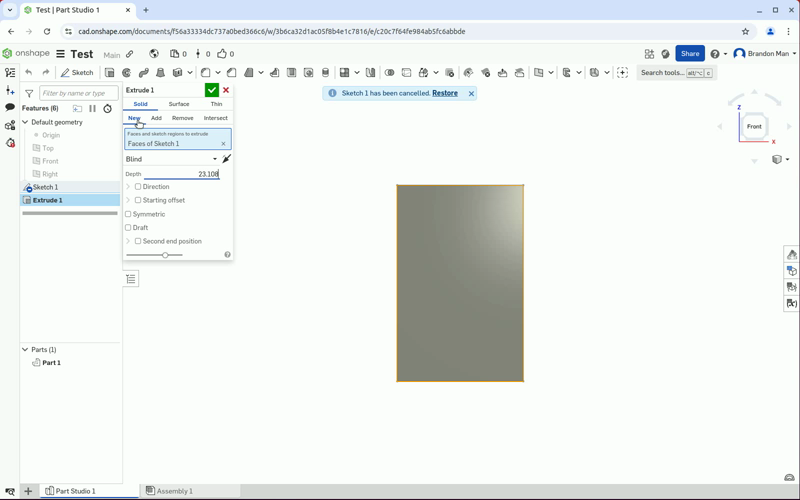
key(enter)
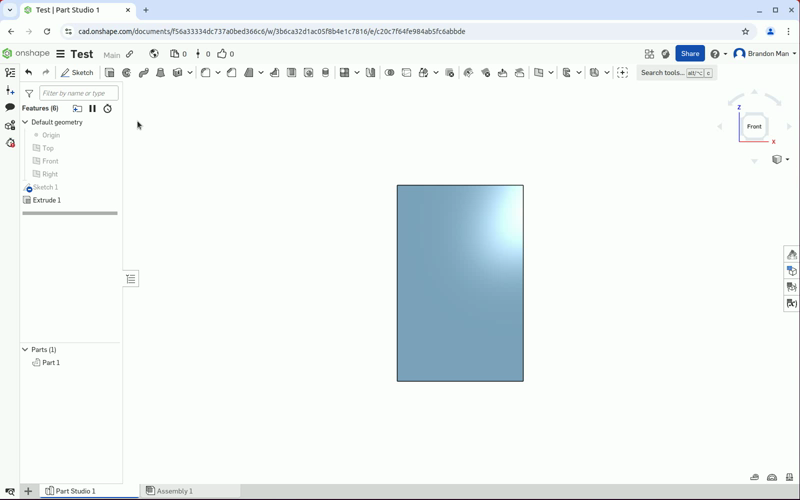
key(shift+h)
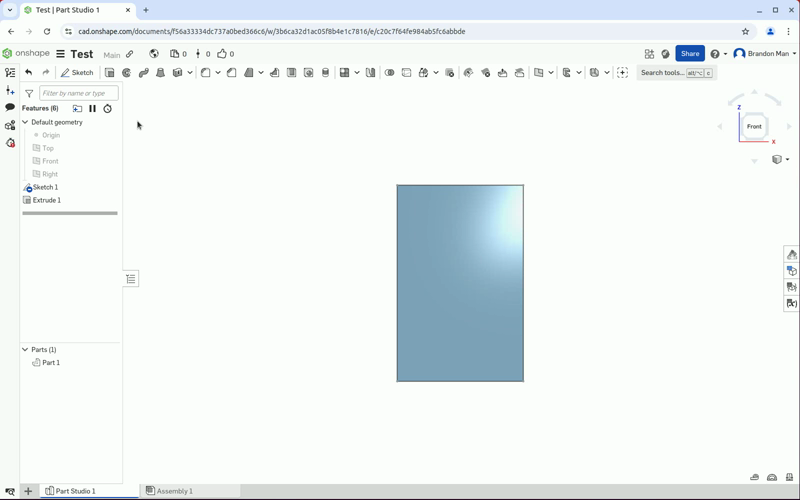
key(shift+h)
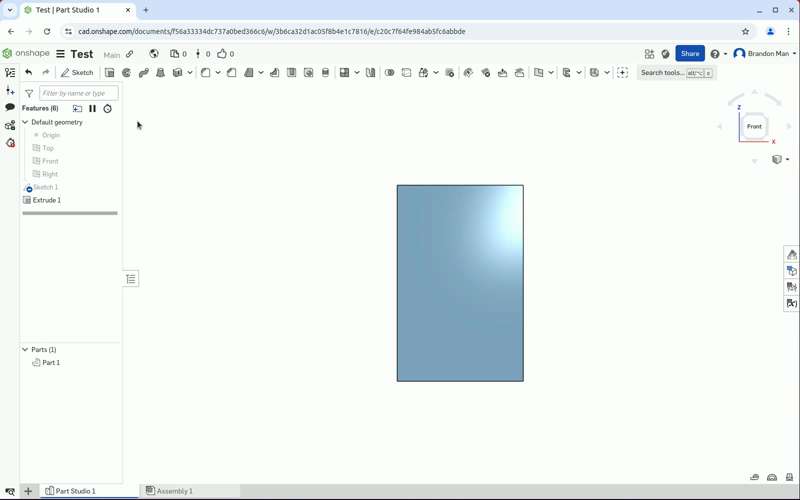
mouse_move(73, 189)
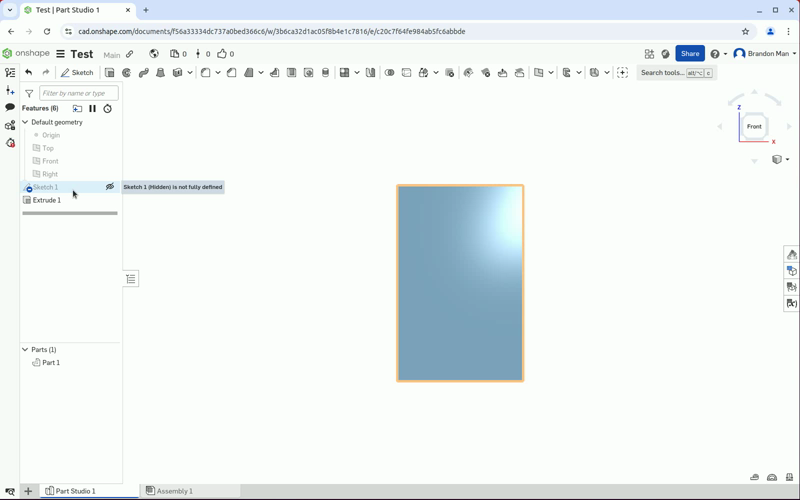
click(73, 189)
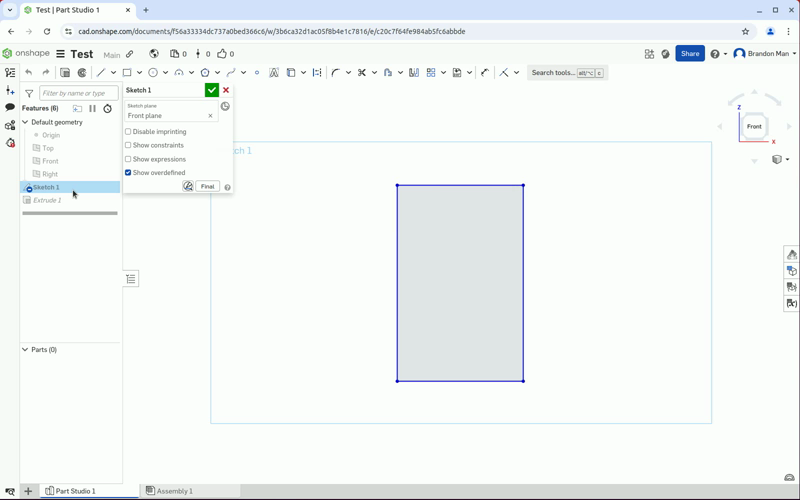
mouse_move(229, 92)
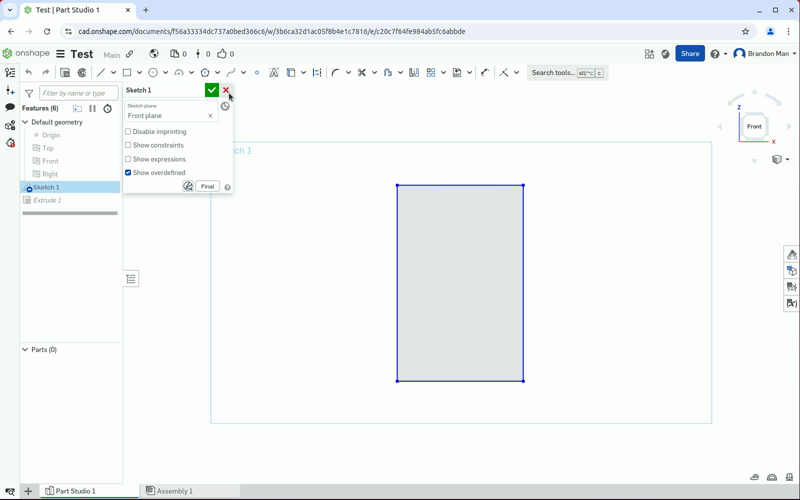
click(229, 92)
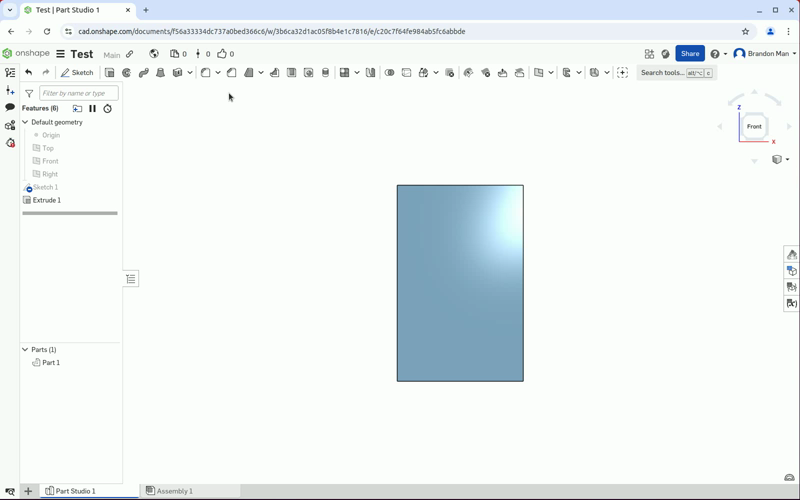
mouse_move(73, 352)
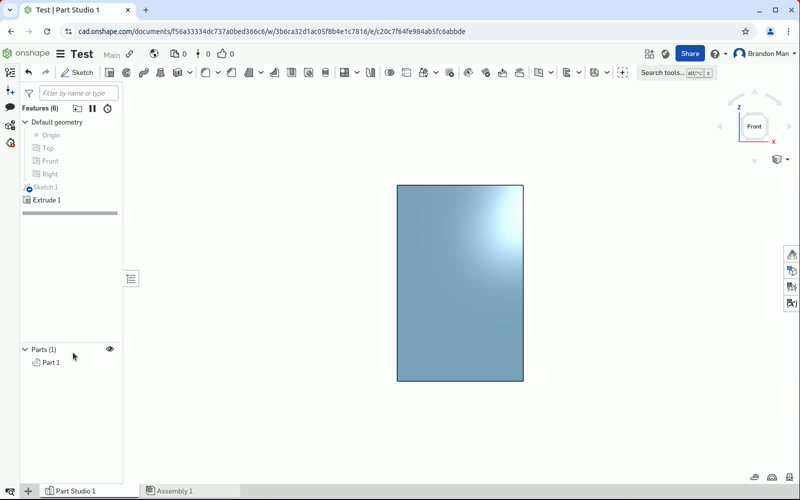
key(y)
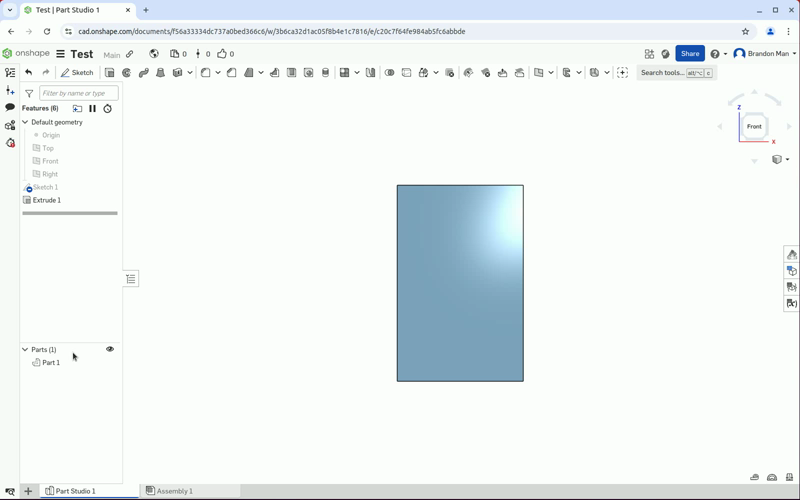
key(shift+p)
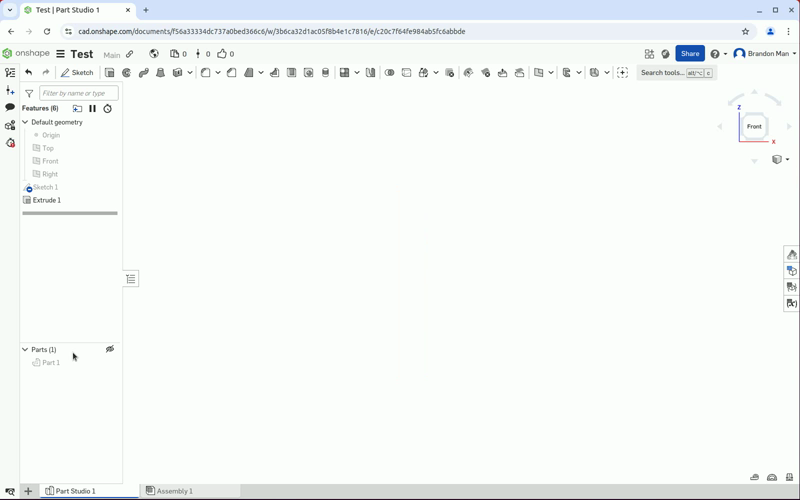
key(space)
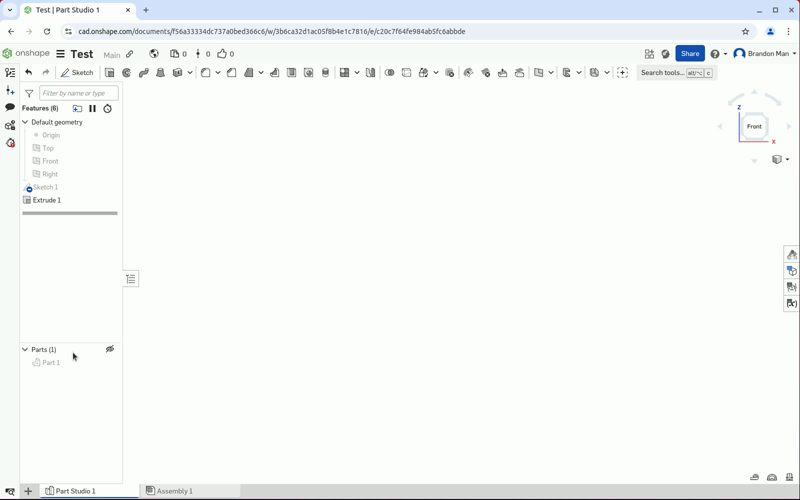
key_down(shift)
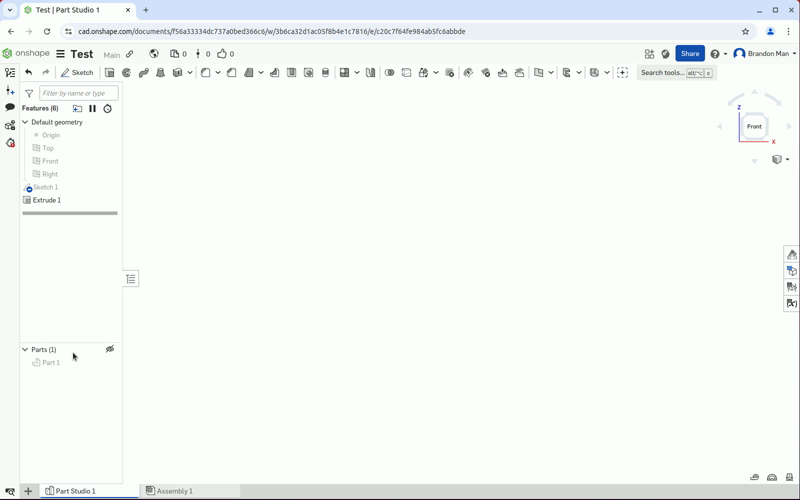
key(down)
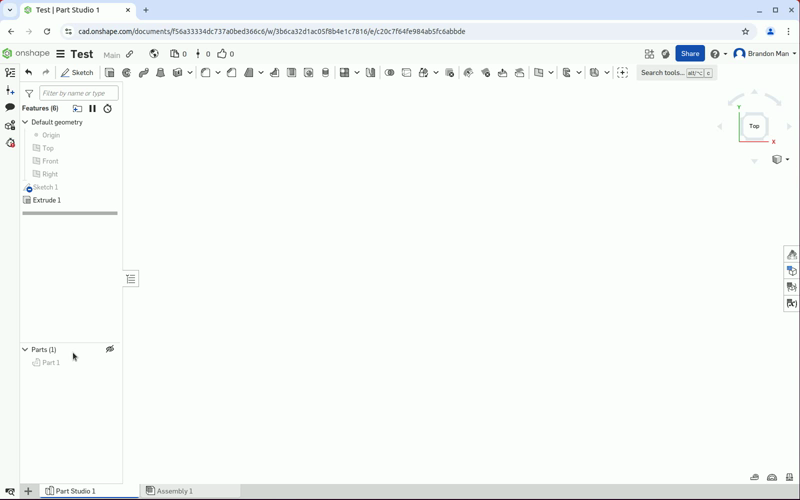
key_up(shift)
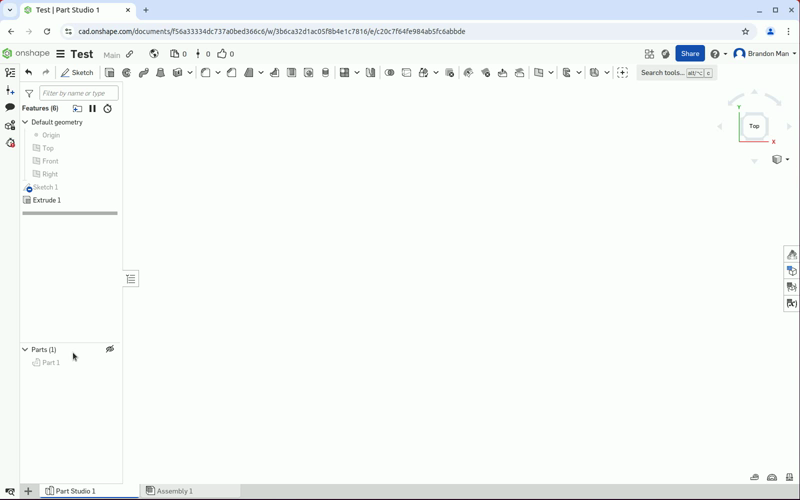
mouse_move(73, 352)
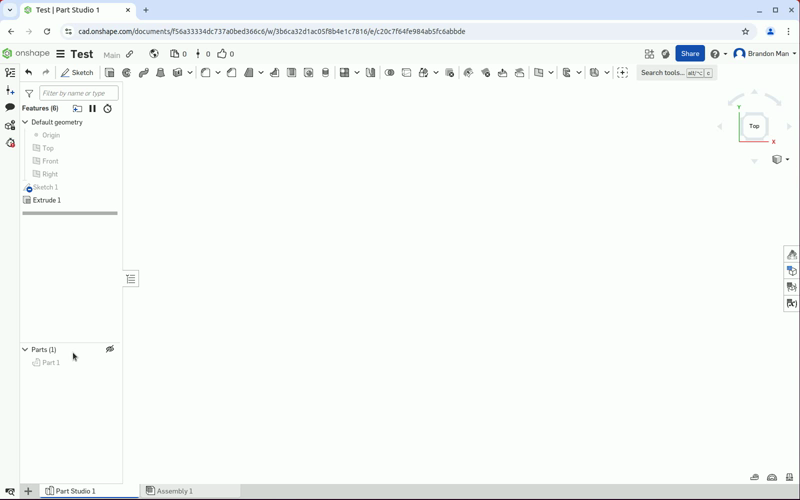
key(shift+y)
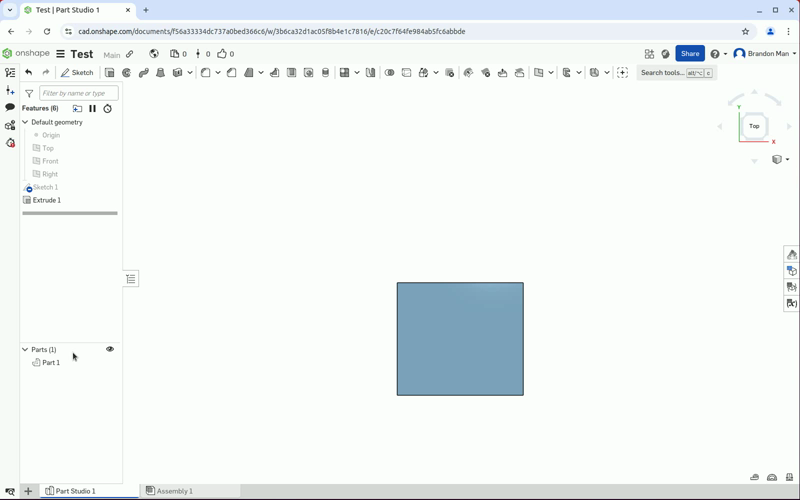
mouse_move(541, 75)
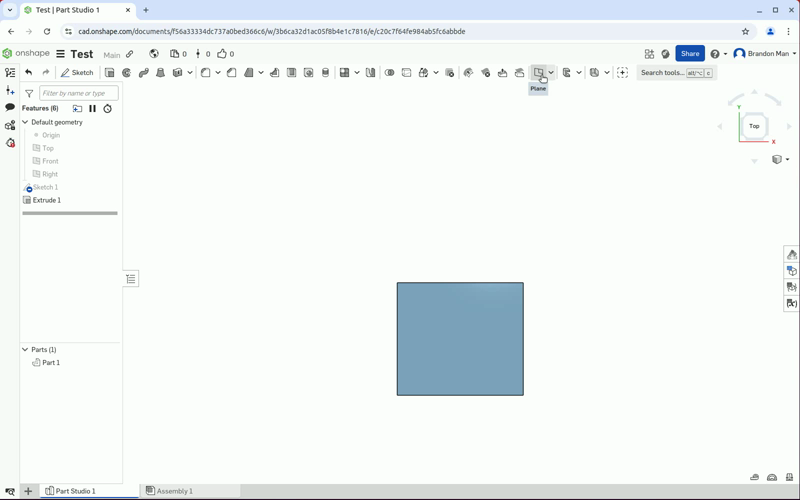
click(541, 75)
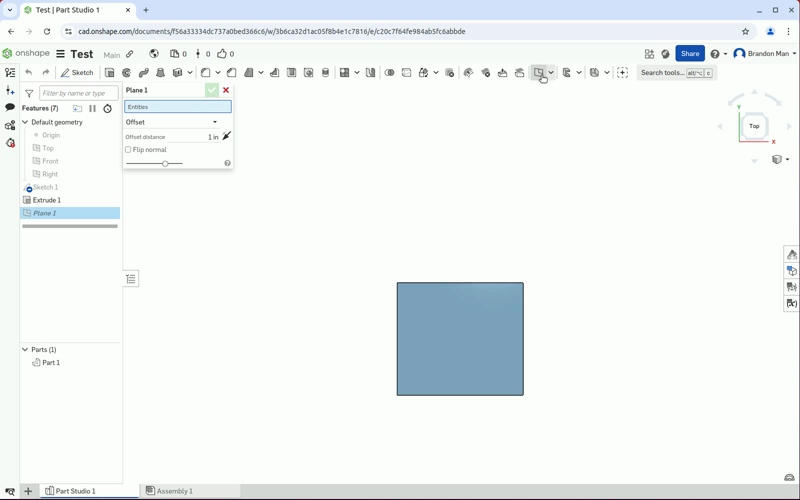
mouse_move(73, 150)
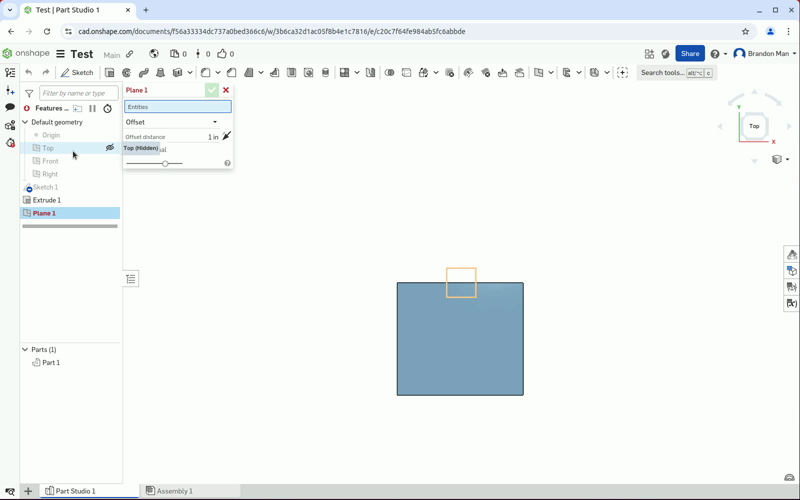
click(73, 150)
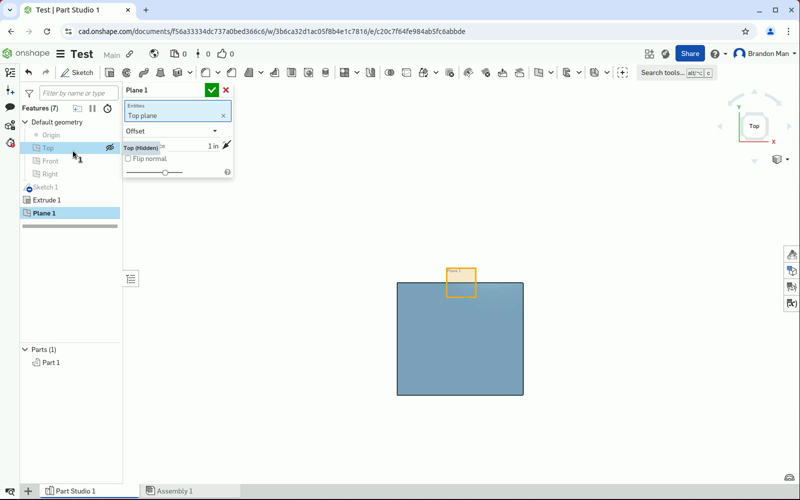
key(tab, 2)
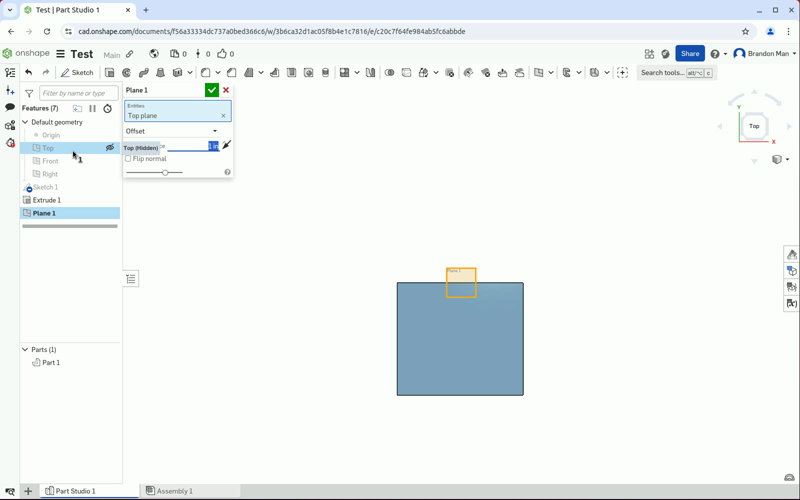
text(20.212)
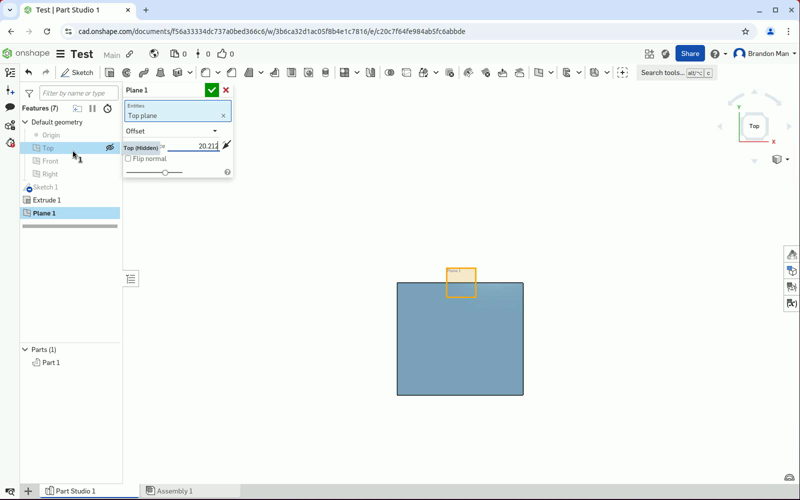
key(enter, 2)
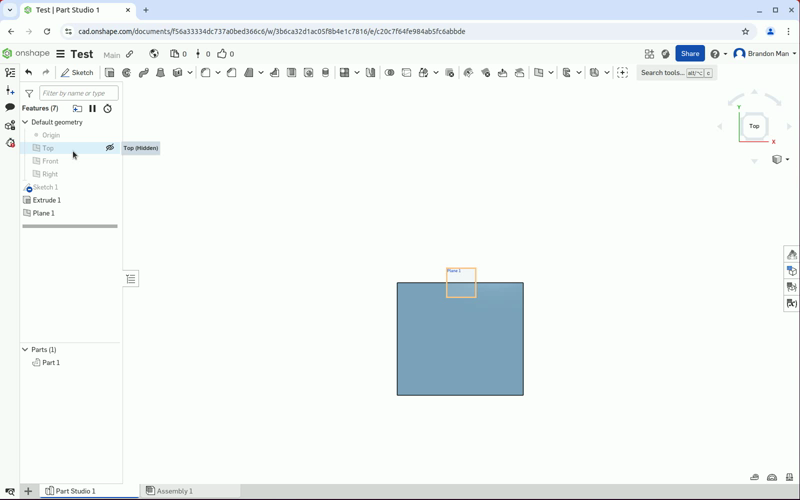
key(shift+s)
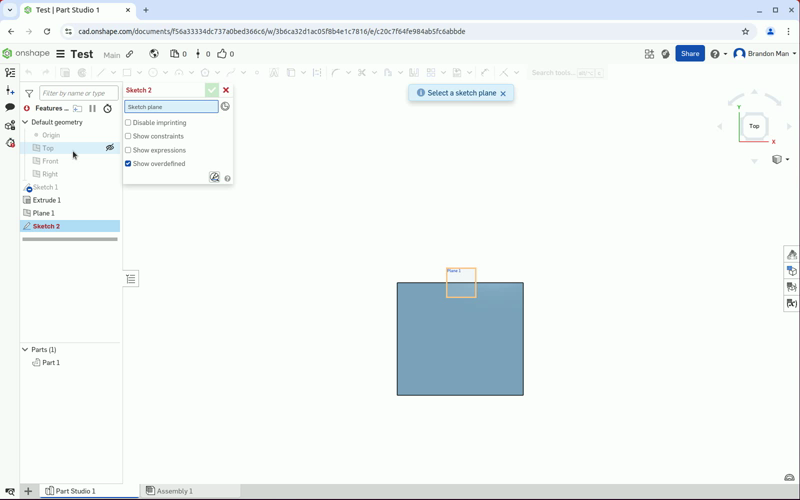
mouse_move(73, 215)
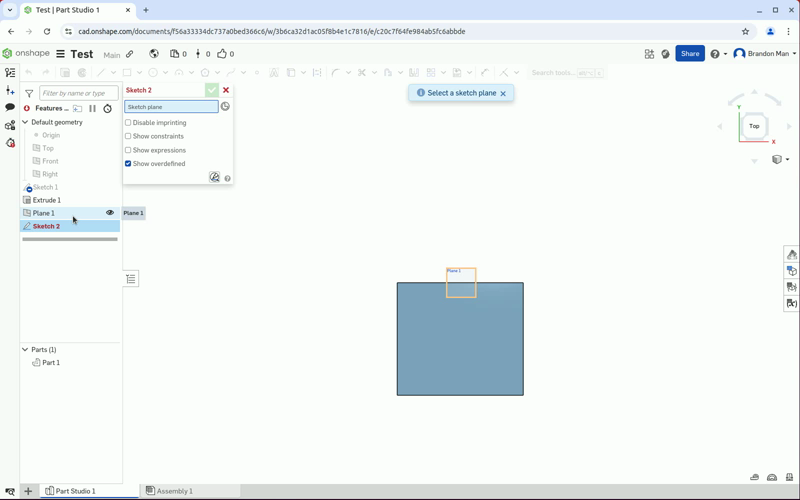
click(73, 215)
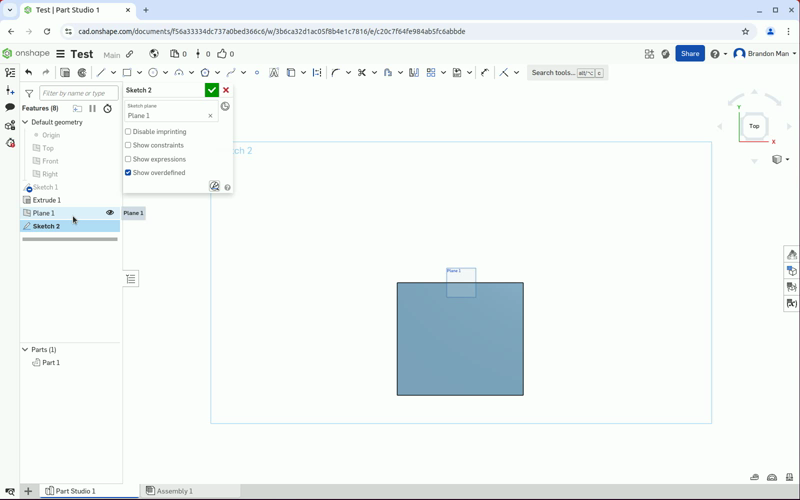
mouse_move(73, 352)
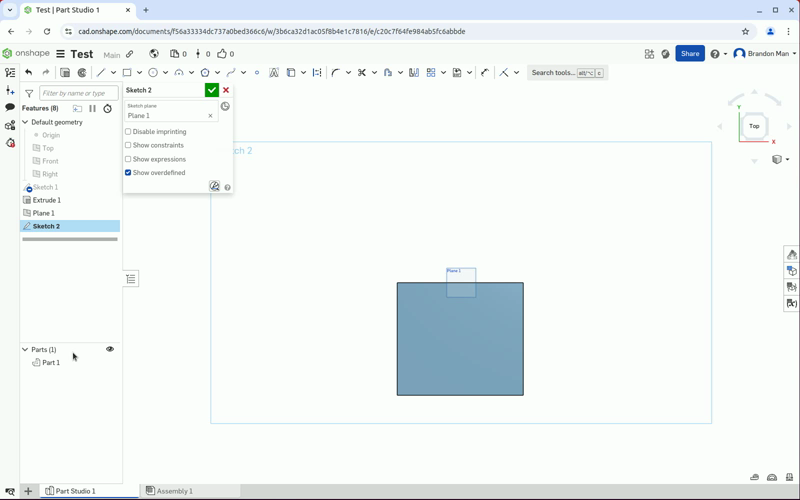
key(y)
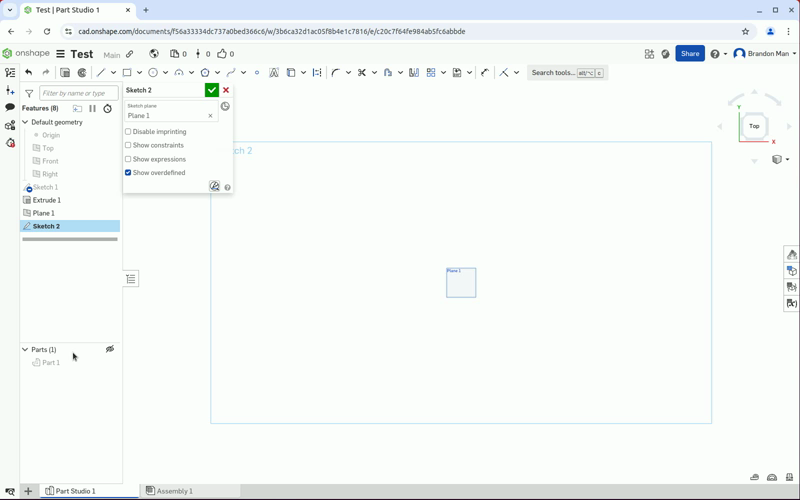
key(l)
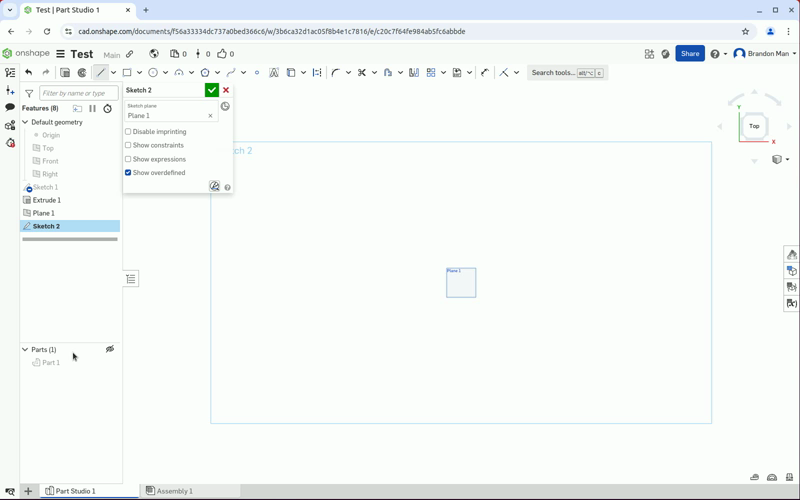
key_down(shift)
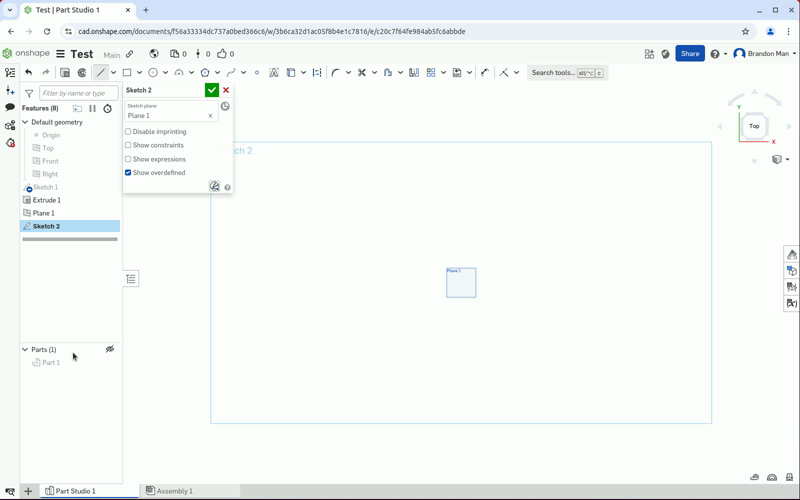
mouse_move(403, 335)
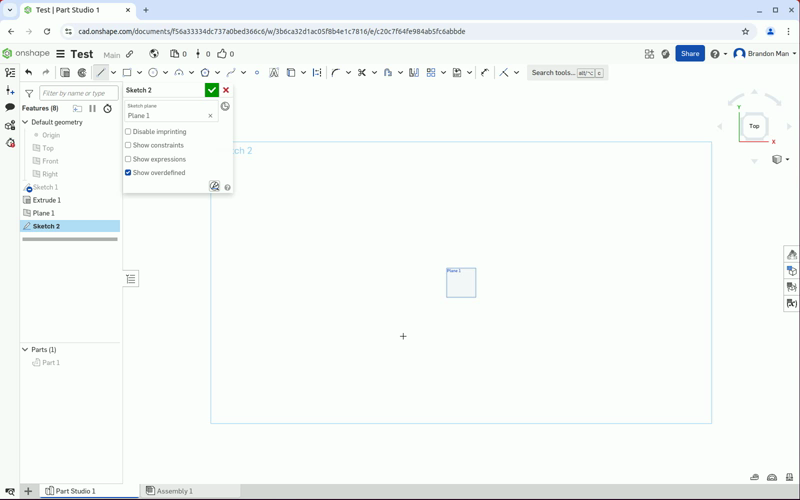
click(403, 335)
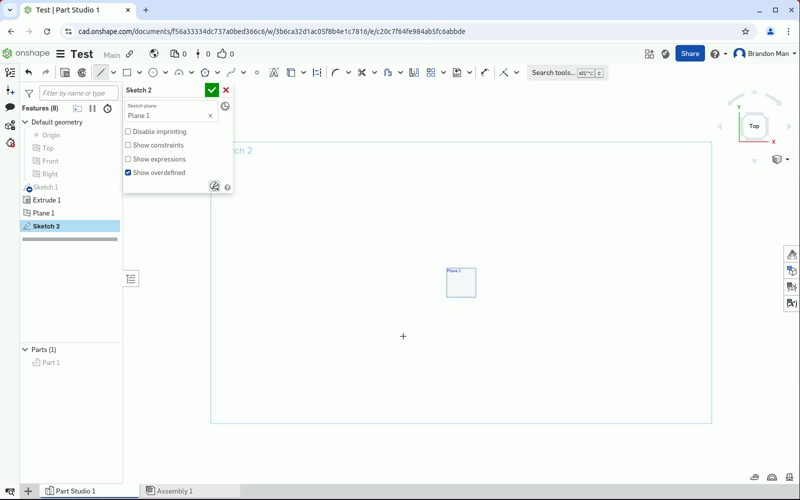
key_up(shift)
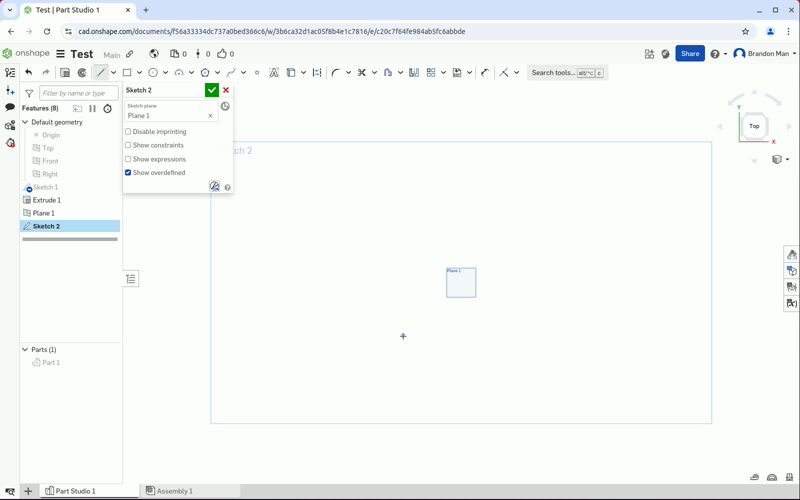
key_down(shift)
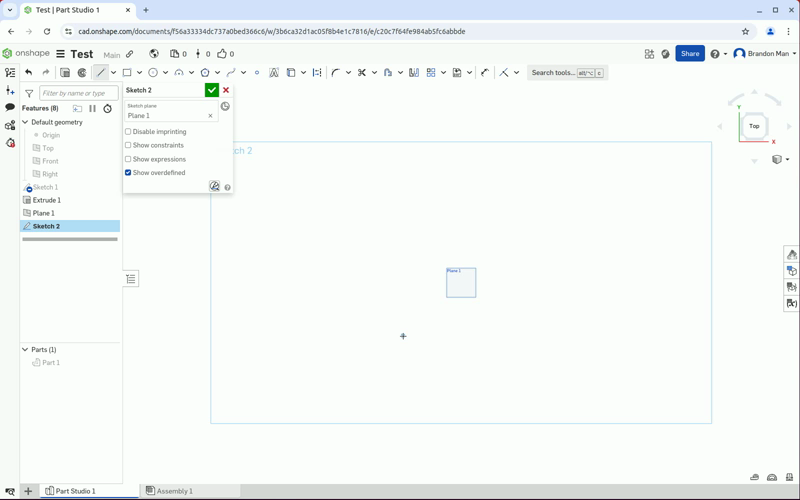
mouse_move(433, 335)
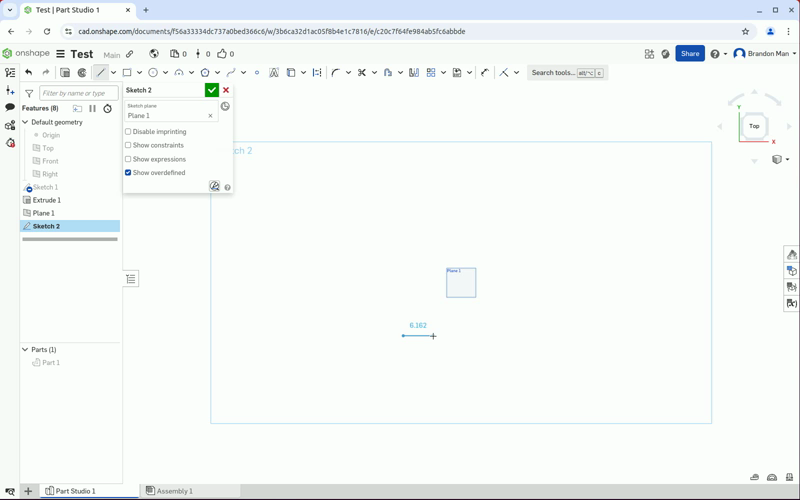
mouse_move(457, 335)
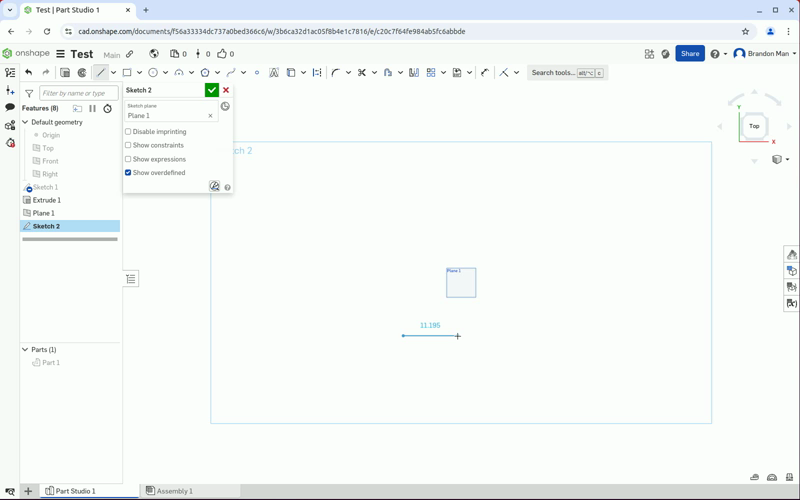
click(457, 335)
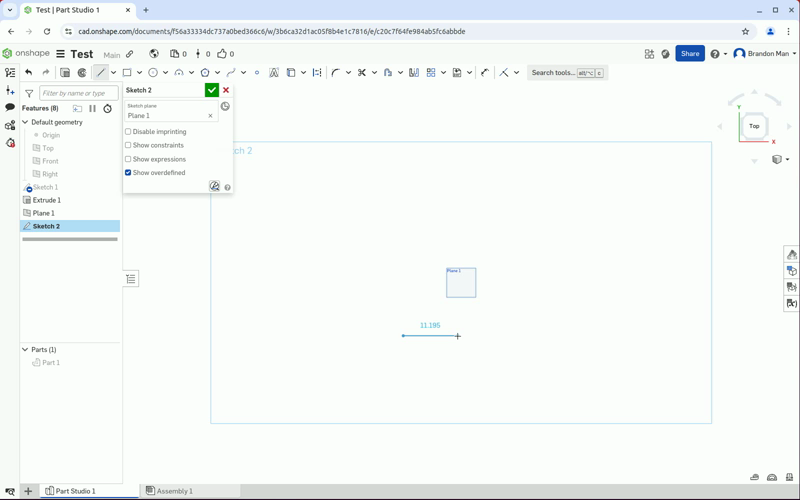
key_up(shift)
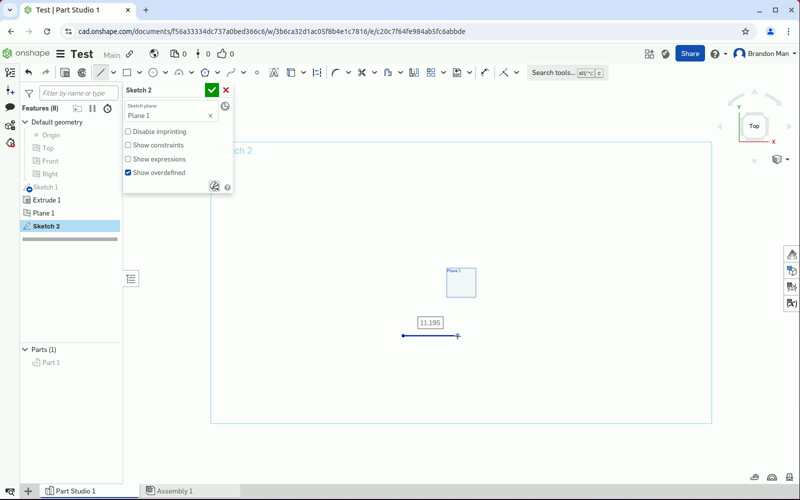
key_down(shift)
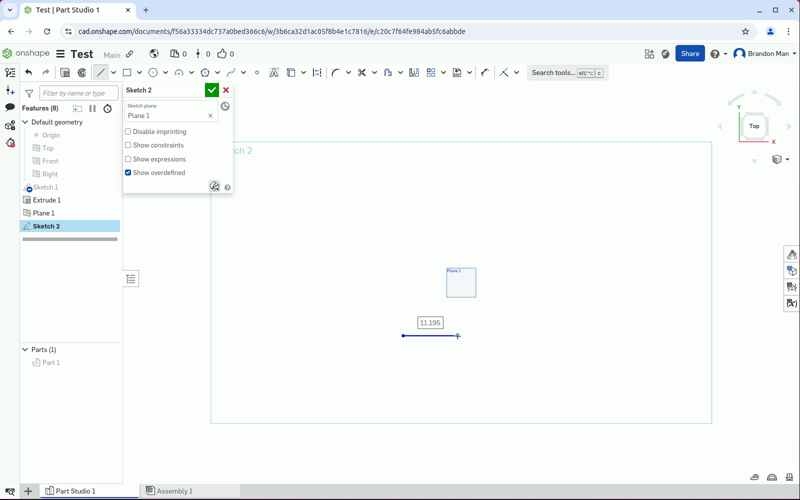
mouse_move(487, 335)
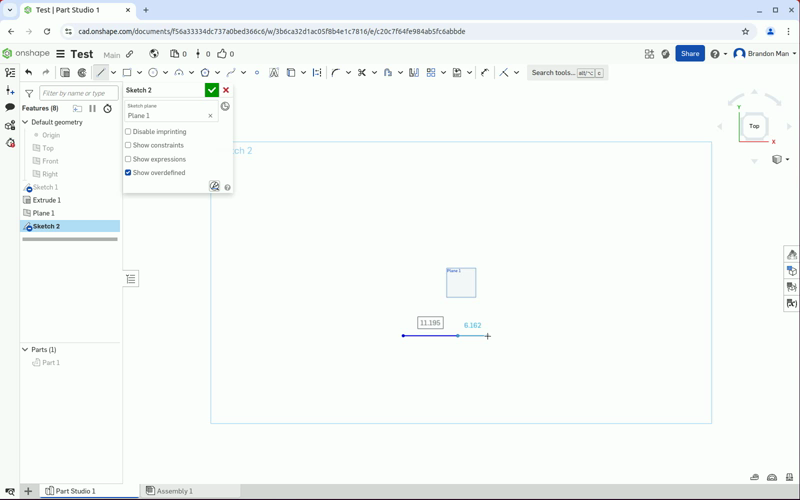
mouse_move(457, 289)
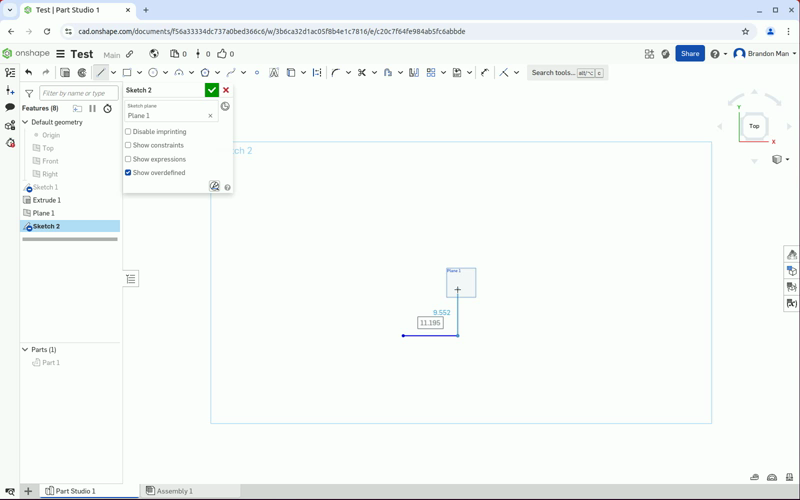
click(457, 289)
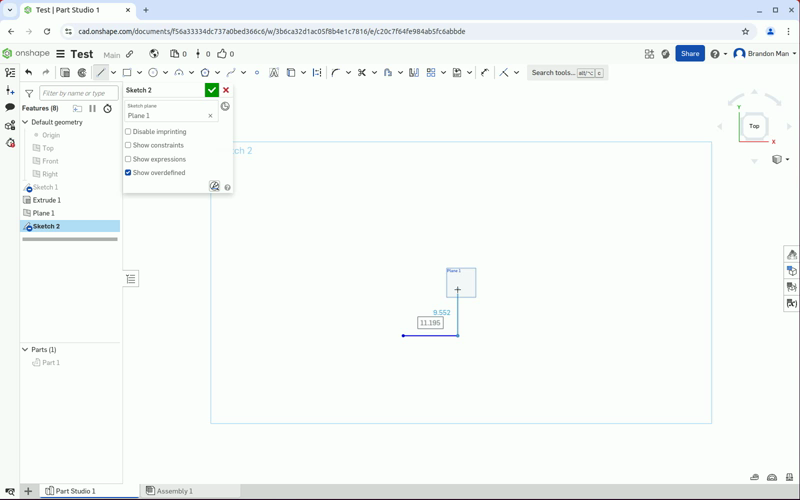
key_up(shift)
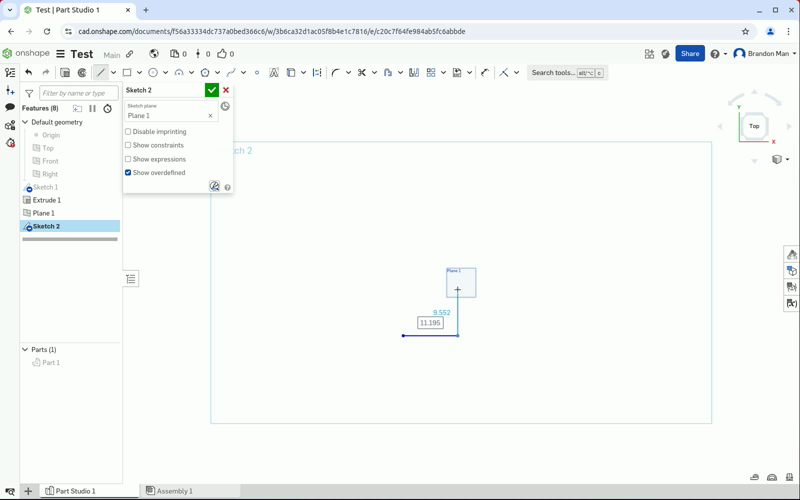
key_down(shift)
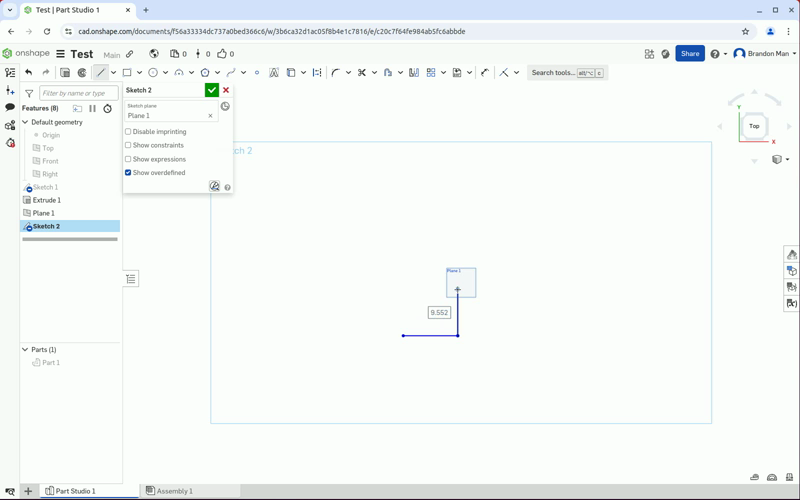
mouse_move(487, 289)
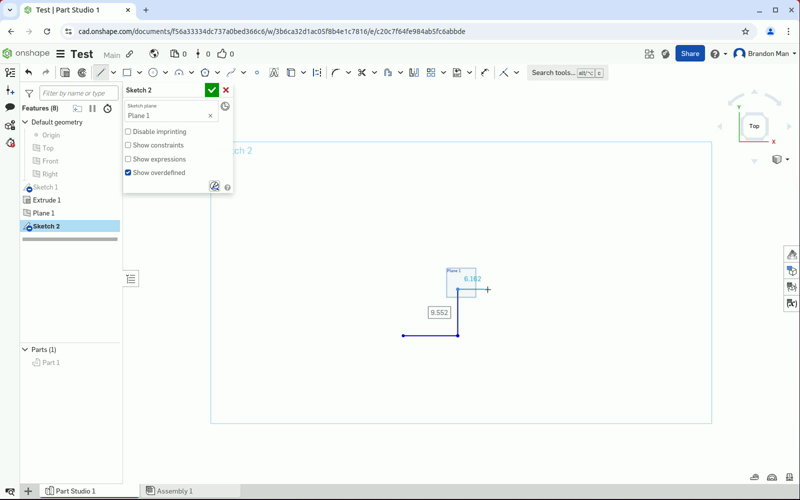
mouse_move(403, 289)
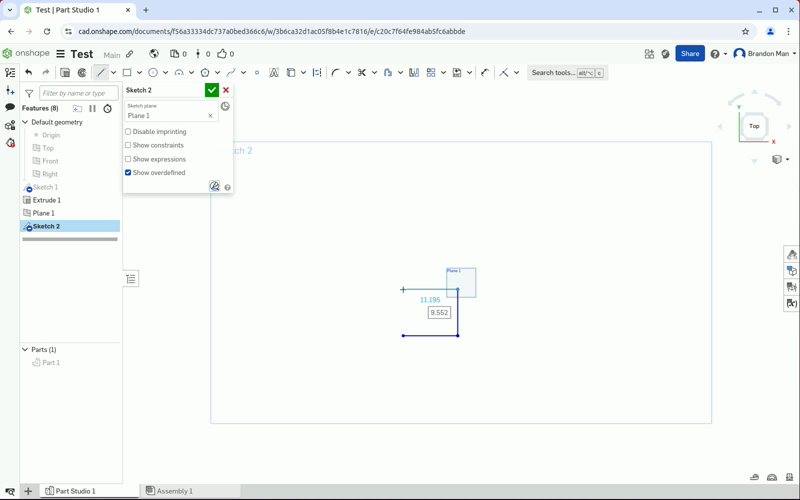
click(403, 289)
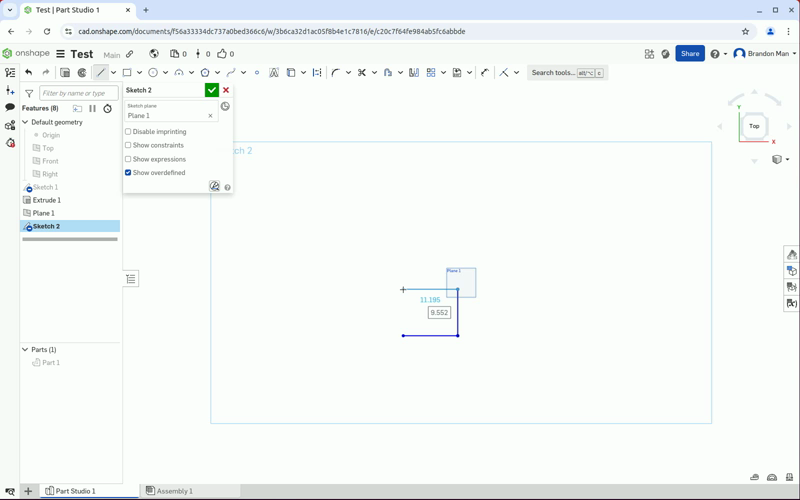
key_up(shift)
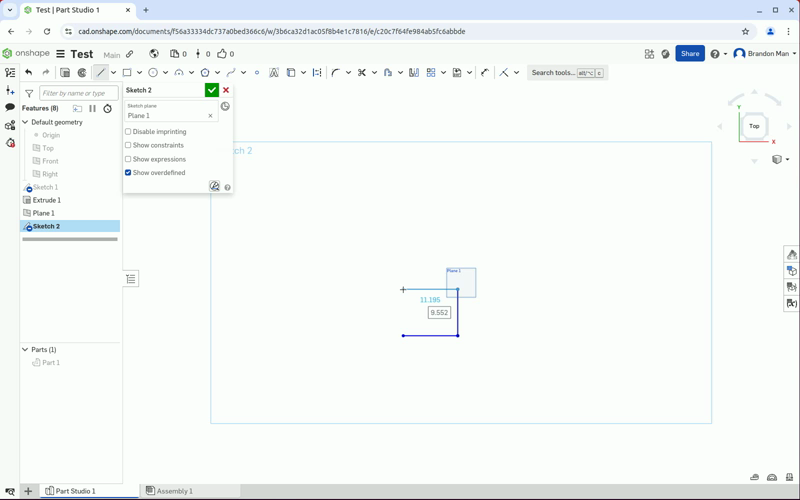
mouse_move(433, 289)
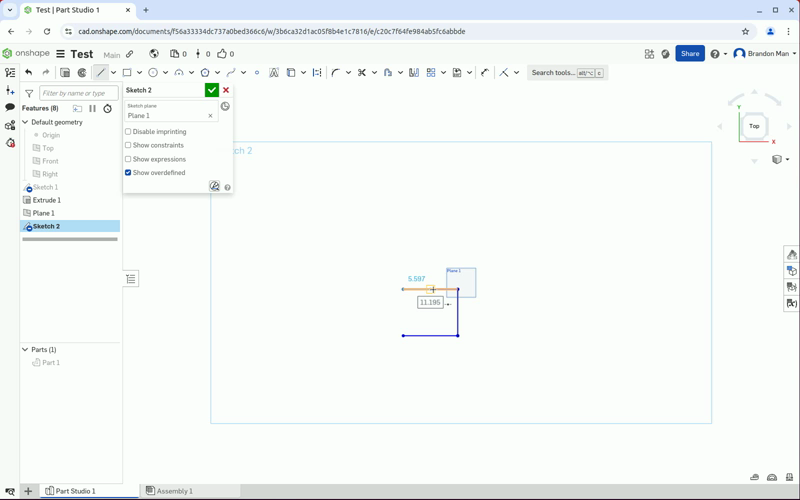
key_down(shift)
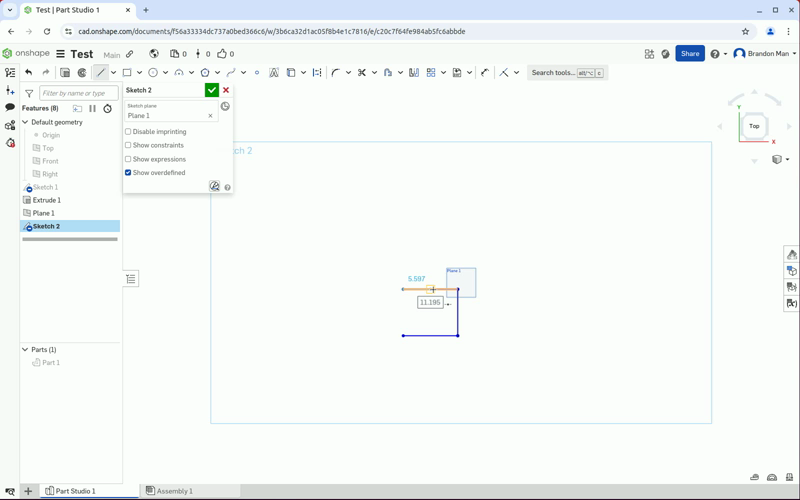
mouse_move(403, 335)
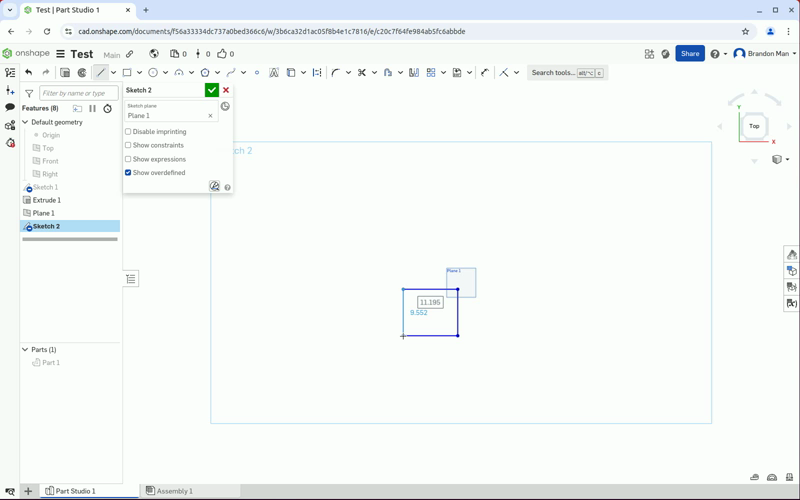
key_up(shift)
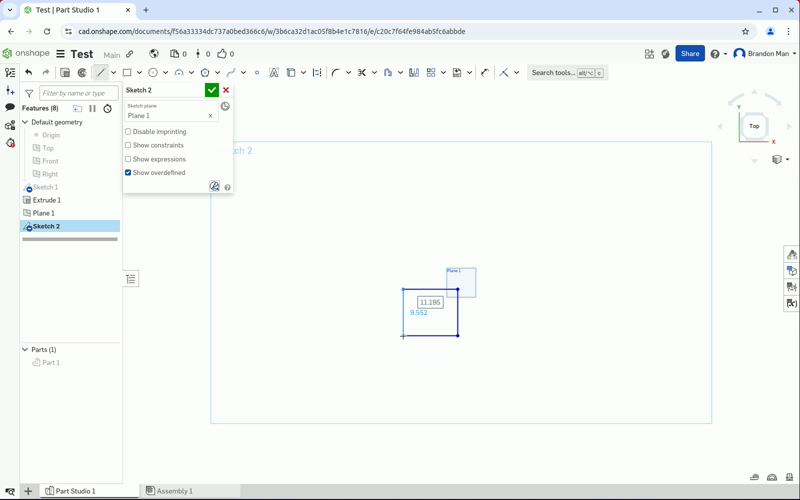
click(403, 335)
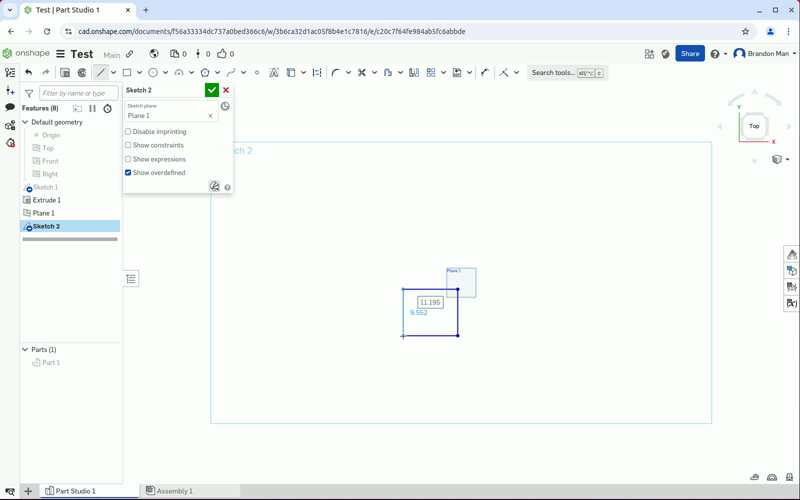
key(esc)
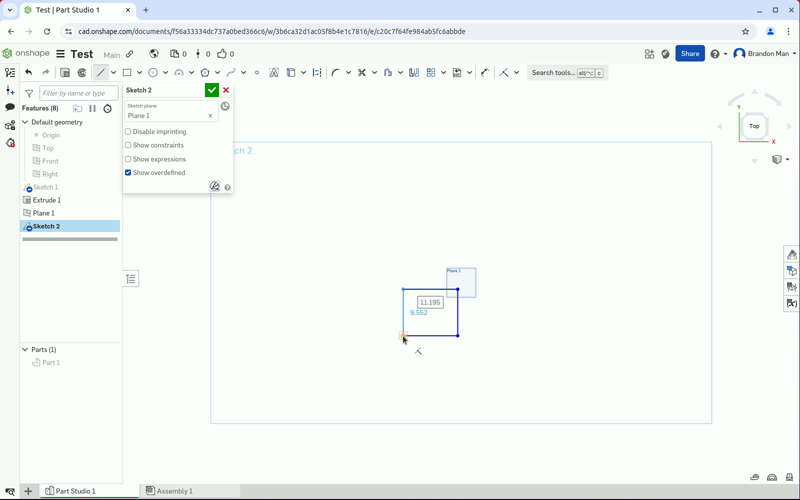
mouse_move(433, 303)
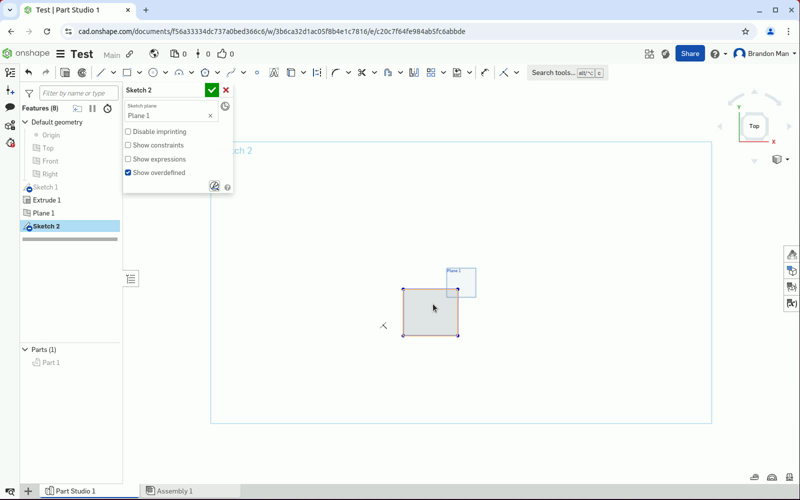
click(433, 303)
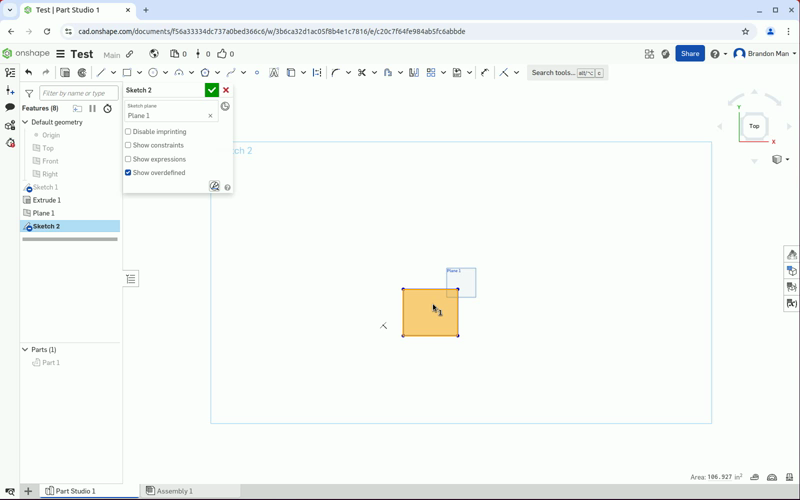
mouse_move(73, 352)
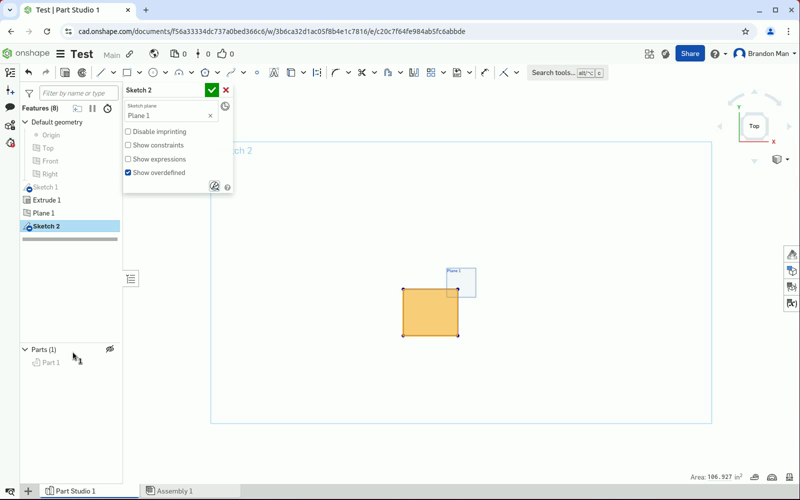
key(shift+y)
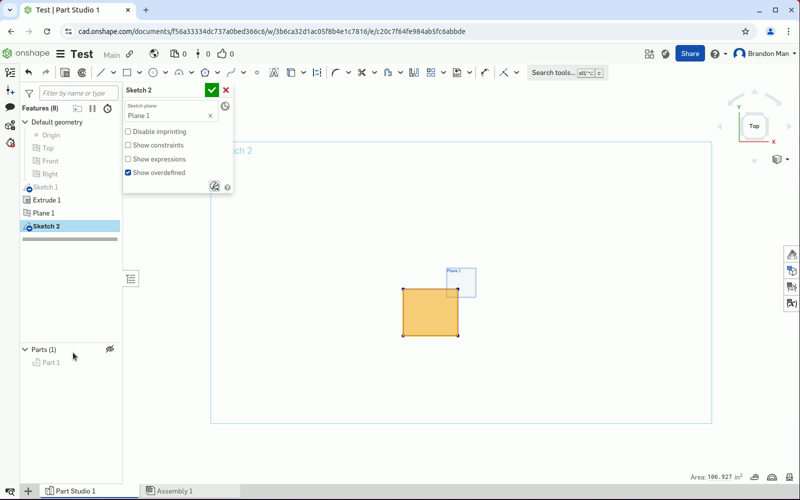
key(shift+e)
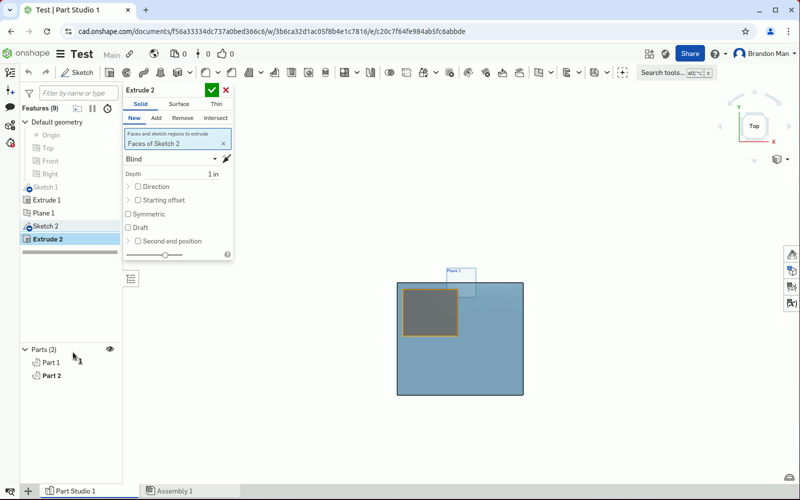
mouse_move(143, 106)
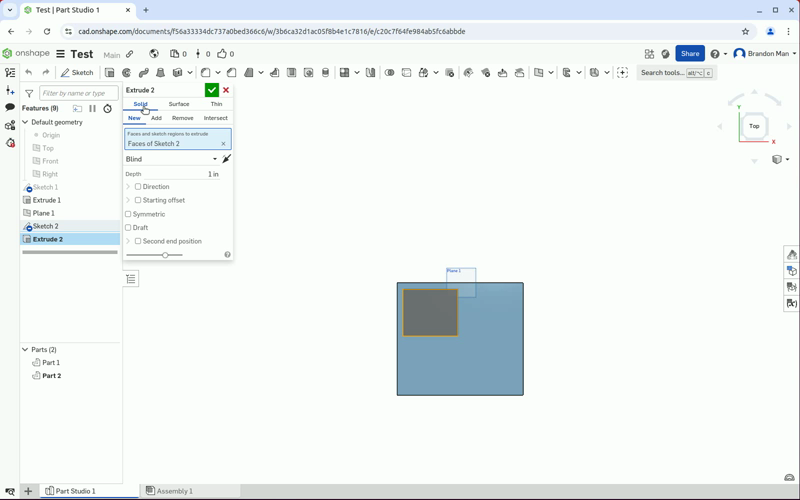
click(143, 106)
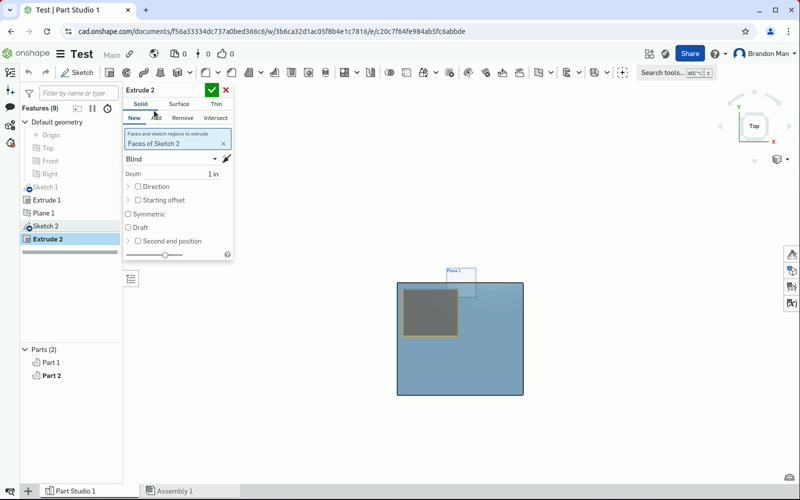
mouse_move(186, 120)
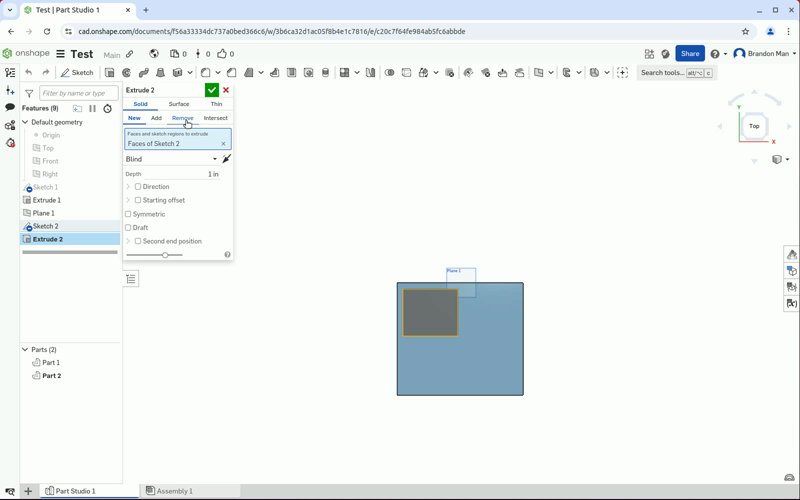
click(186, 120)
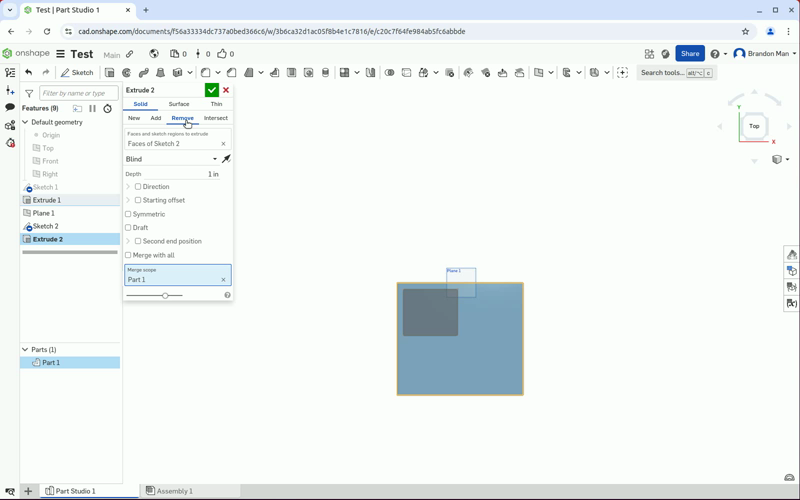
key(tab, 4)
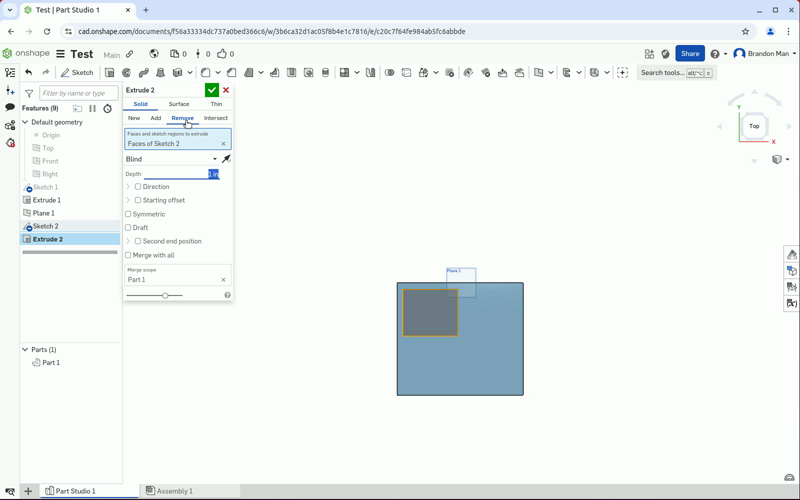
text(30.811)
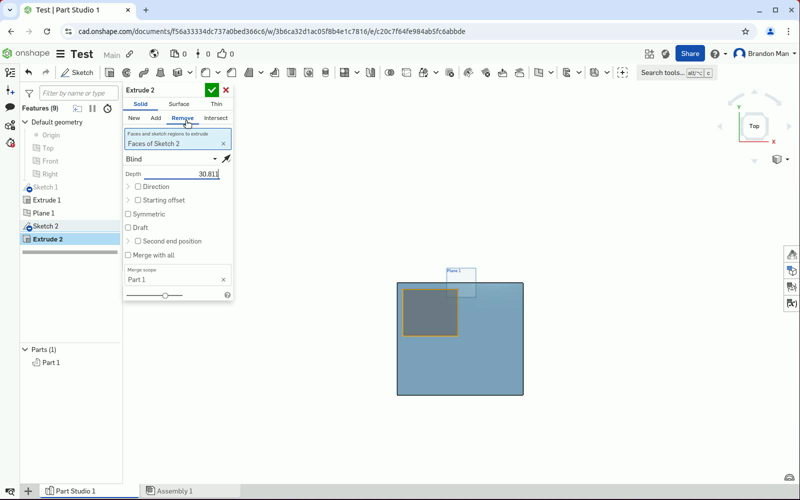
key(tab, 6)
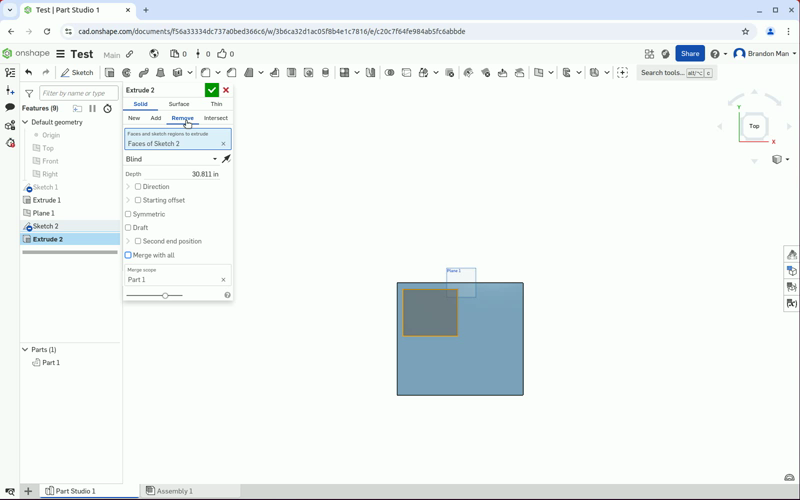
key(space)
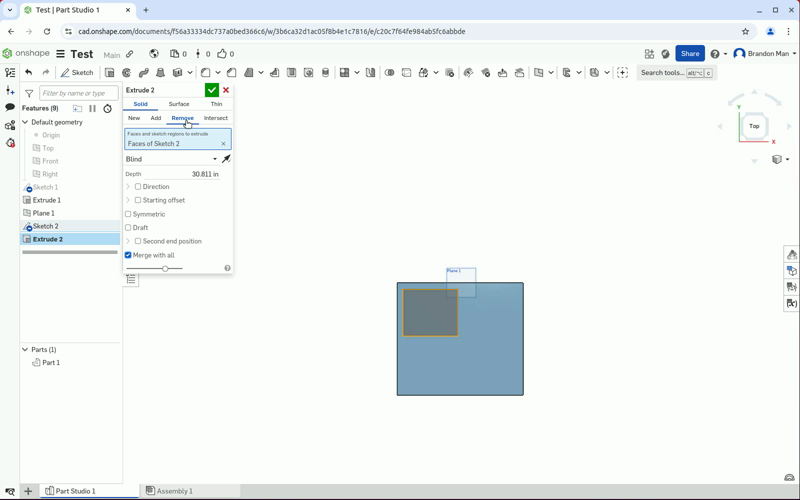
key(enter)
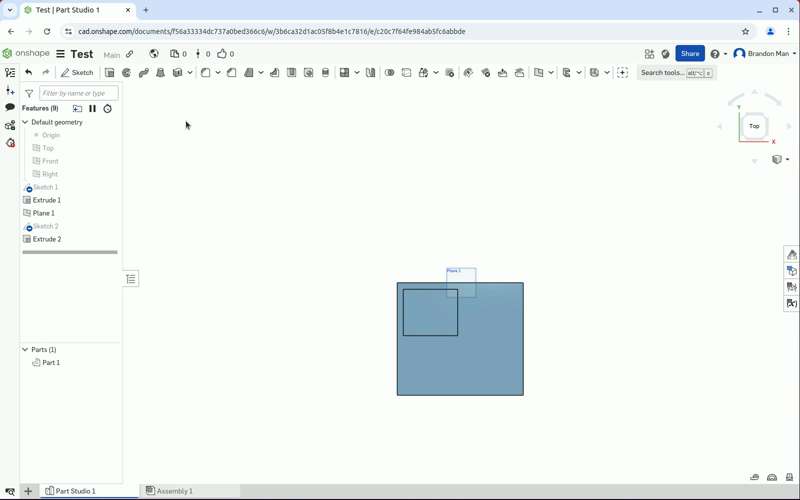
key(shift+h)
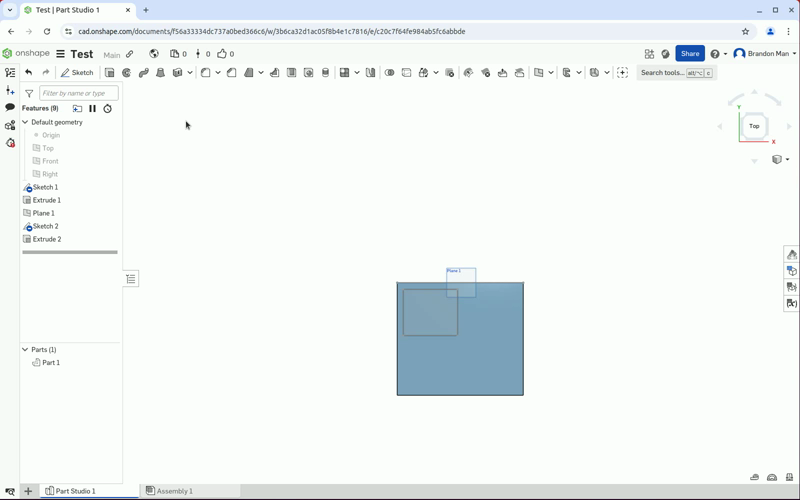
key(shift+h)
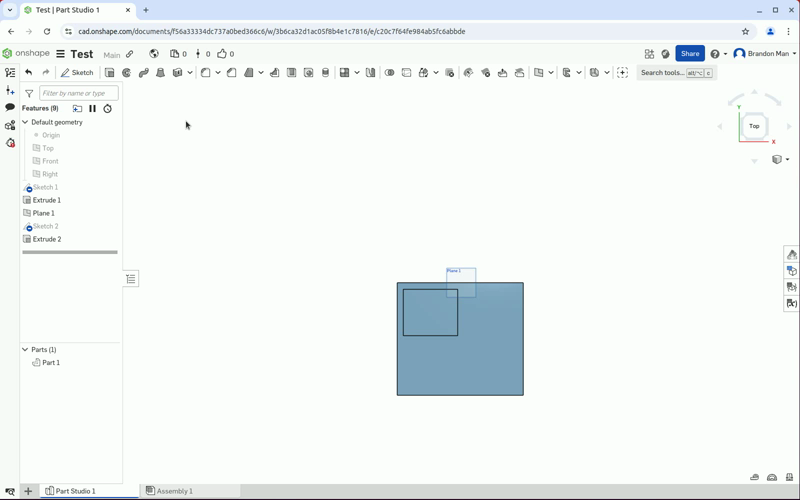
mouse_move(73, 189)
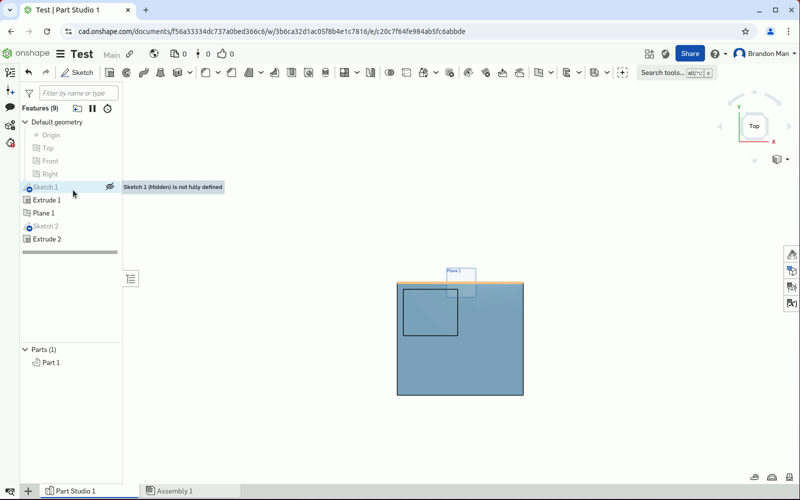
click(73, 189)
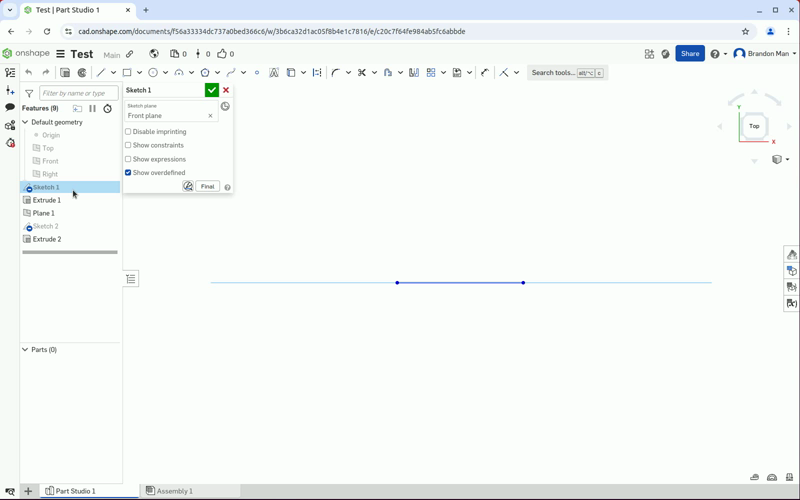
mouse_move(229, 92)
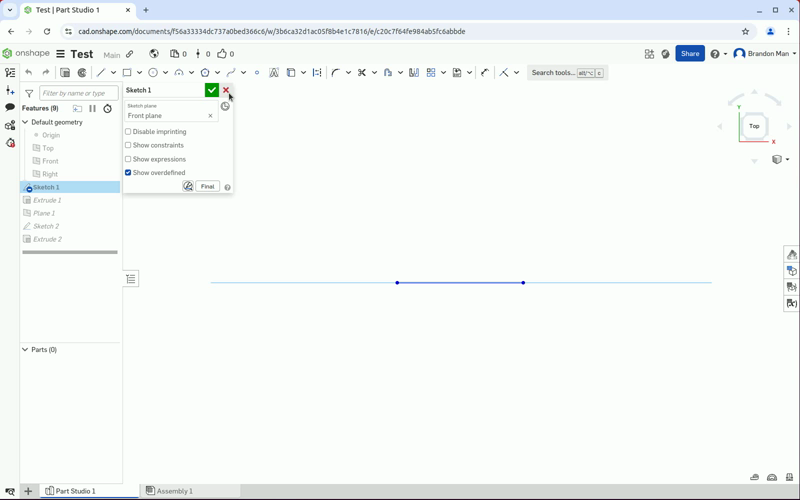
click(229, 92)
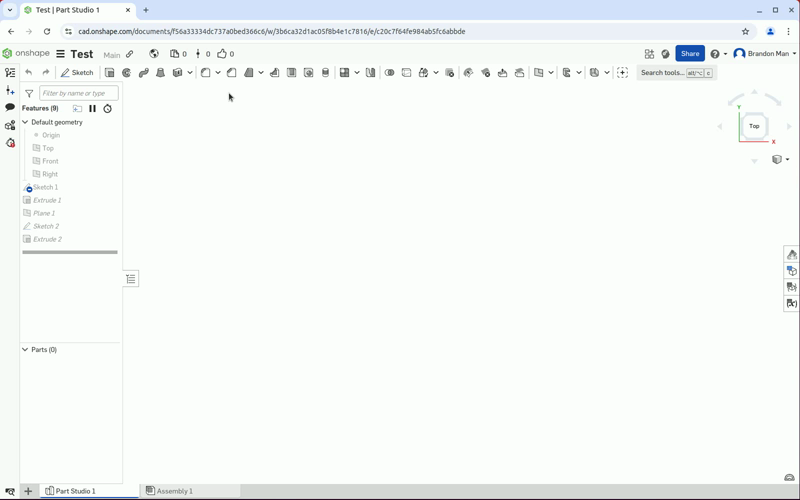
key(shift+s)
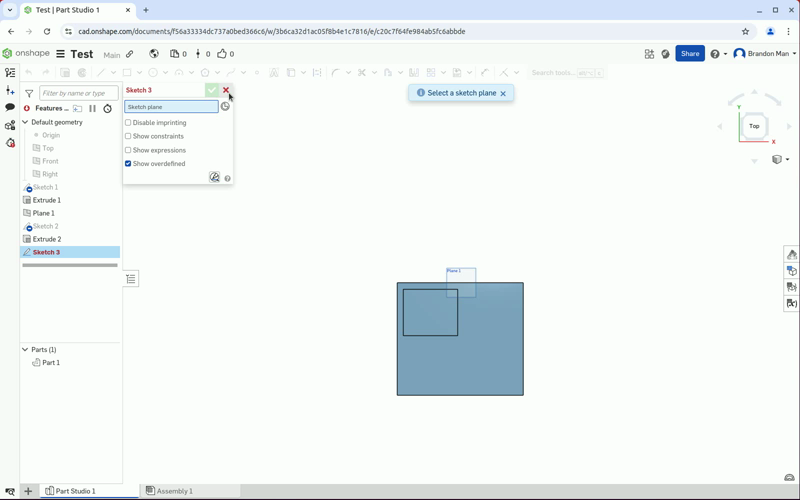
mouse_move(73, 215)
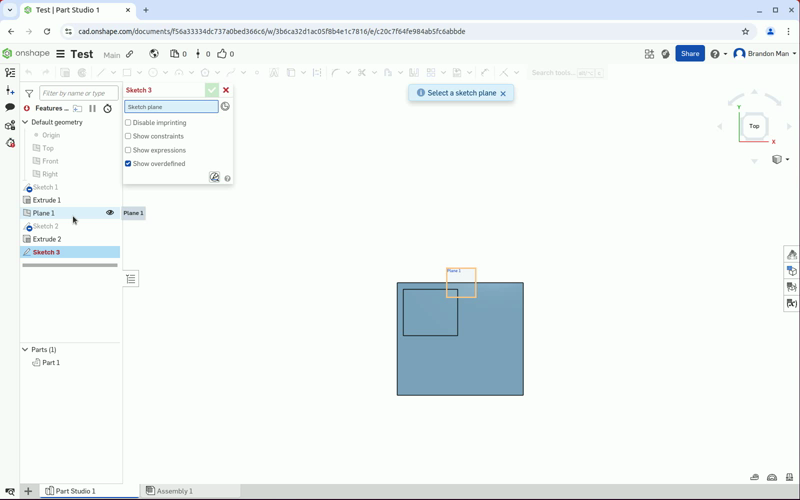
click(73, 215)
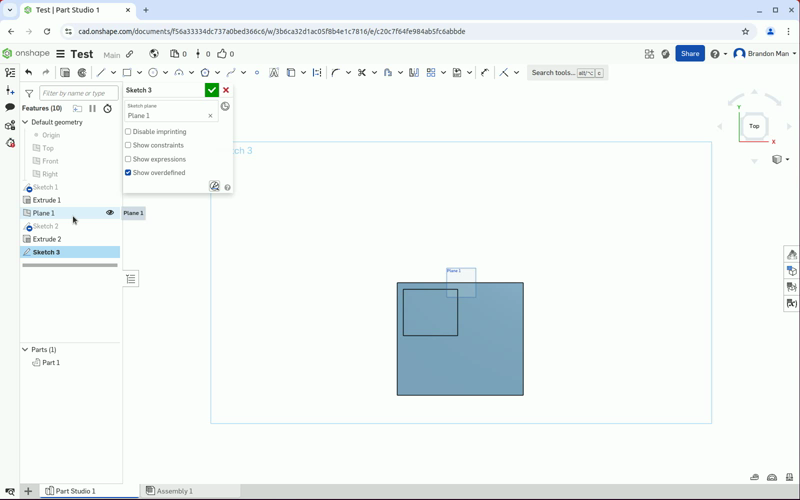
mouse_move(73, 352)
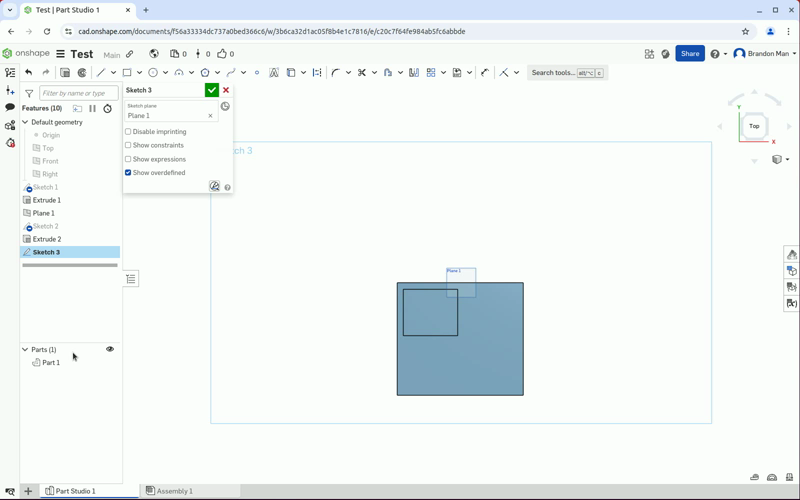
key(y)
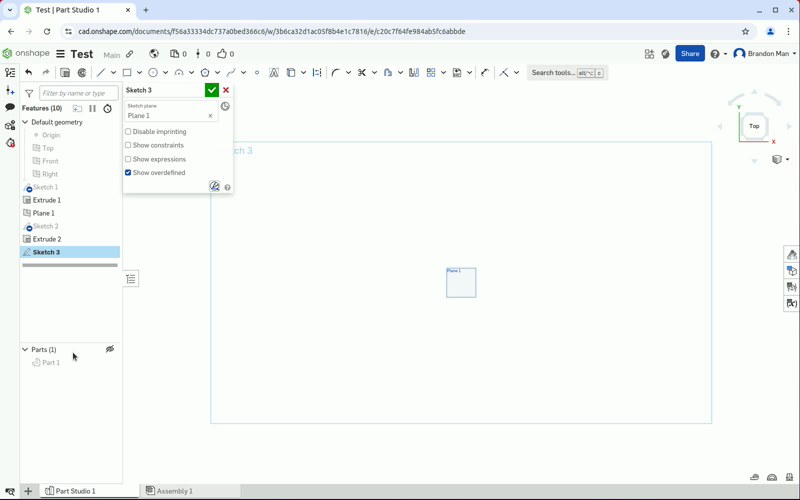
key(l)
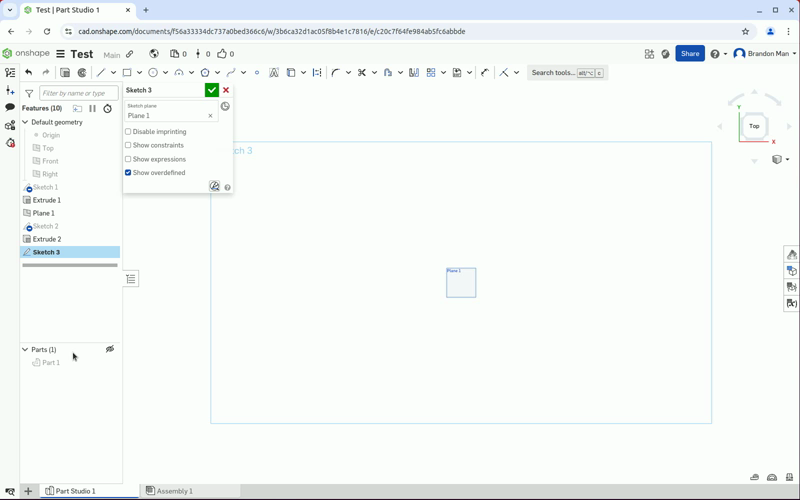
key_down(shift)
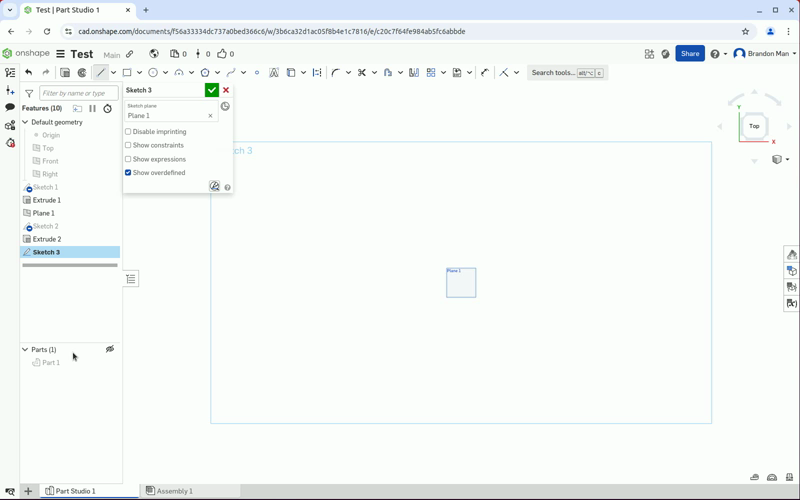
mouse_move(464, 335)
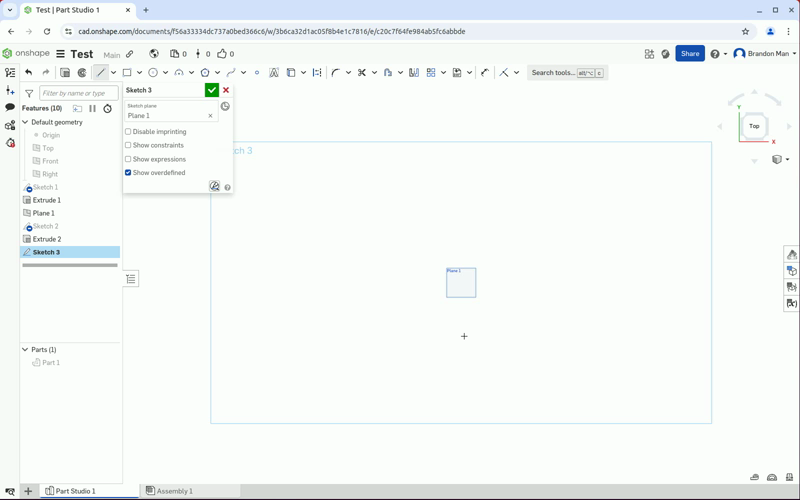
click(464, 335)
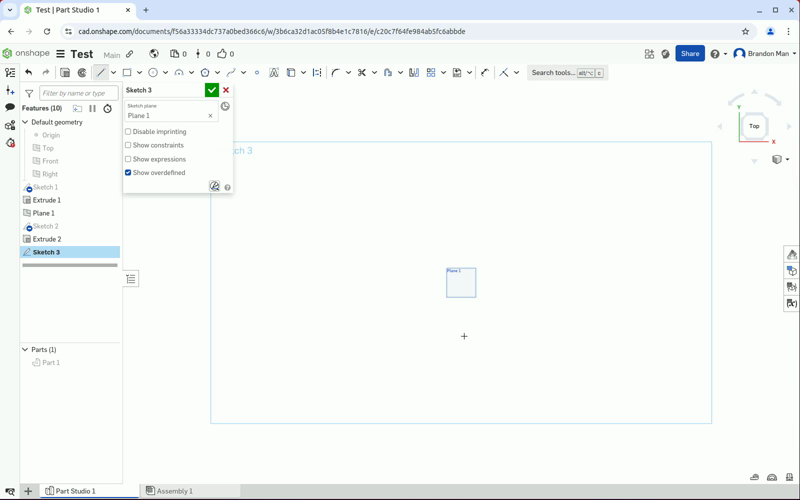
key_up(shift)
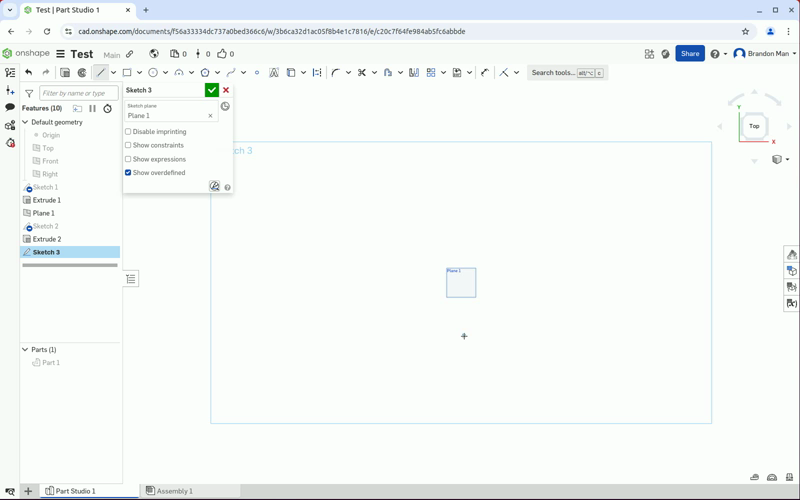
key_down(shift)
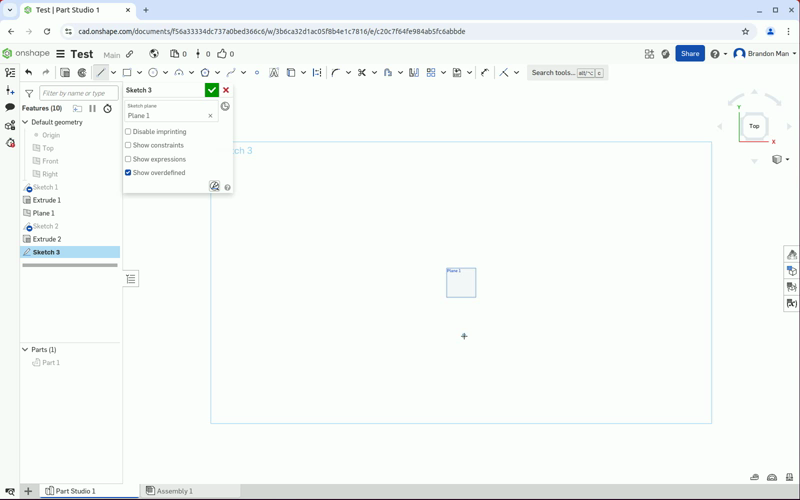
mouse_move(494, 335)
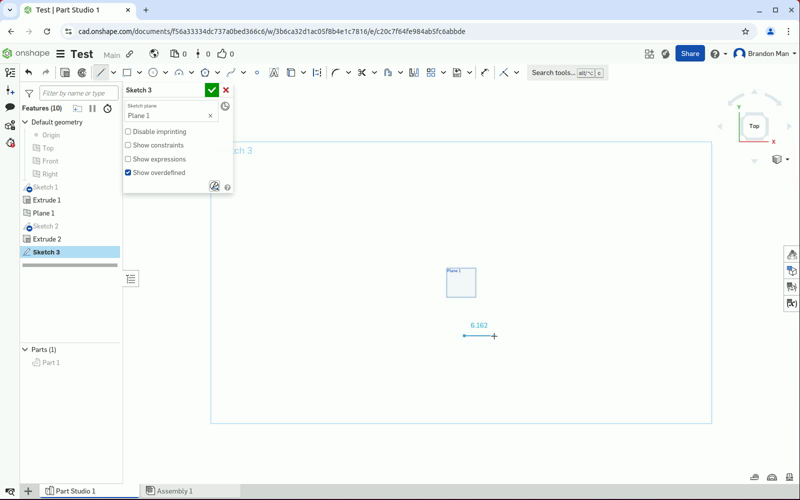
mouse_move(517, 335)
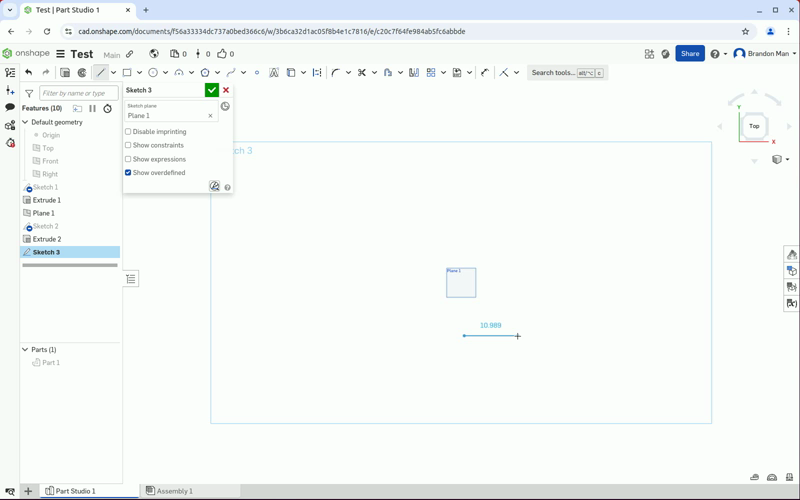
click(517, 335)
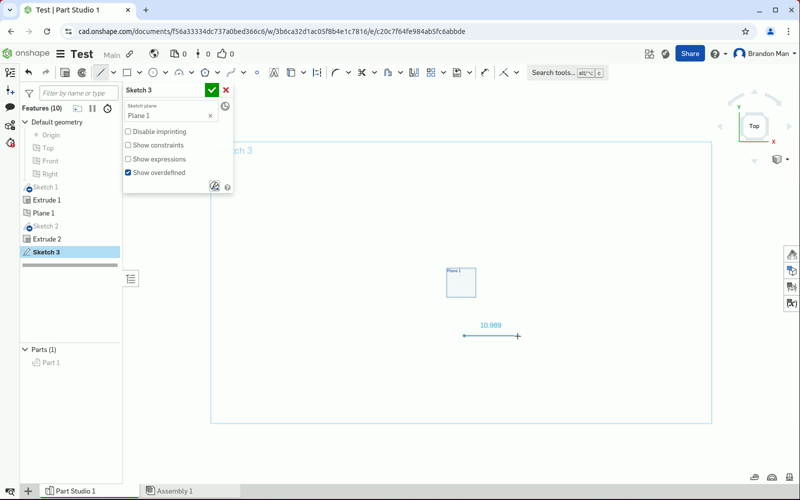
key_up(shift)
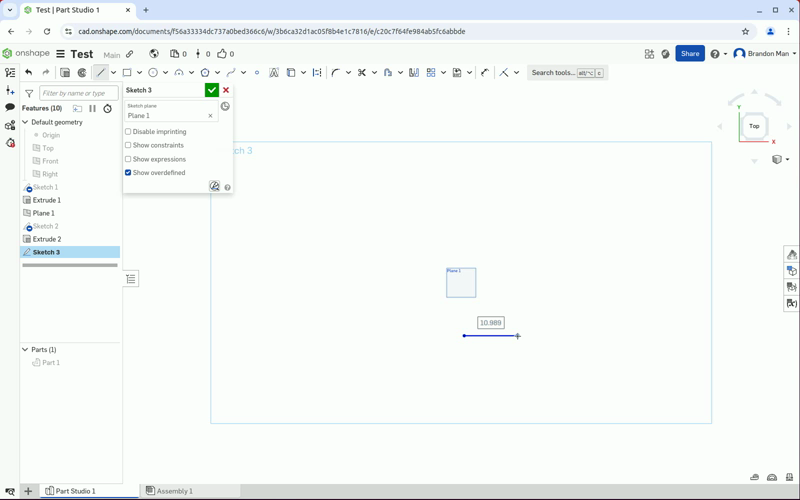
key_down(shift)
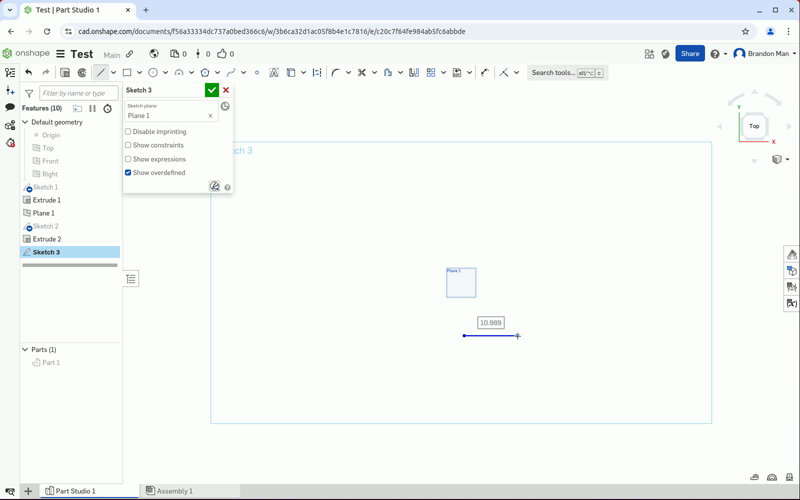
mouse_move(547, 335)
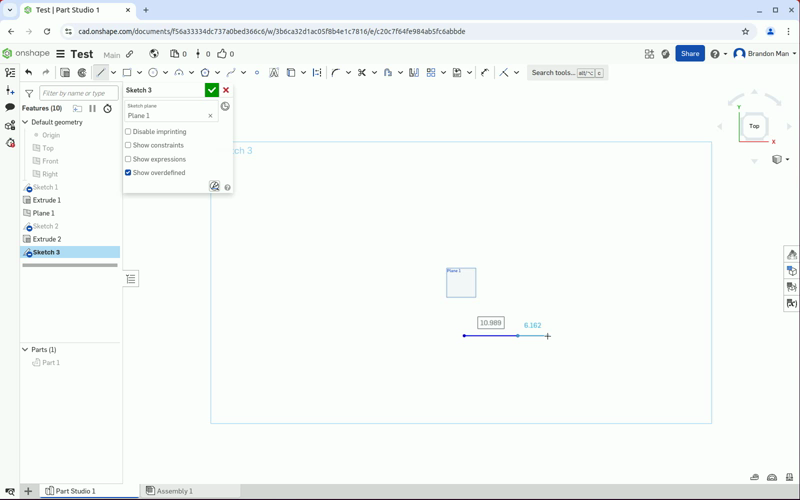
mouse_move(517, 289)
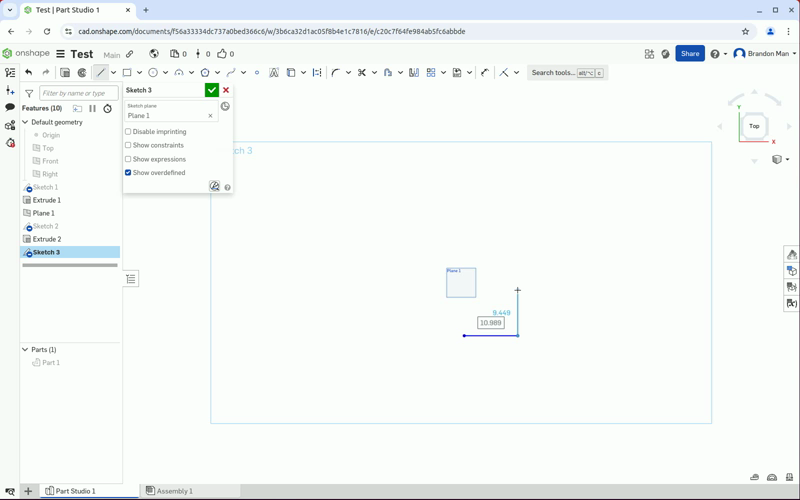
click(517, 289)
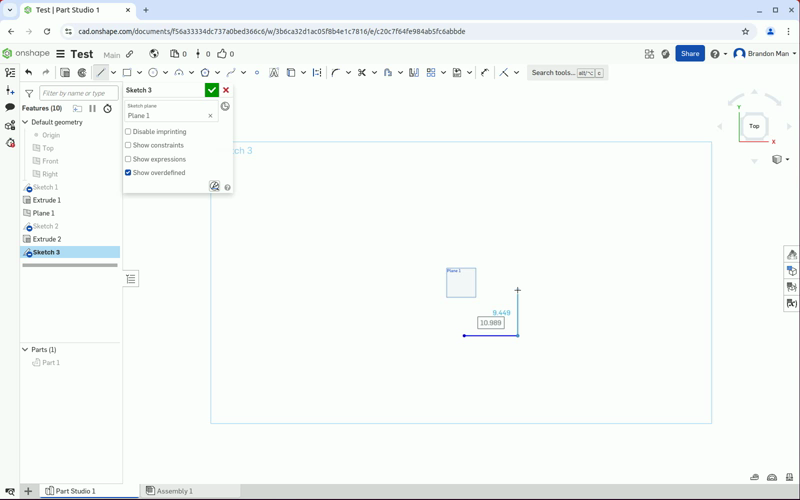
key_up(shift)
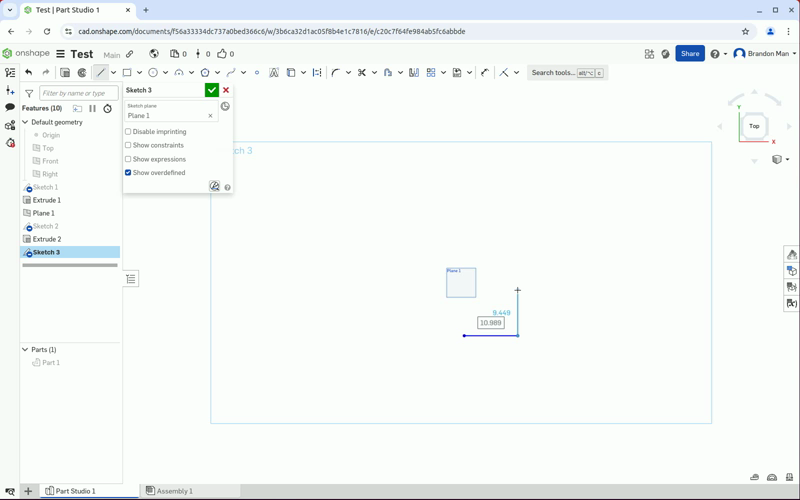
key_down(shift)
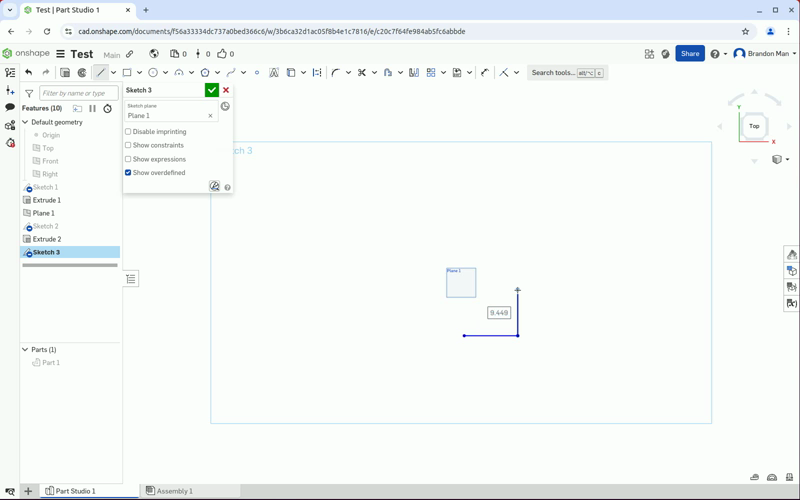
mouse_move(547, 289)
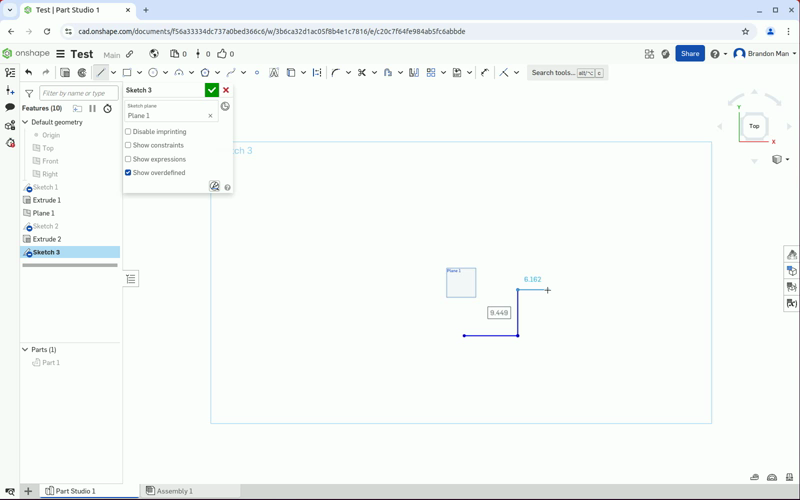
mouse_move(464, 289)
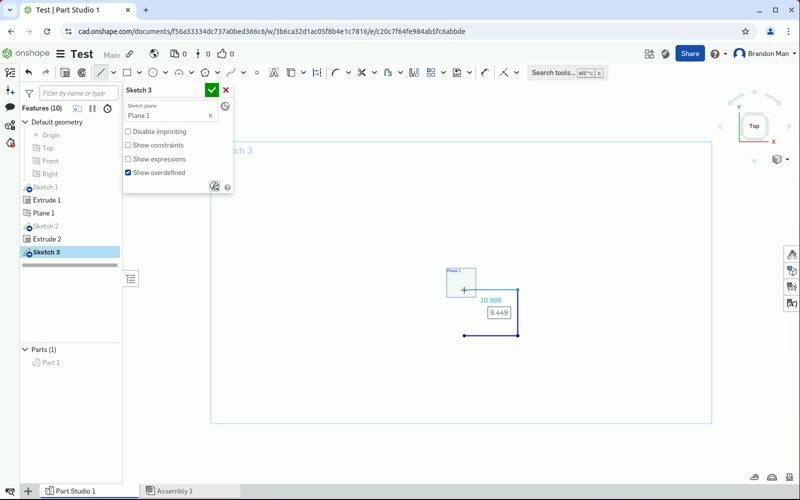
click(464, 289)
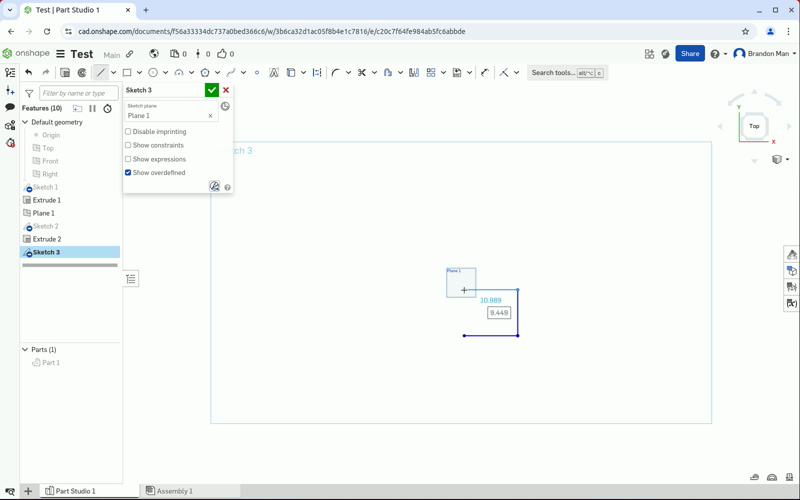
key_up(shift)
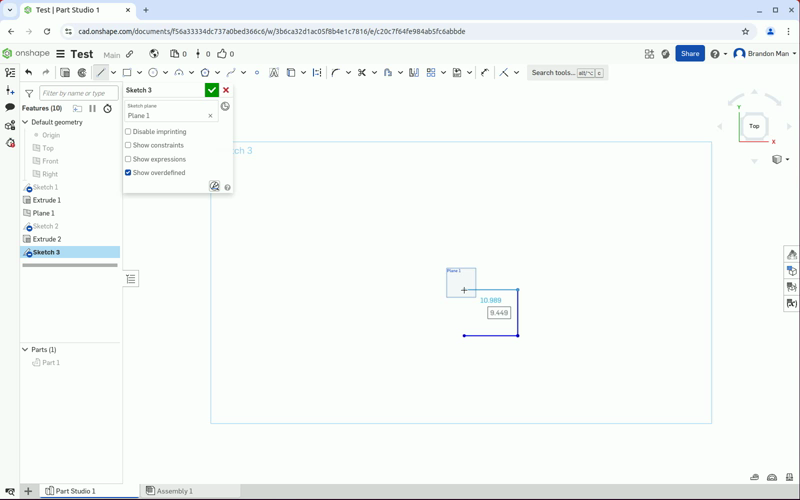
mouse_move(494, 289)
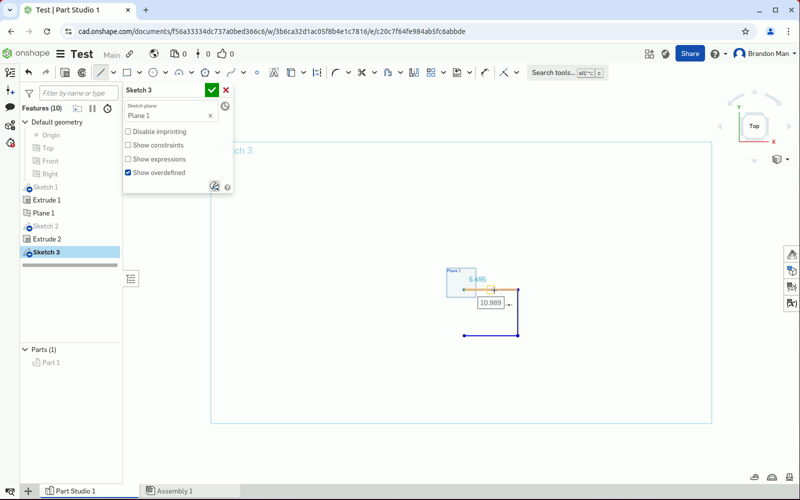
key_down(shift)
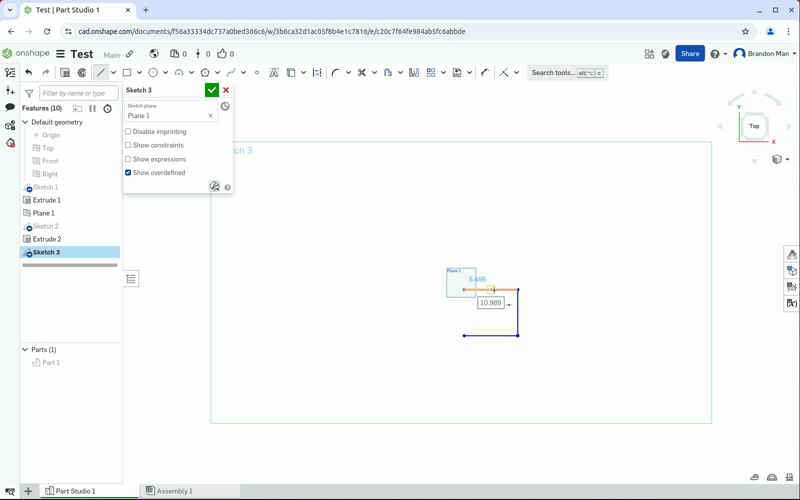
mouse_move(464, 335)
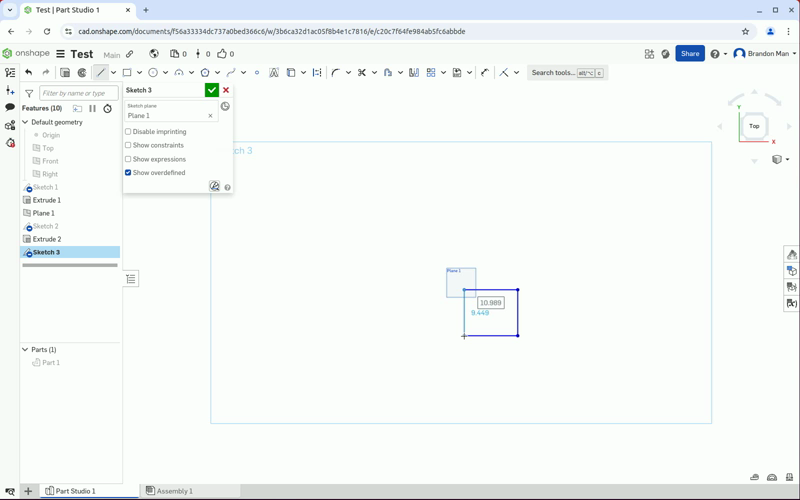
key_up(shift)
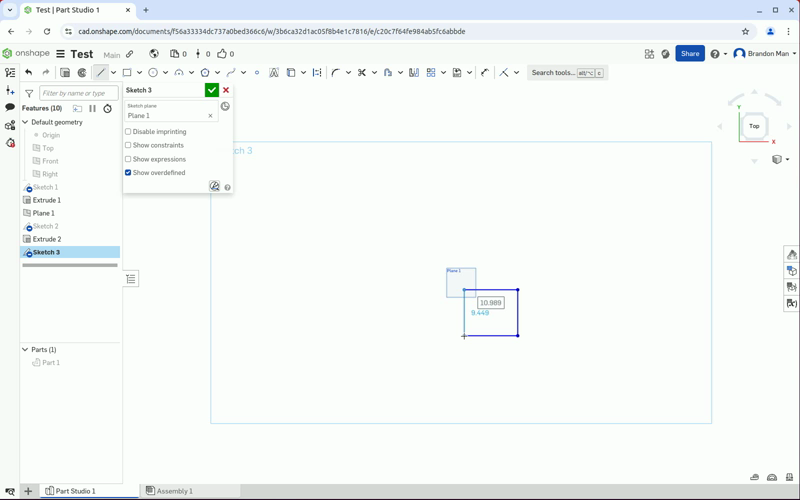
click(464, 335)
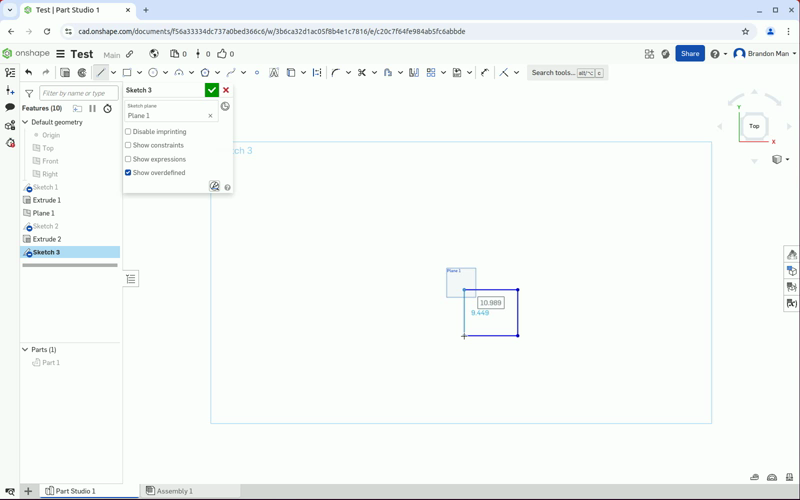
key(esc)
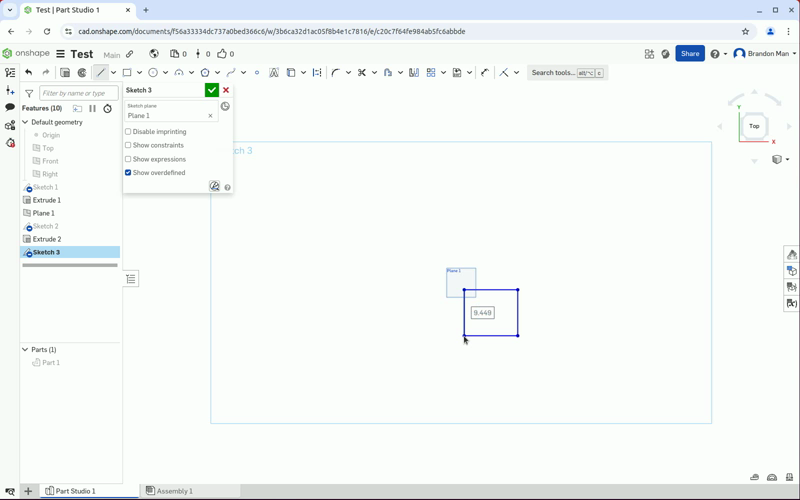
mouse_move(477, 326)
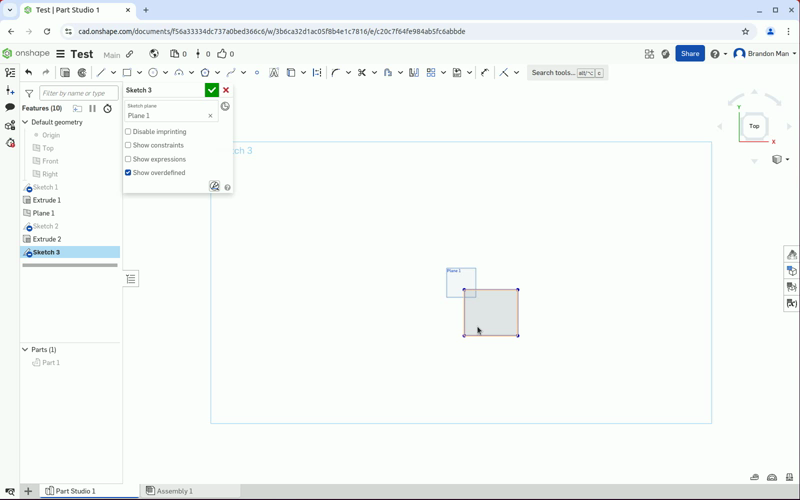
click(477, 326)
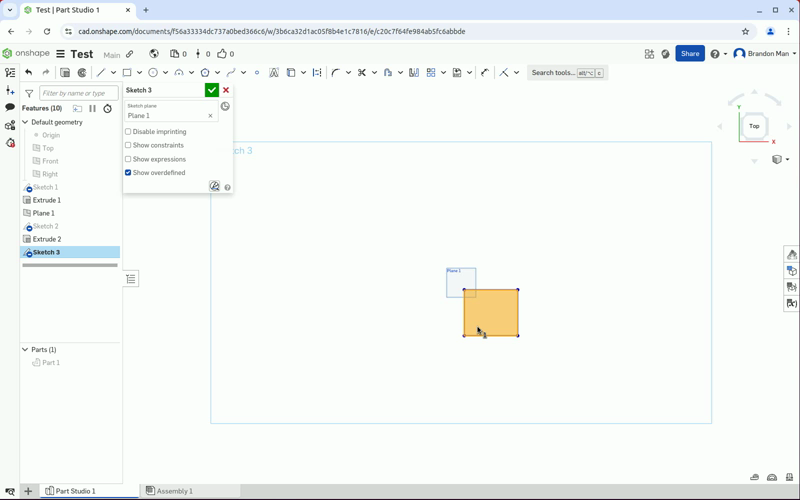
mouse_move(73, 352)
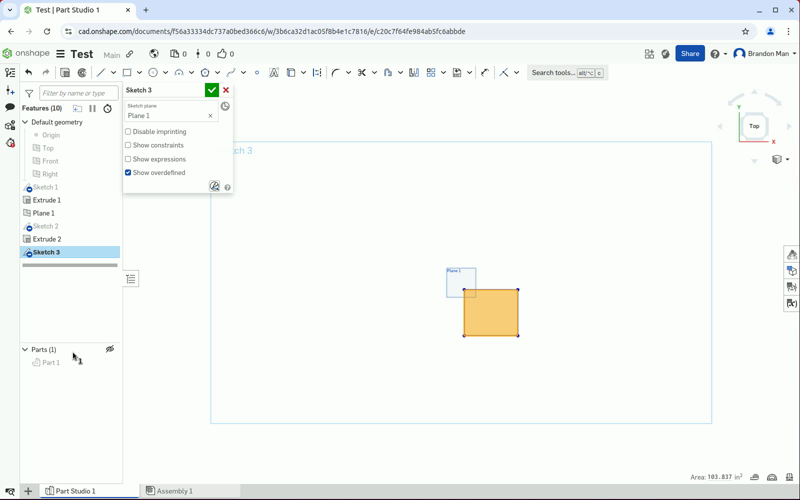
key(shift+y)
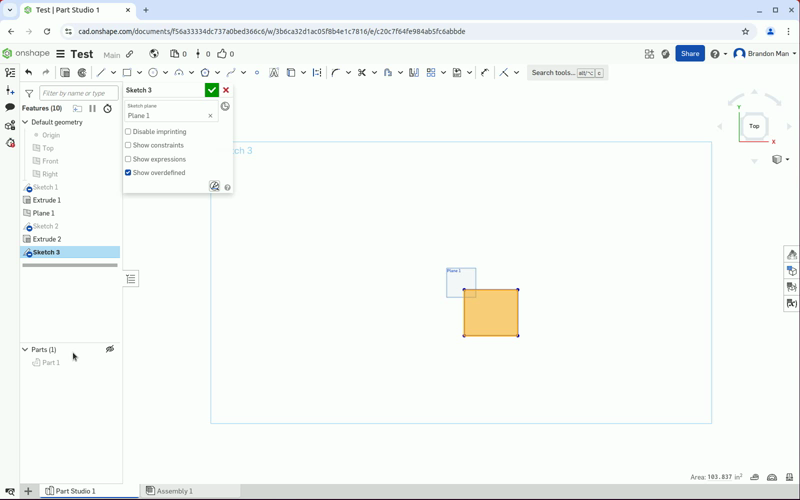
key(shift+e)
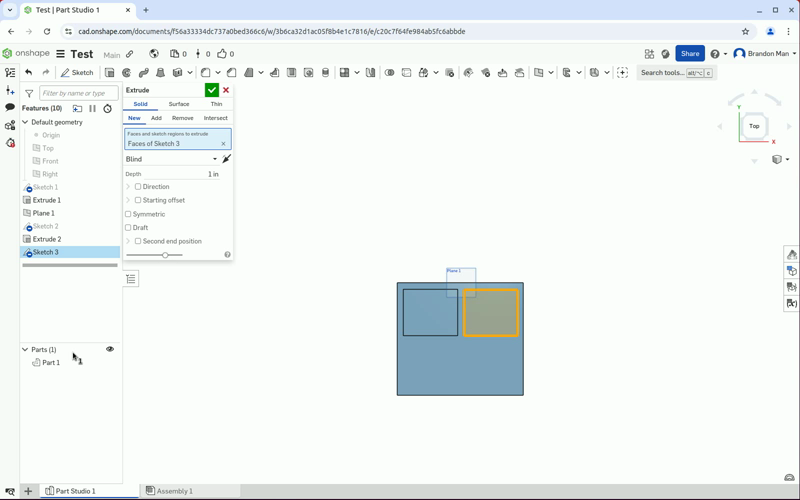
mouse_move(143, 106)
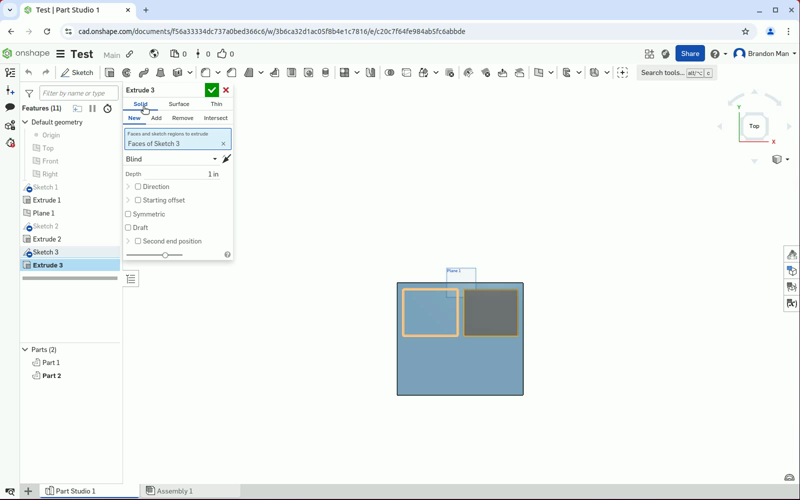
click(143, 106)
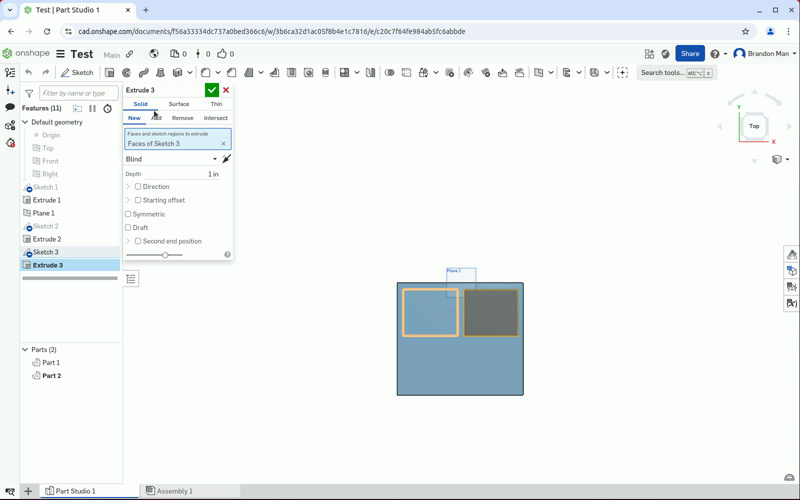
mouse_move(186, 120)
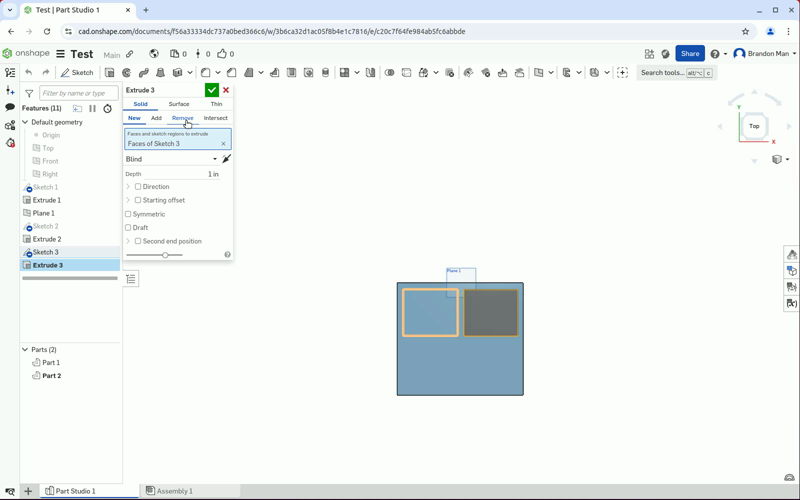
click(186, 120)
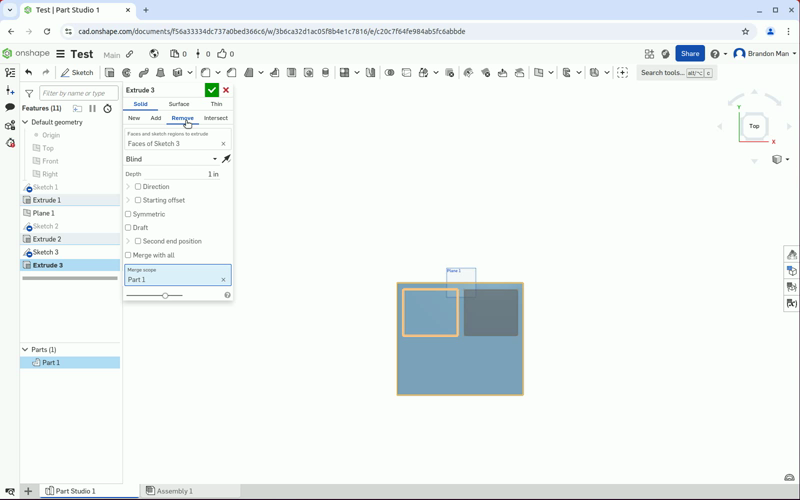
key(tab, 4)
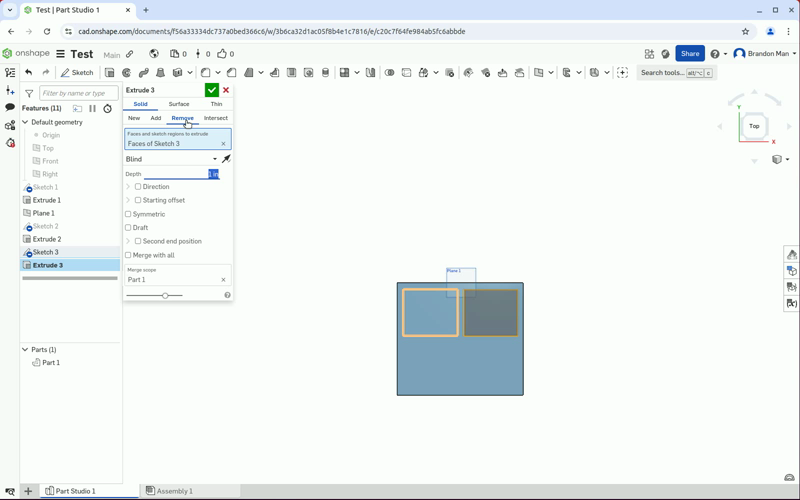
text(30.811)
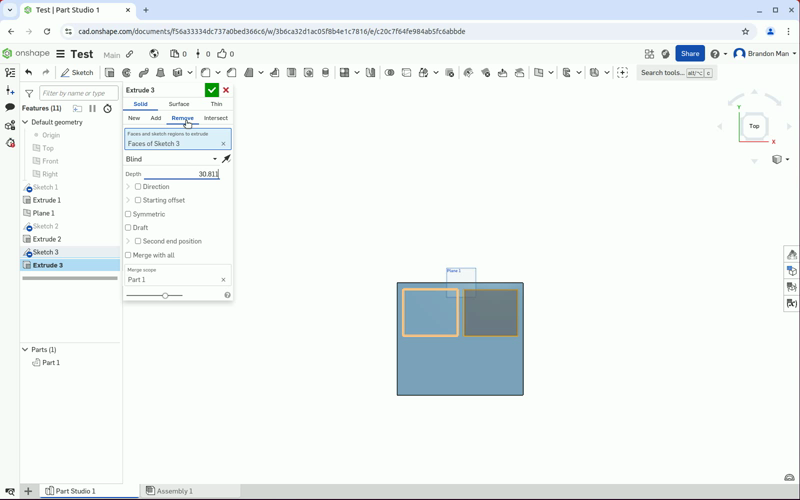
key(tab, 6)
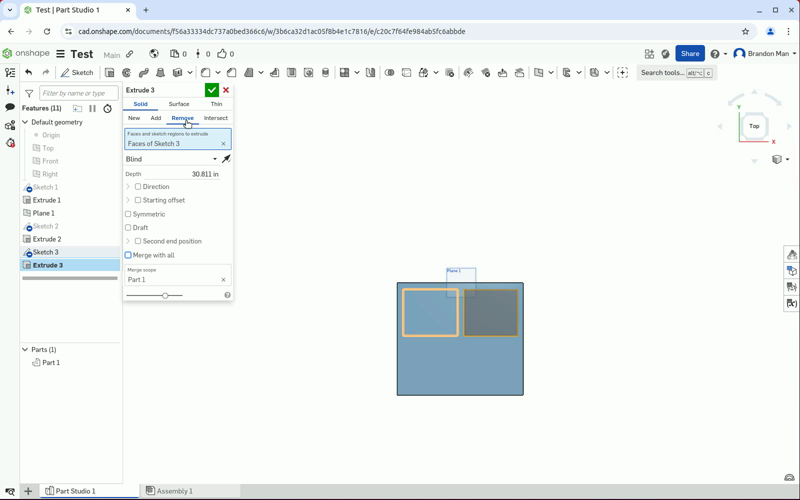
key(space)
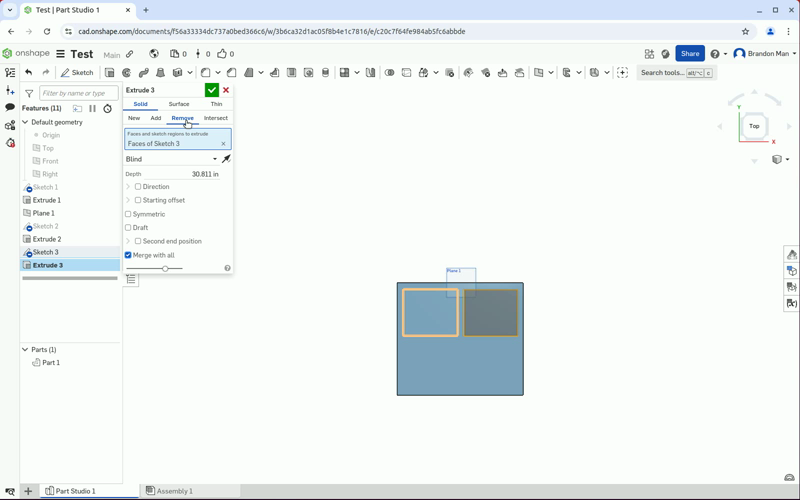
key(enter)
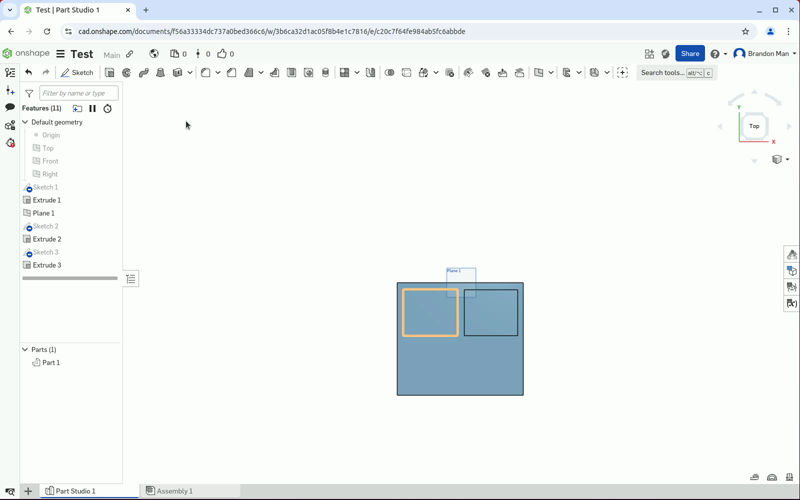
key(shift+h)
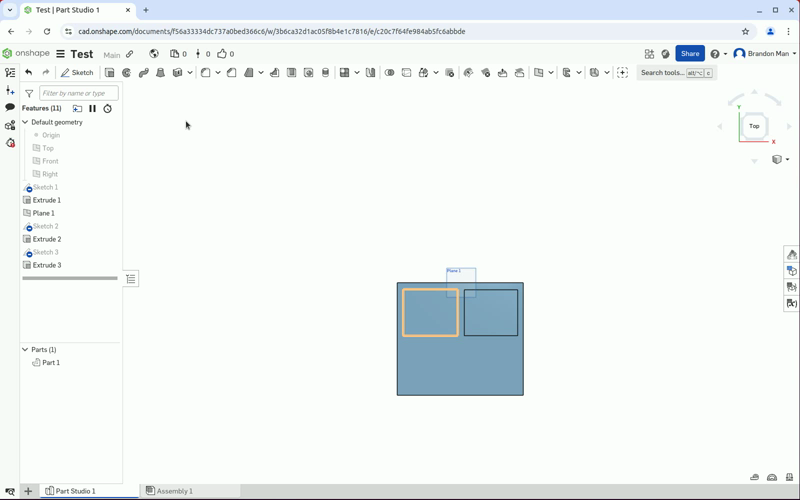
key(shift+h)
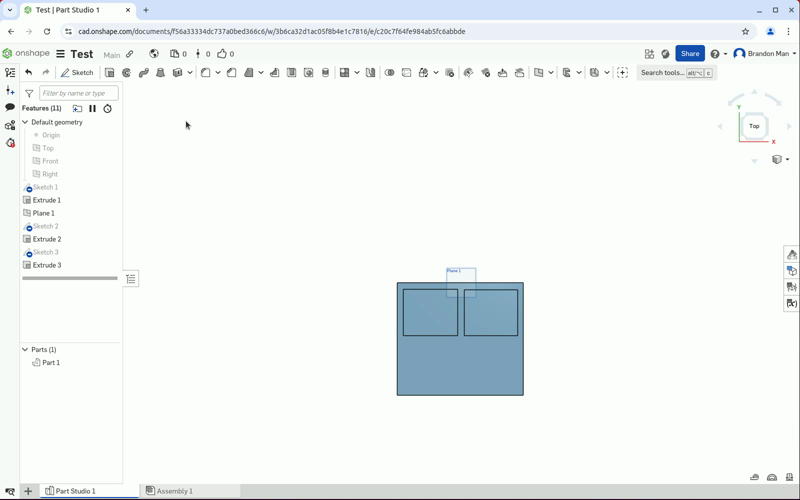
mouse_move(73, 189)
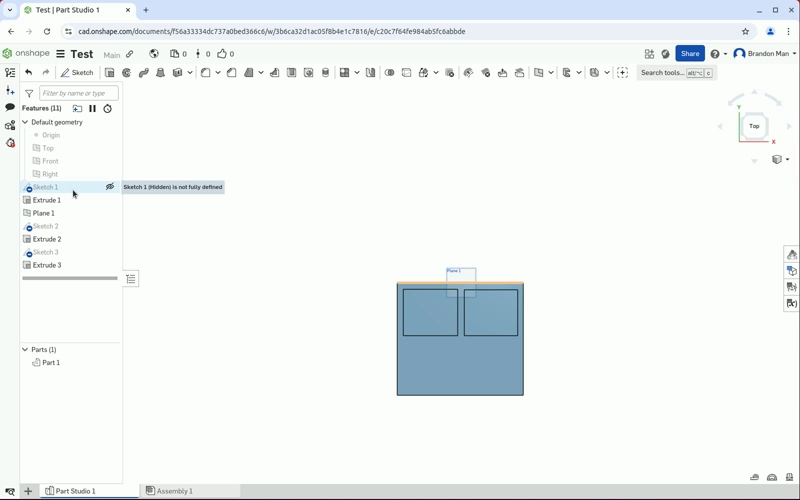
click(73, 189)
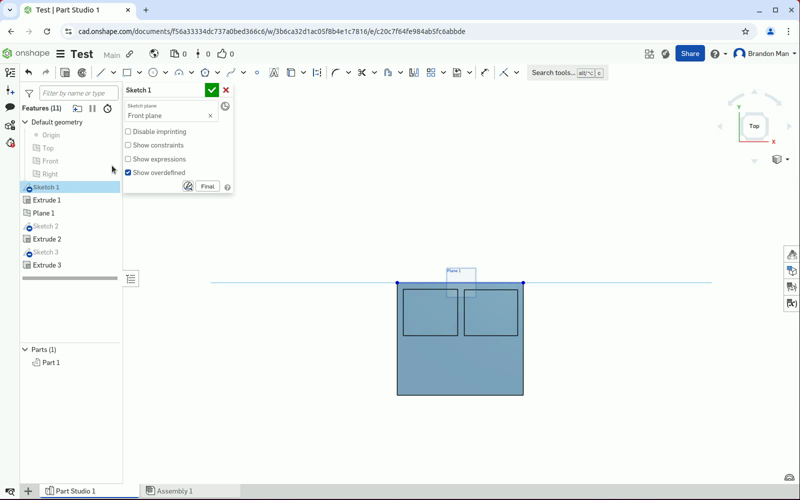
mouse_move(229, 92)
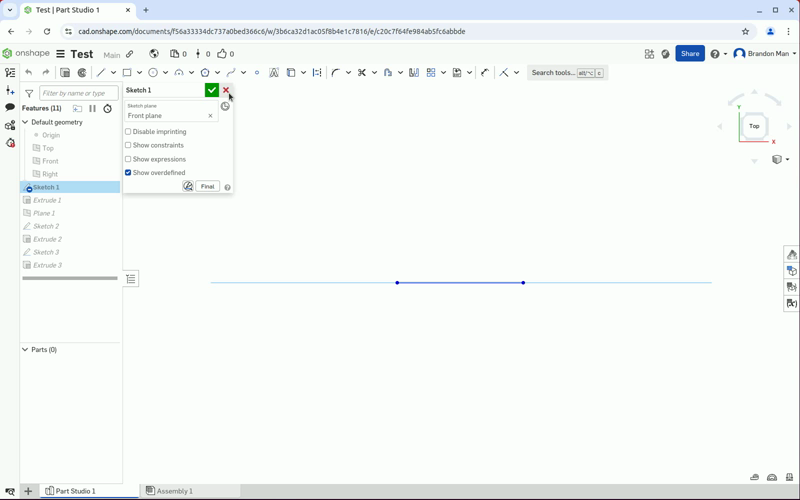
click(229, 92)
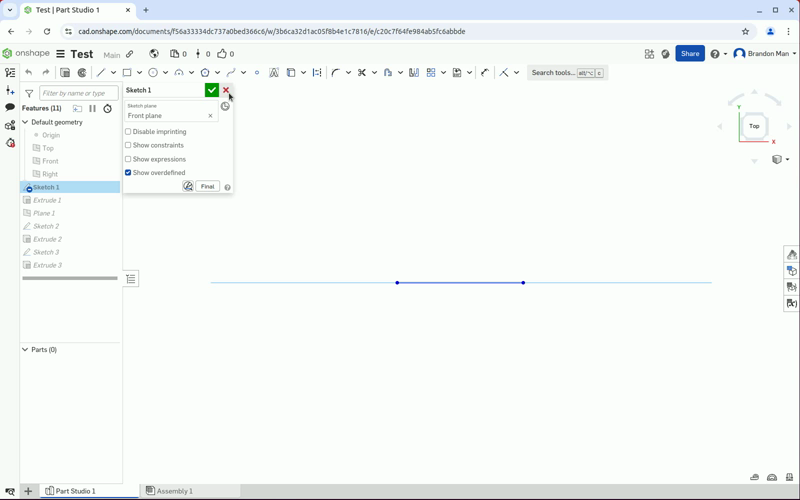
key(shift+s)
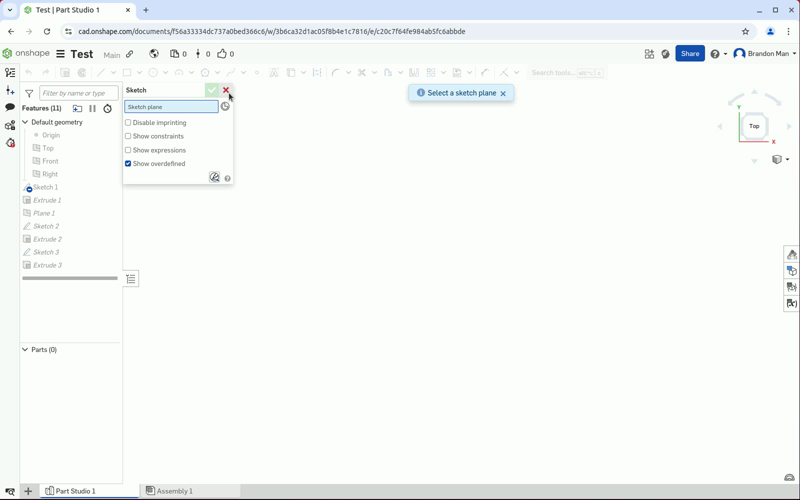
mouse_move(73, 215)
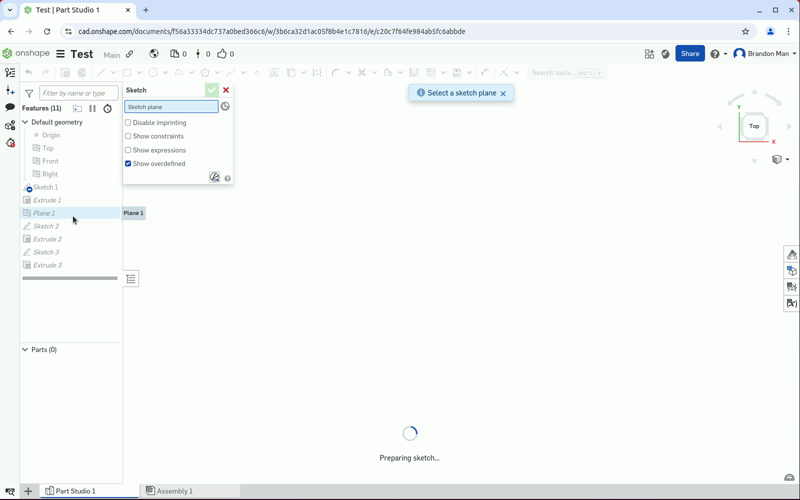
click(73, 215)
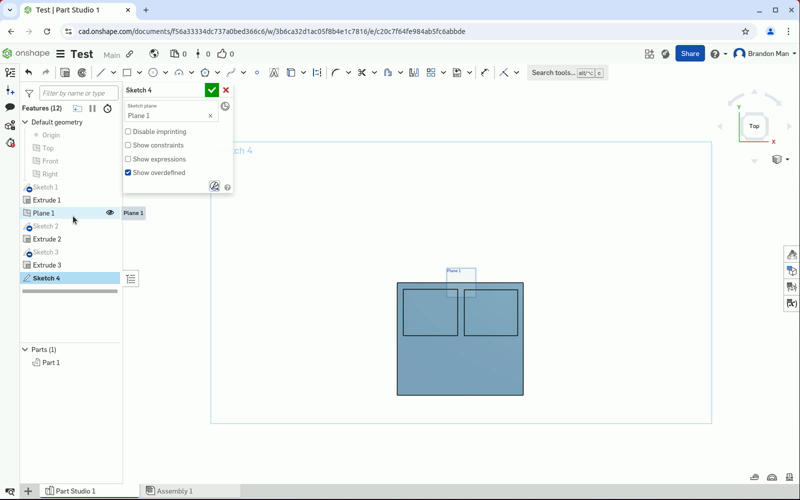
mouse_move(73, 352)
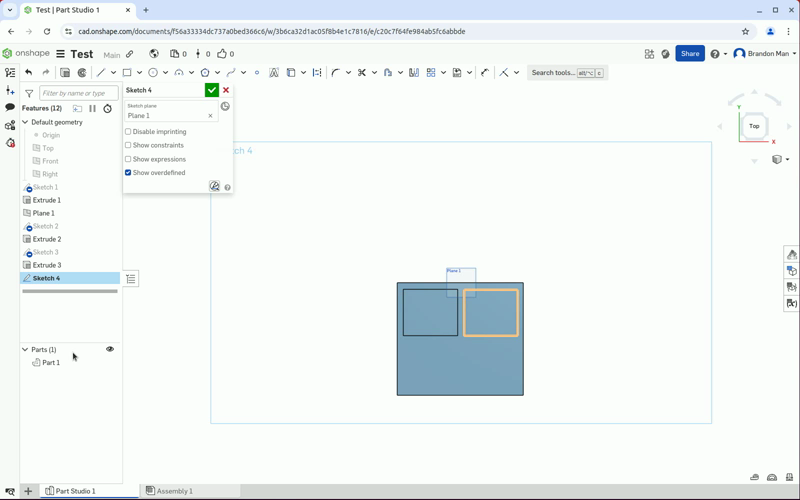
key(y)
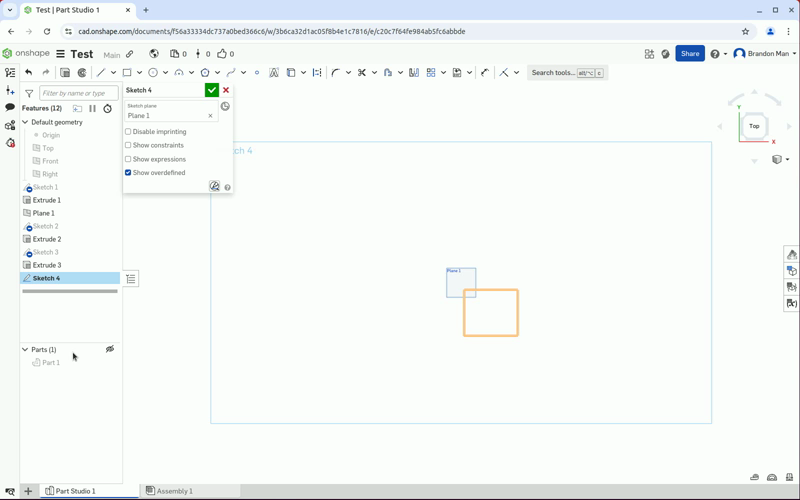
key(l)
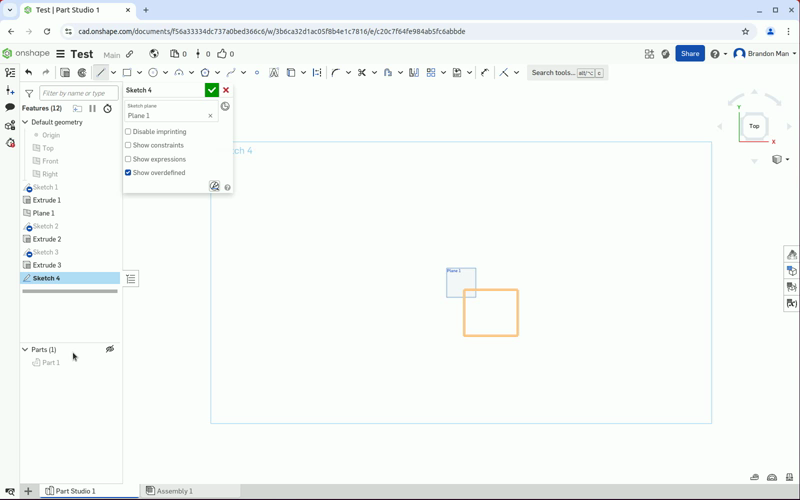
key_down(shift)
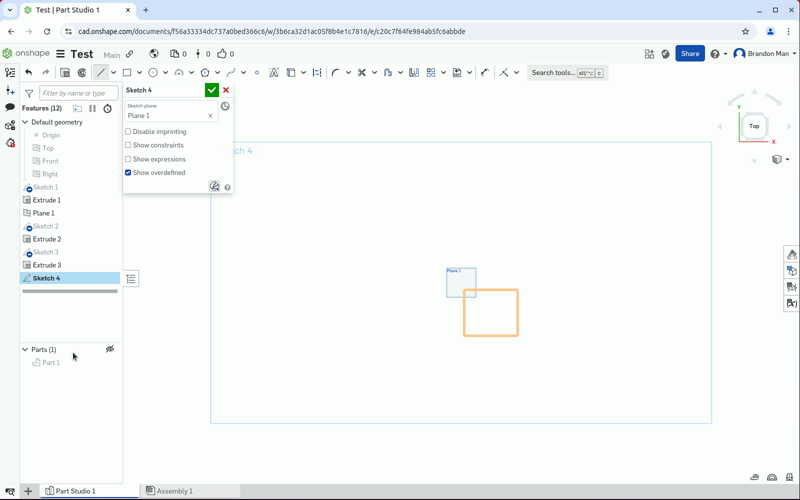
mouse_move(404, 388)
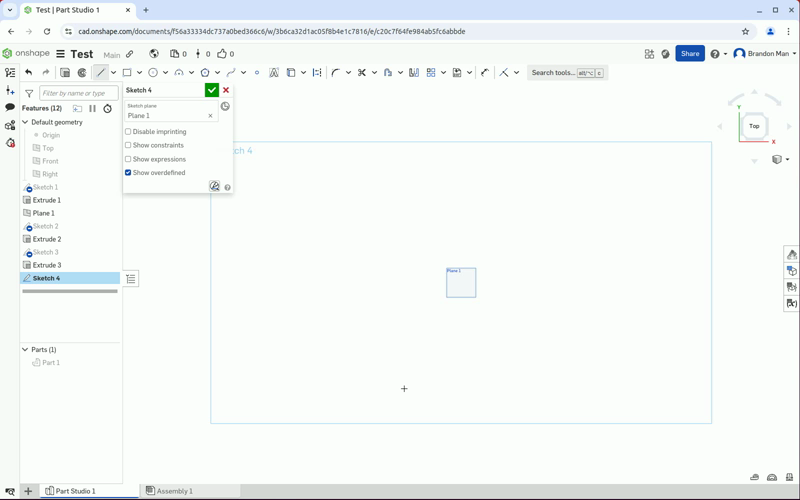
click(404, 388)
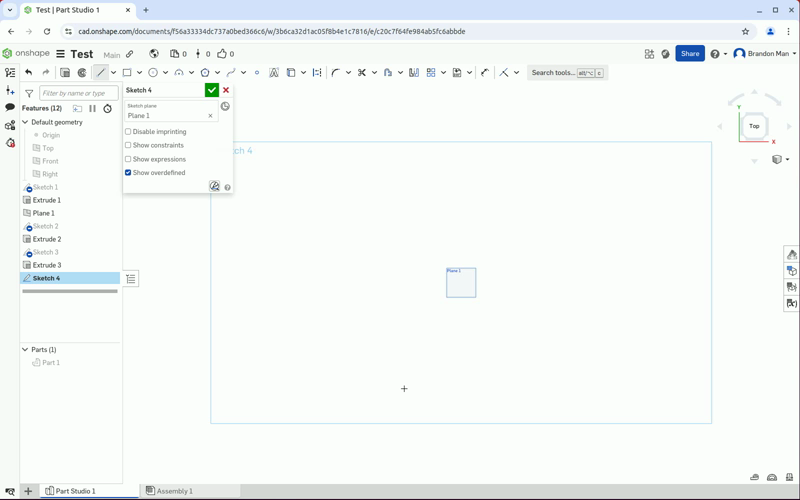
key_up(shift)
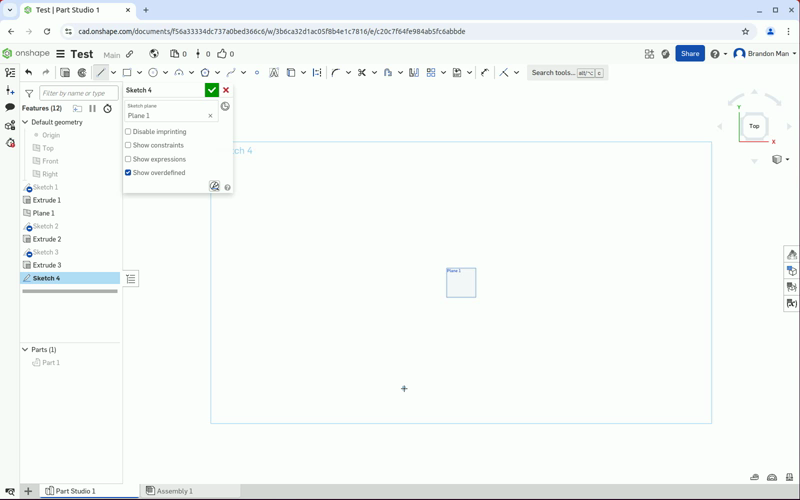
key_down(shift)
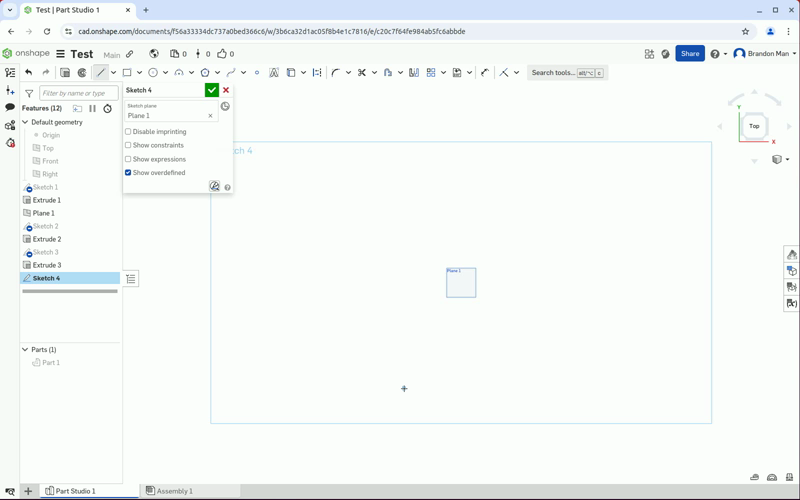
mouse_move(434, 388)
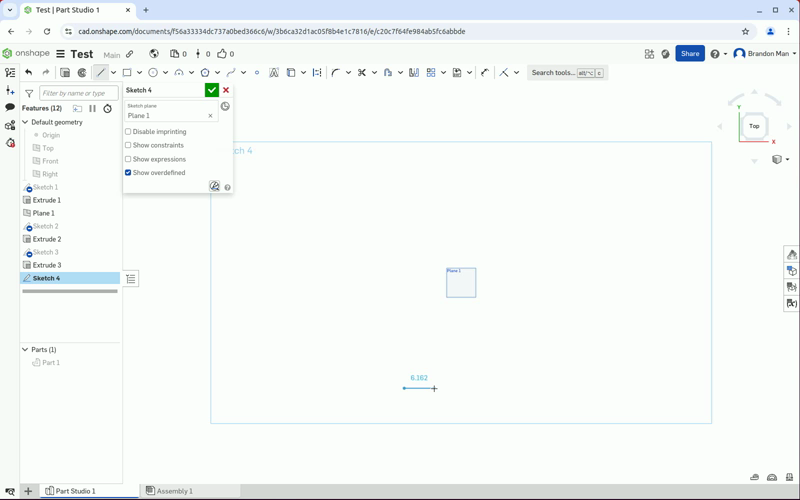
mouse_move(457, 388)
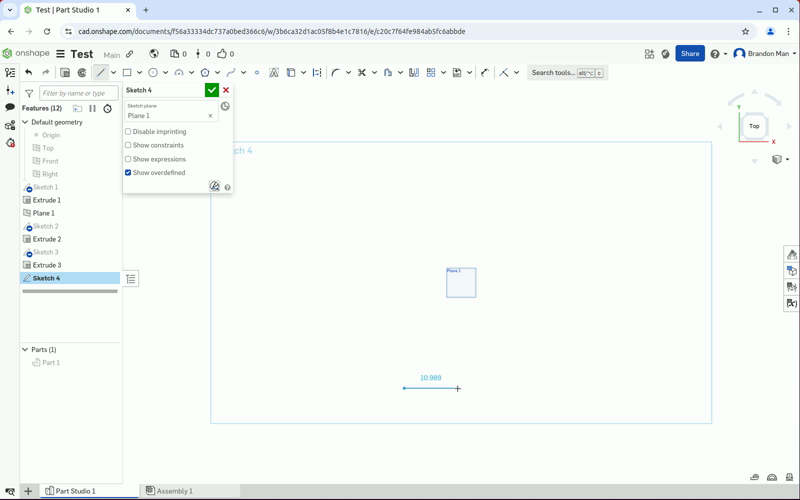
click(457, 388)
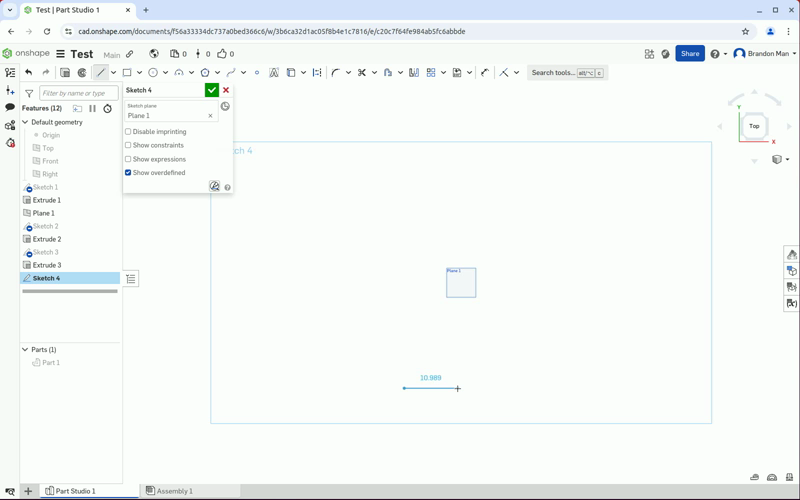
key_up(shift)
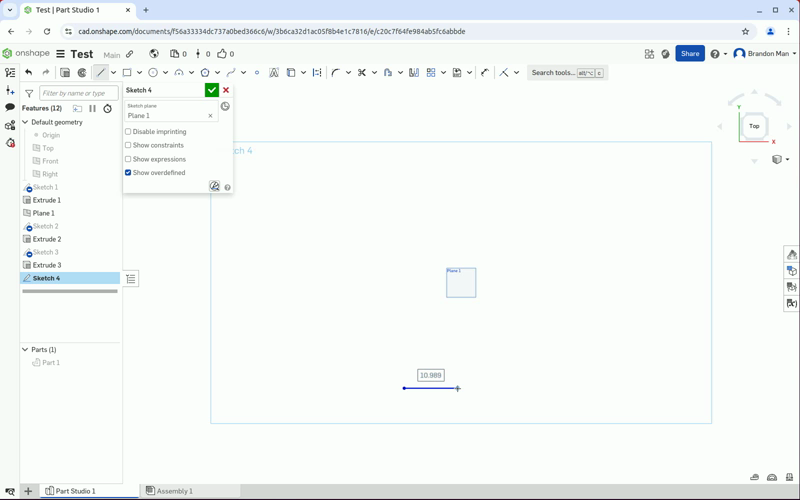
key_down(shift)
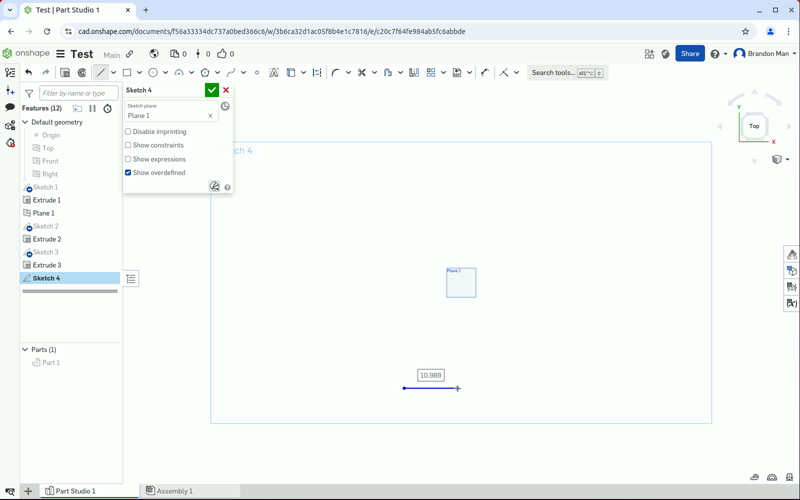
mouse_move(487, 388)
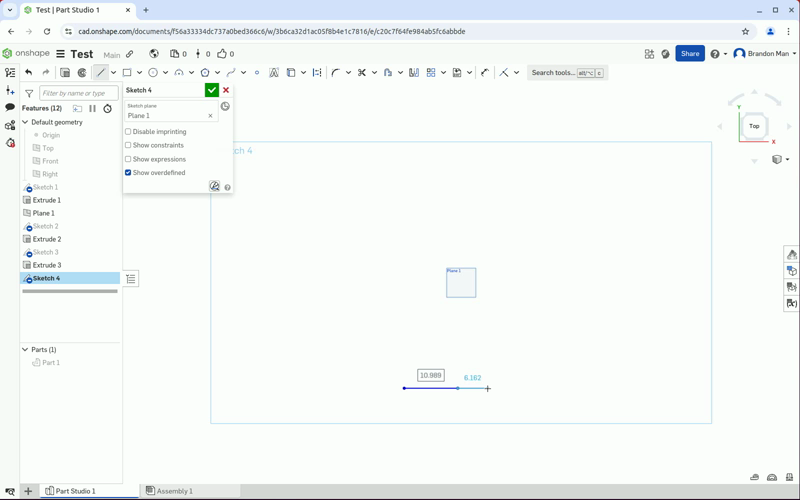
mouse_move(457, 342)
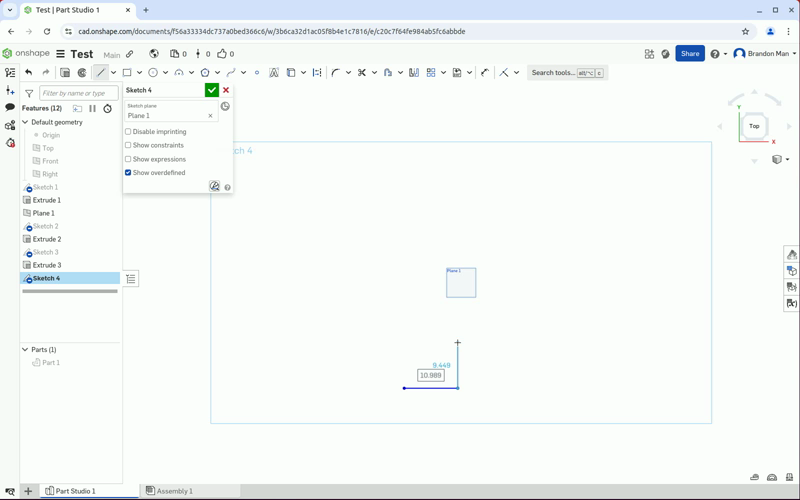
click(457, 342)
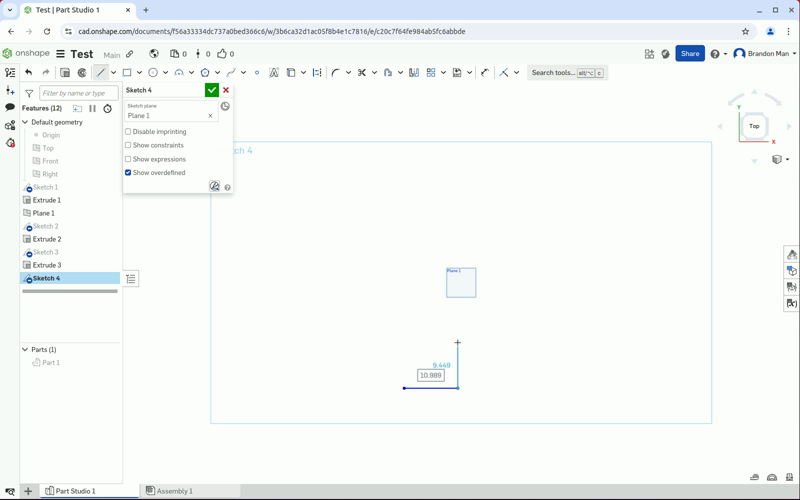
key_up(shift)
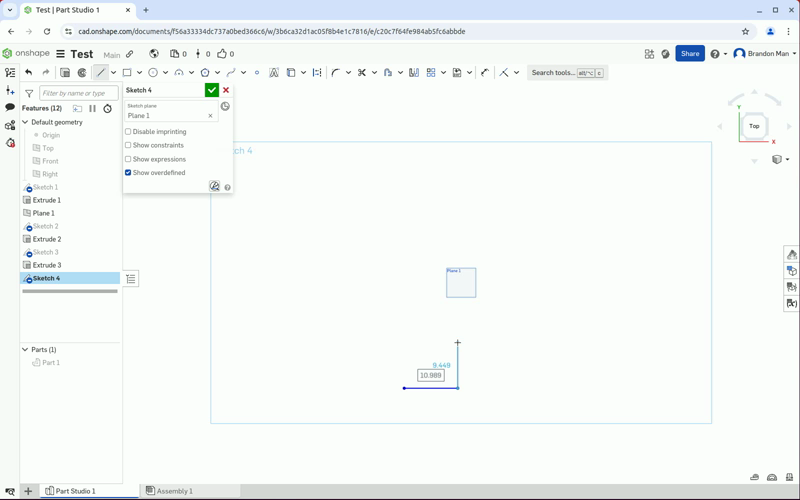
key_down(shift)
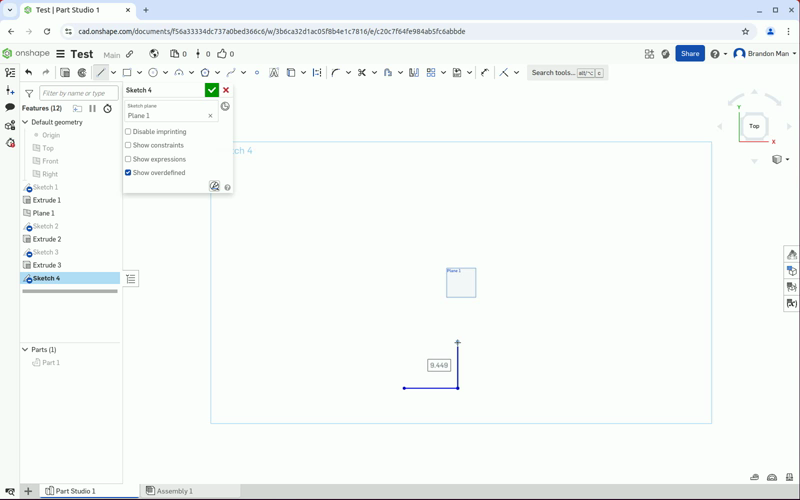
mouse_move(487, 342)
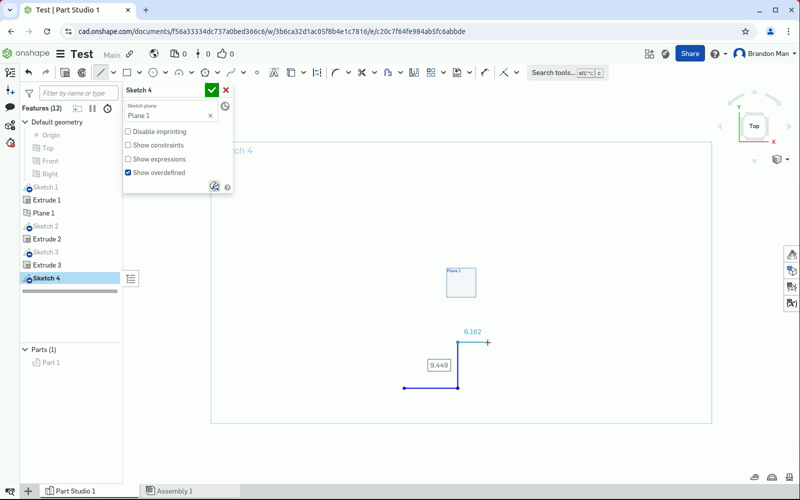
mouse_move(404, 342)
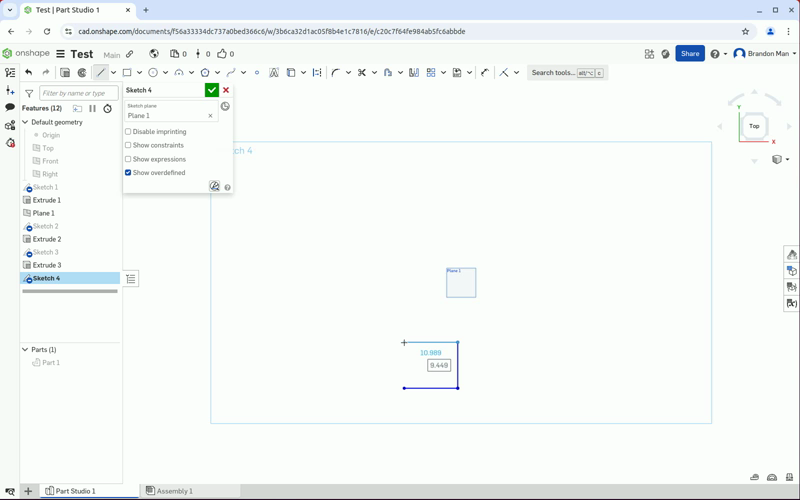
click(404, 342)
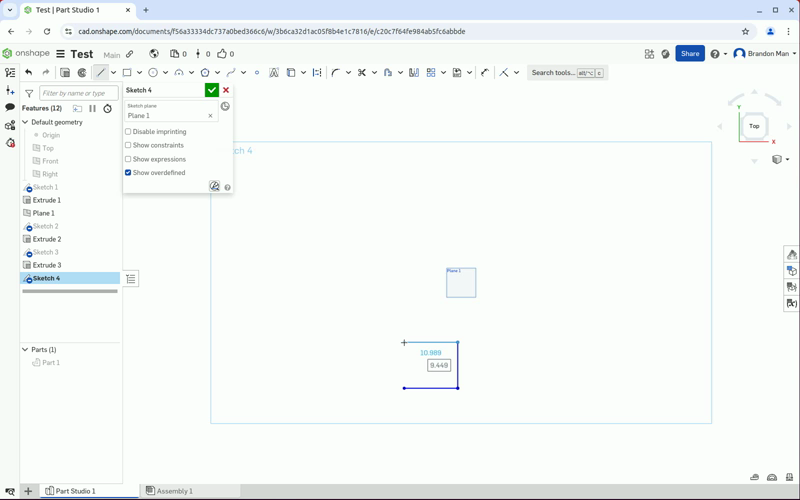
key_up(shift)
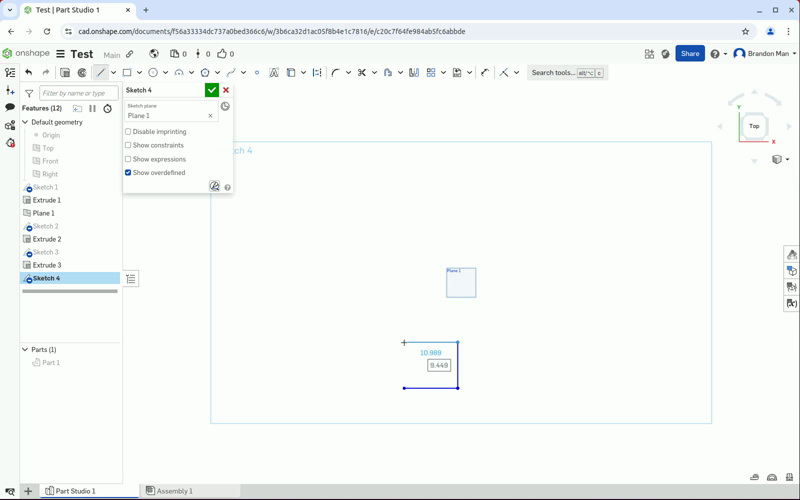
mouse_move(434, 342)
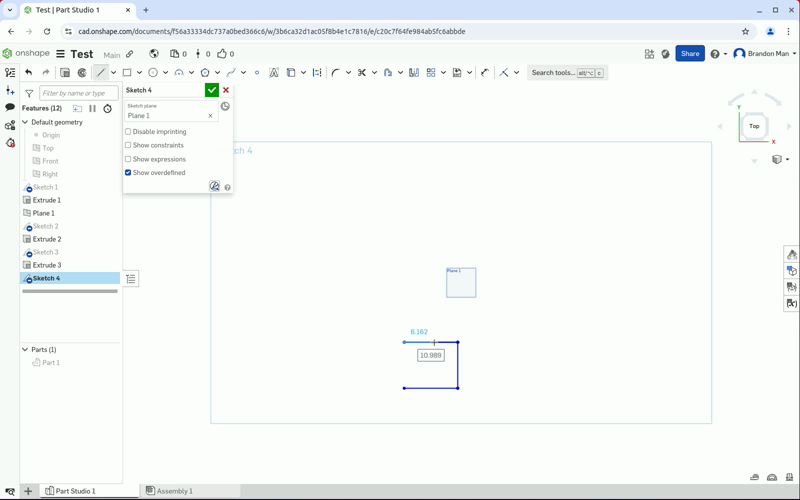
key_down(shift)
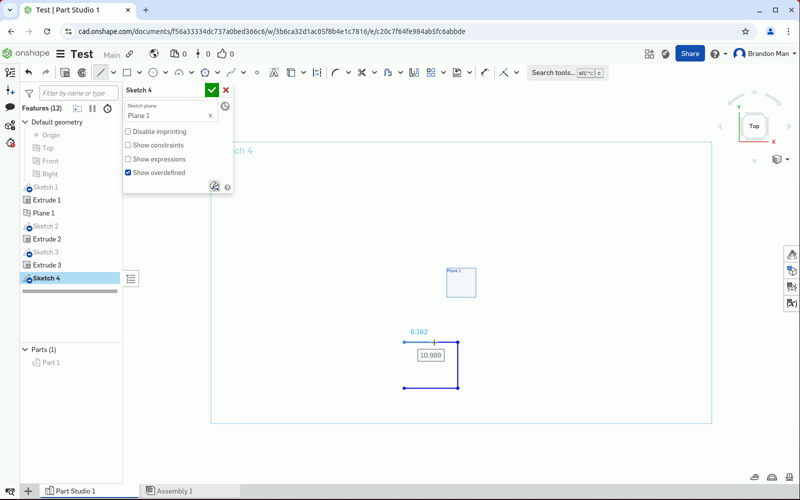
mouse_move(404, 388)
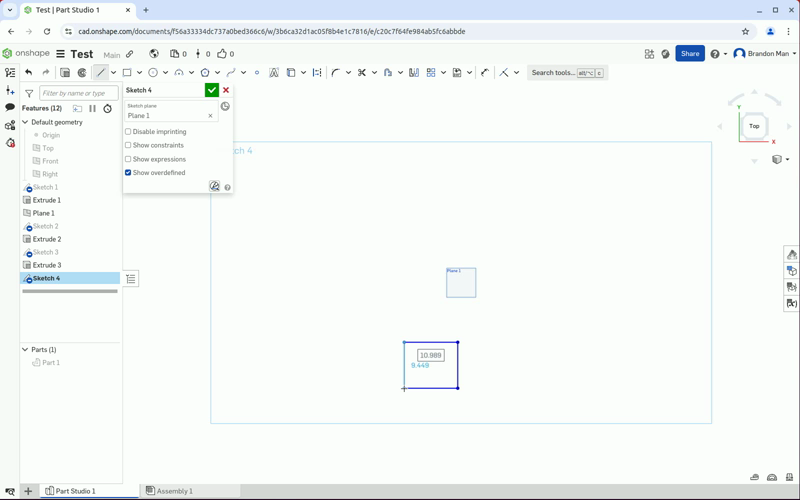
key_up(shift)
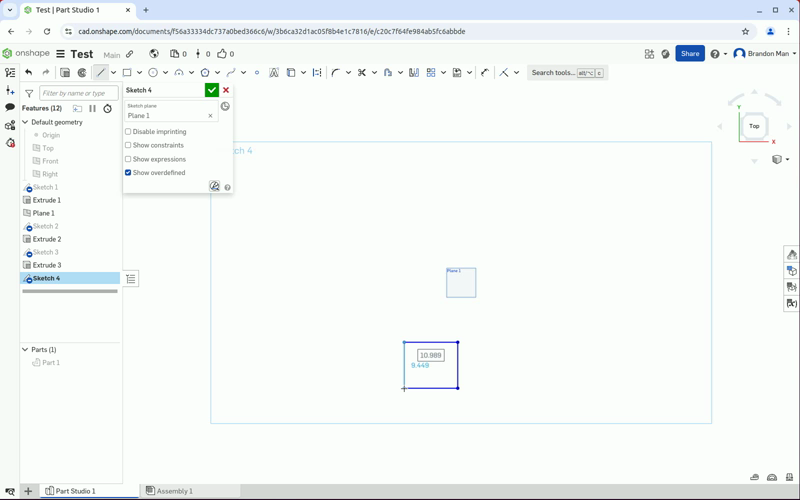
click(404, 388)
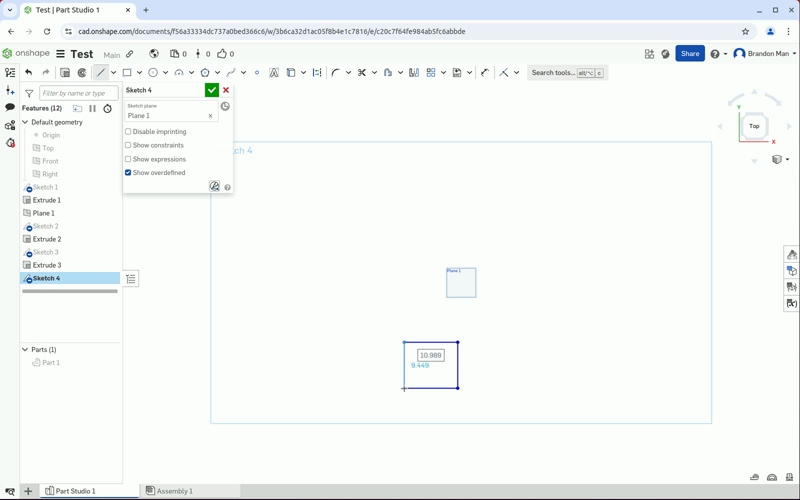
key(esc)
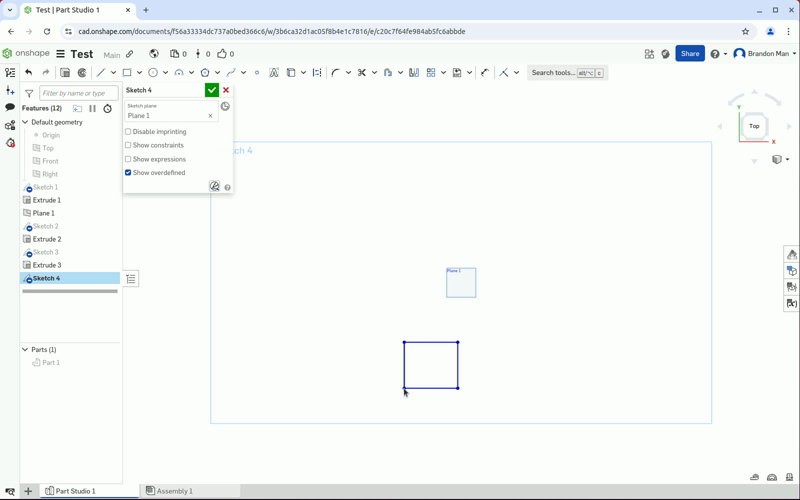
mouse_move(434, 369)
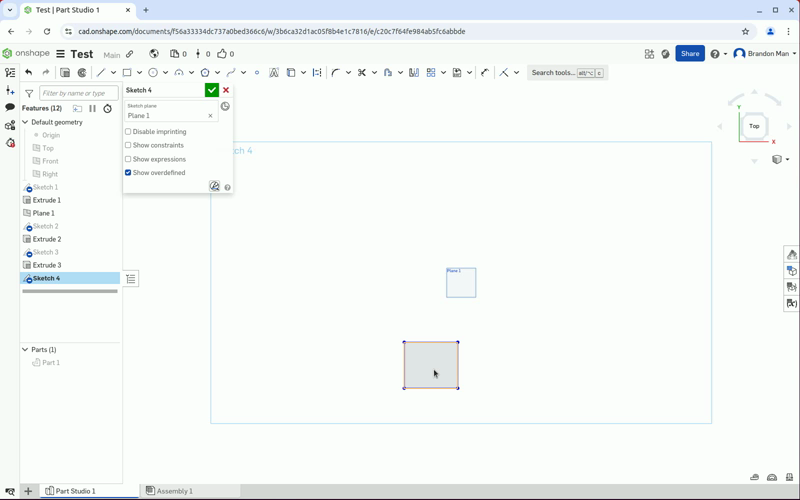
click(434, 369)
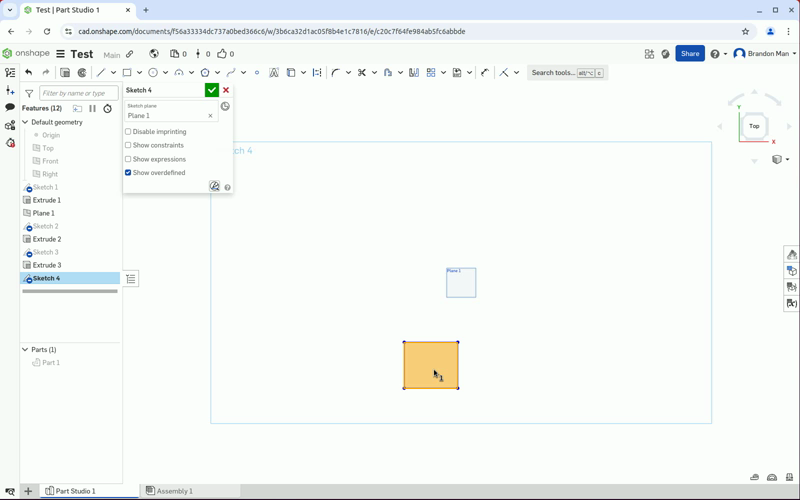
mouse_move(73, 352)
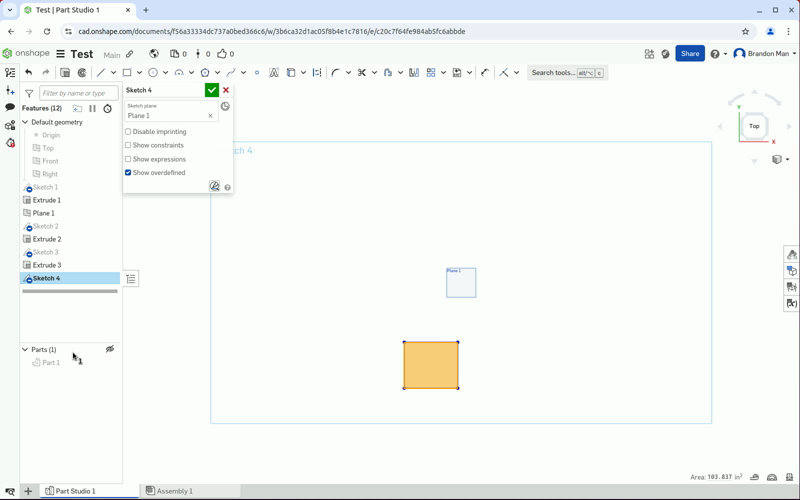
key(shift+y)
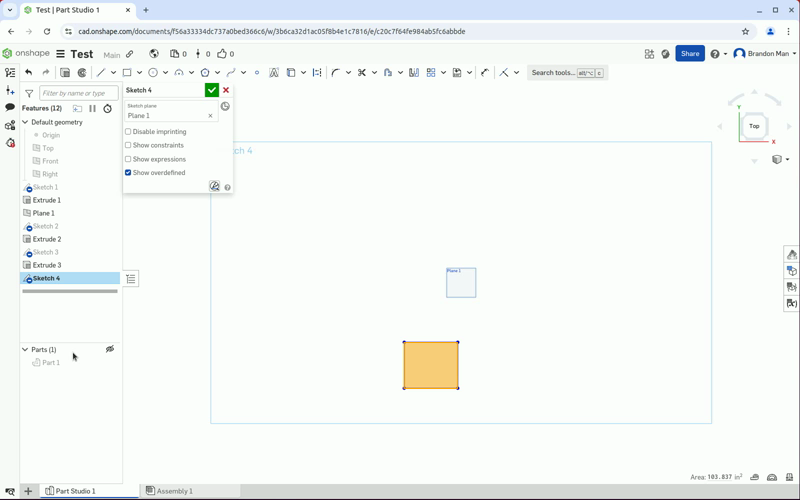
key(shift+e)
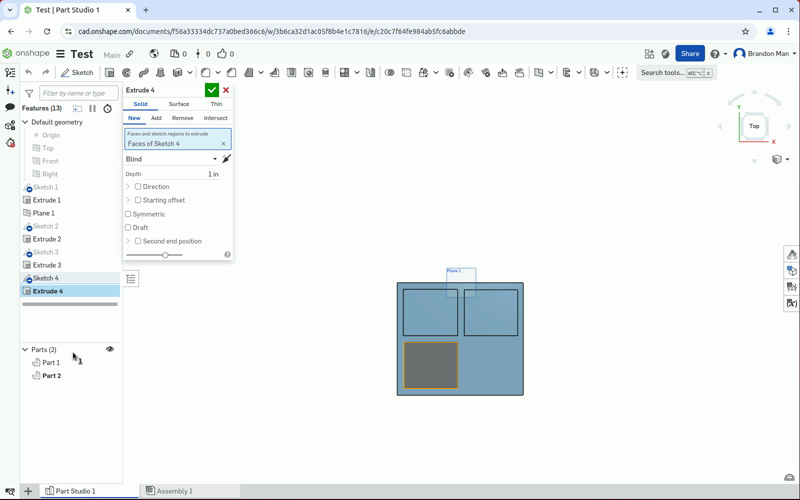
mouse_move(143, 106)
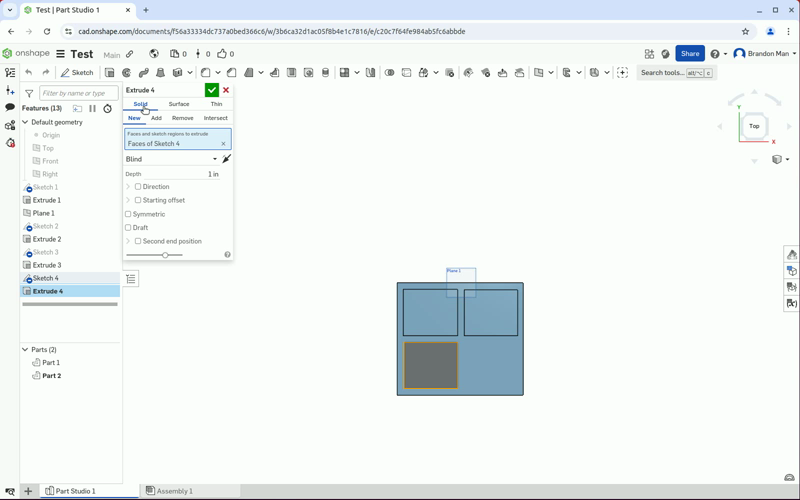
click(143, 106)
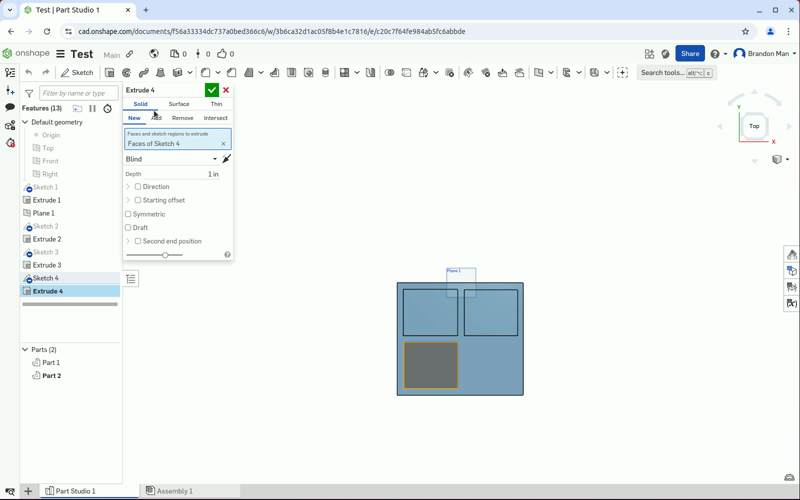
mouse_move(186, 120)
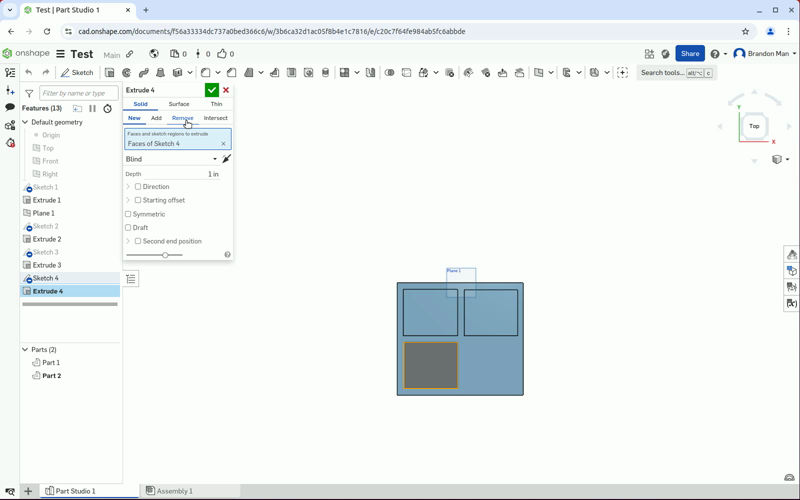
click(186, 120)
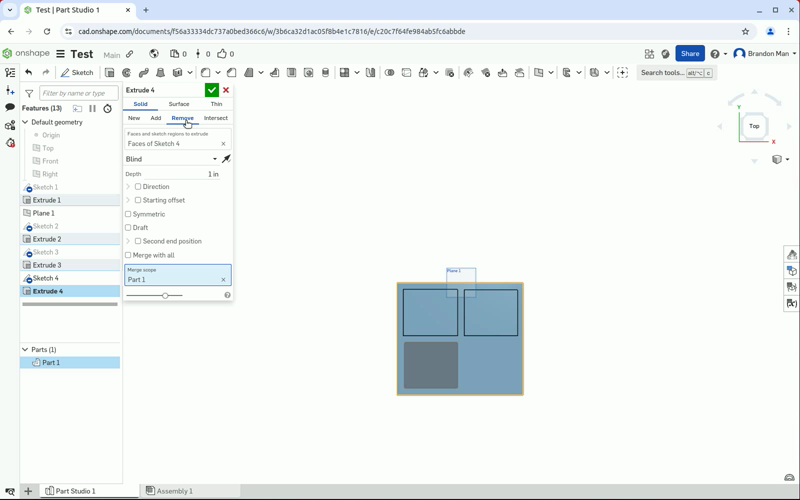
key(tab, 4)
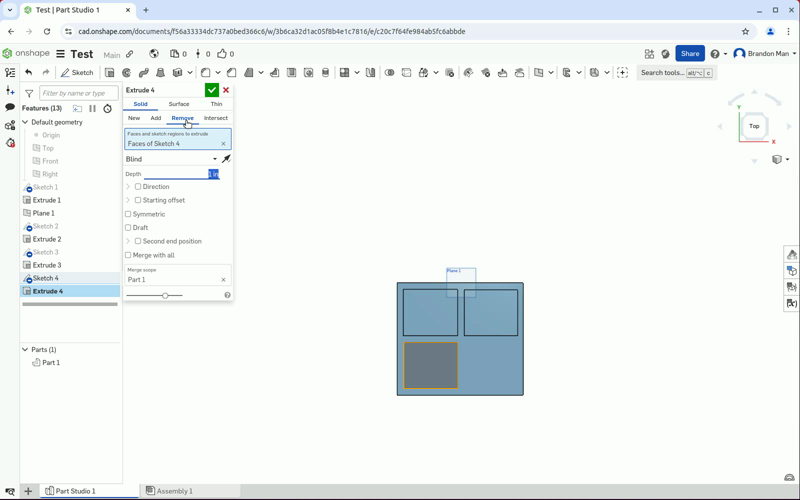
text(30.811)
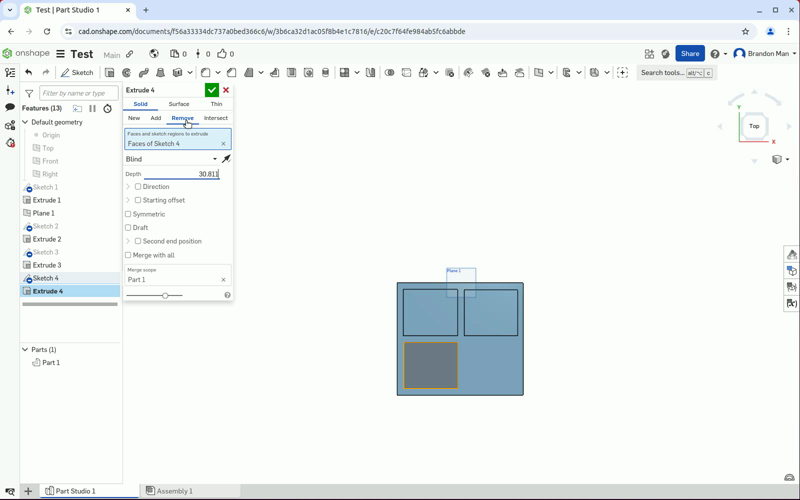
key(tab, 6)
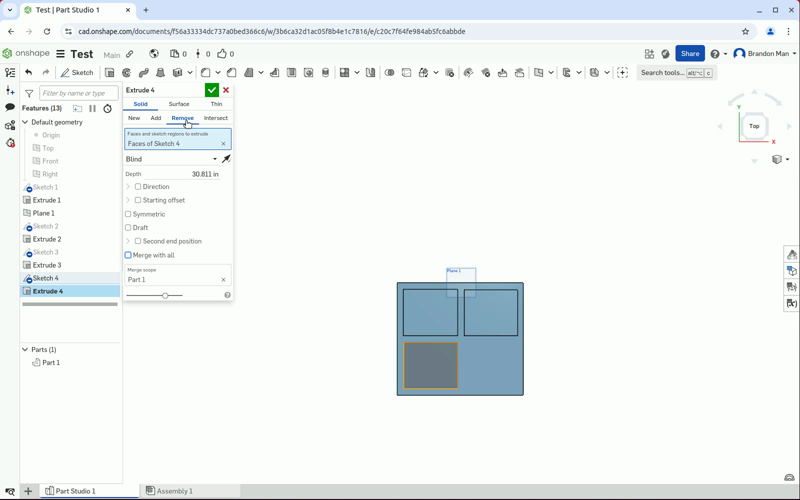
key(space)
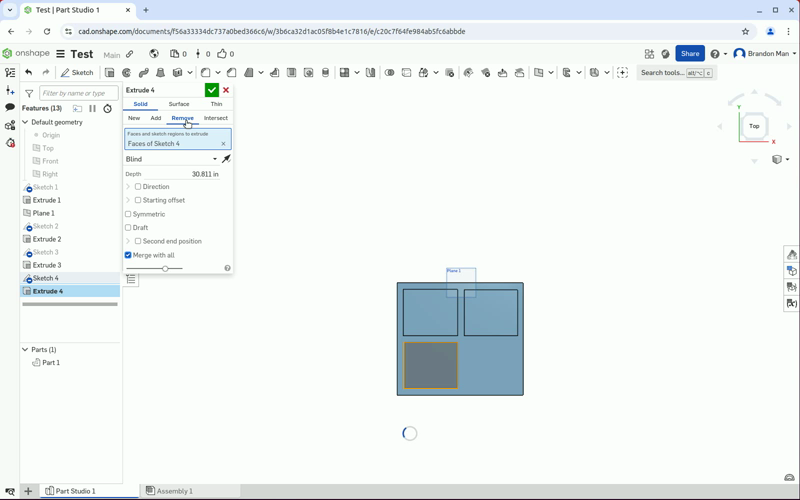
key(enter)
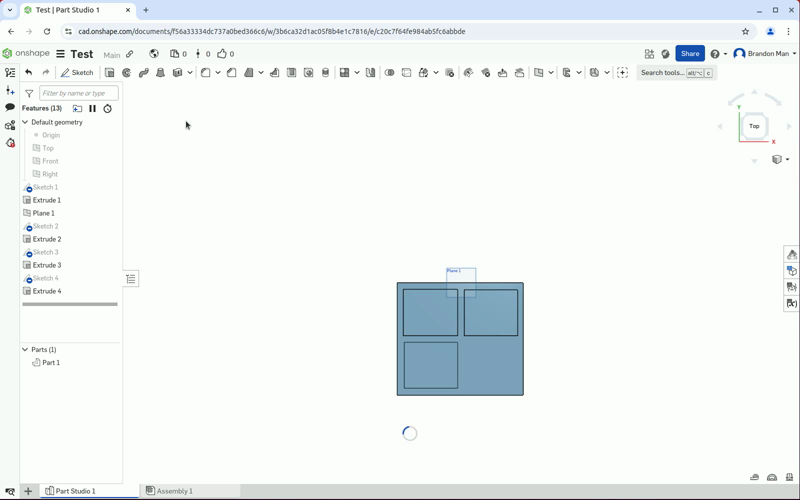
key(shift+h)
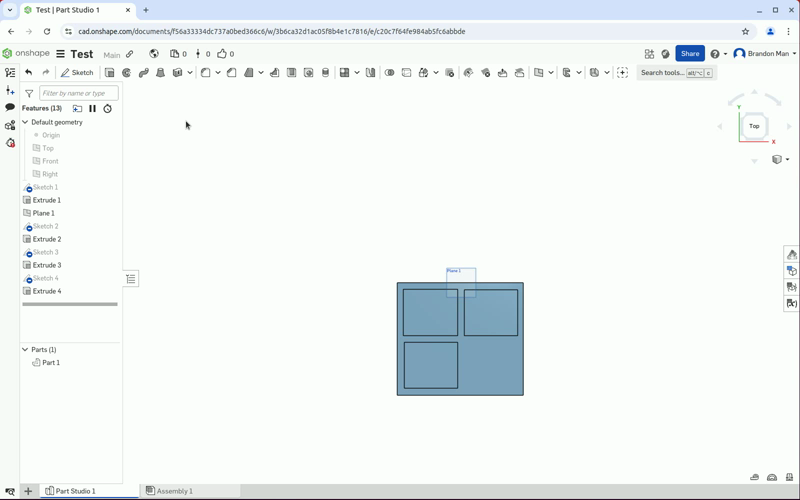
key(shift+h)
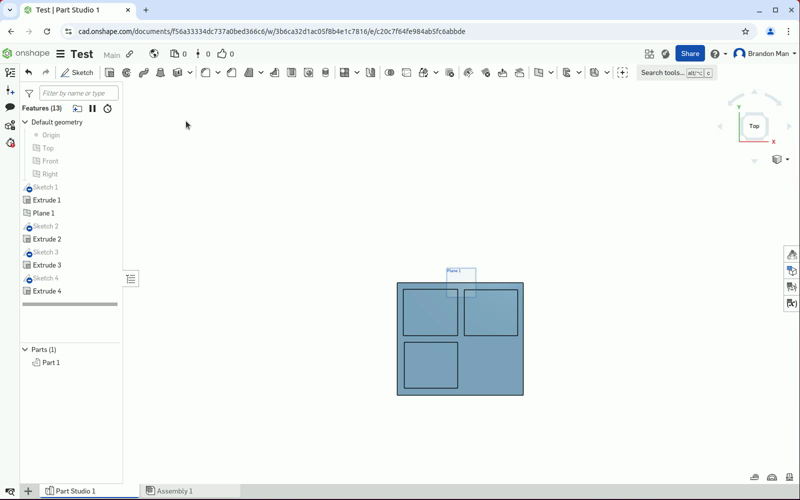
mouse_move(73, 189)
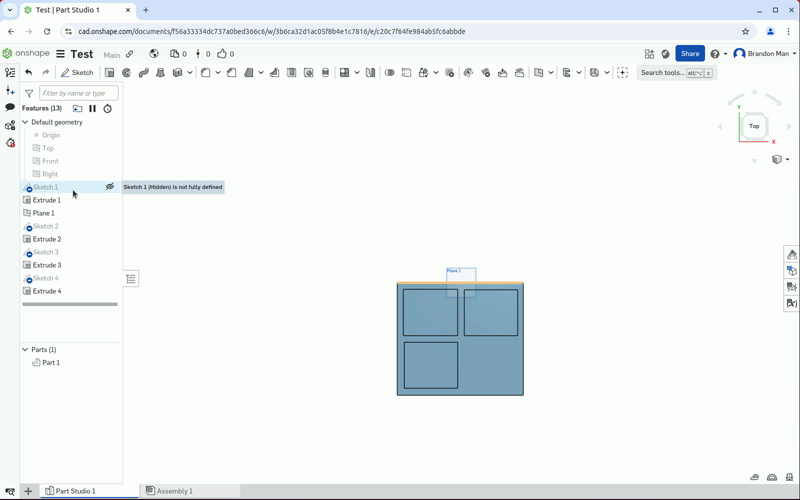
click(73, 189)
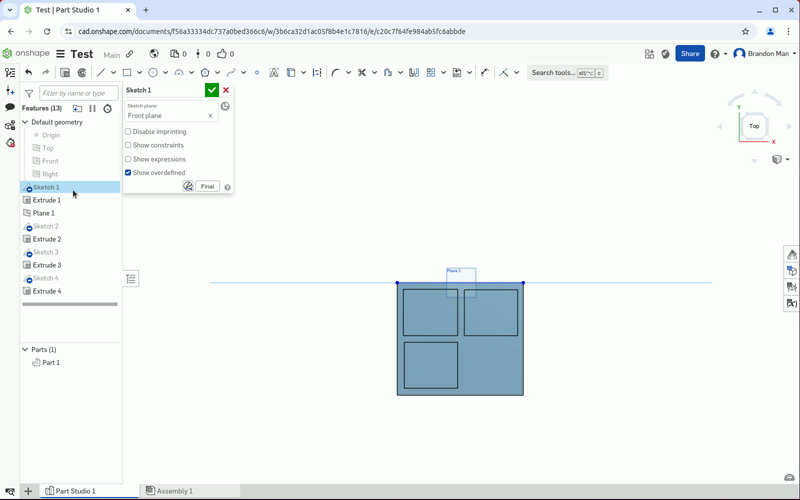
mouse_move(229, 92)
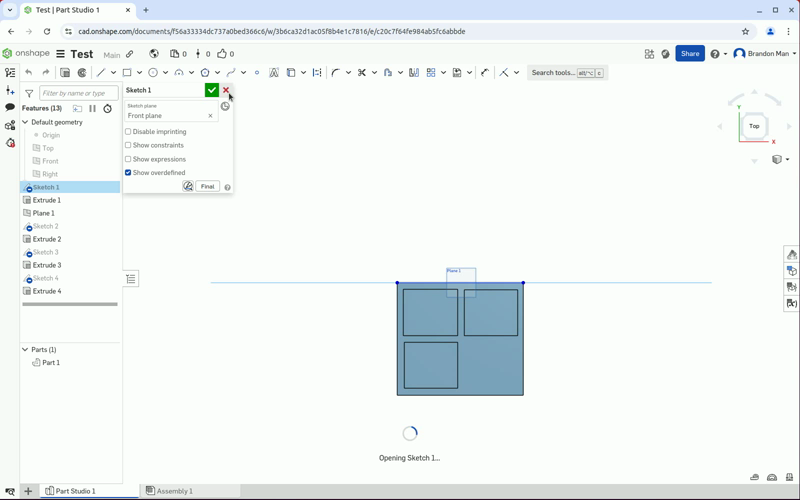
click(229, 92)
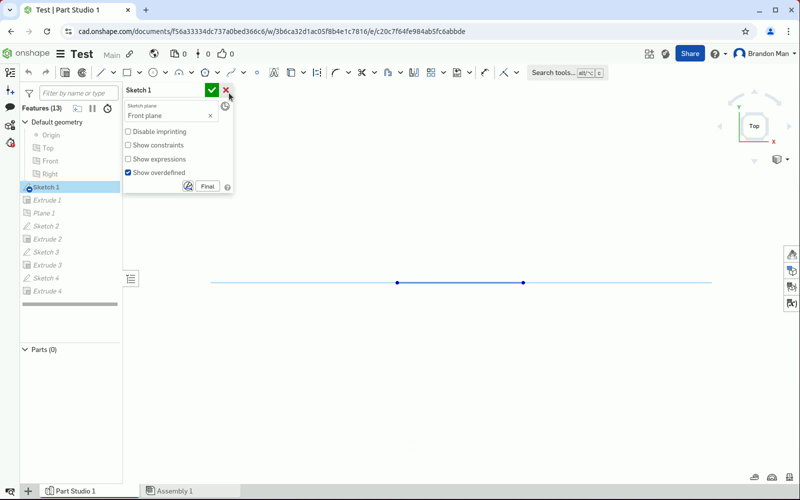
key(shift+s)
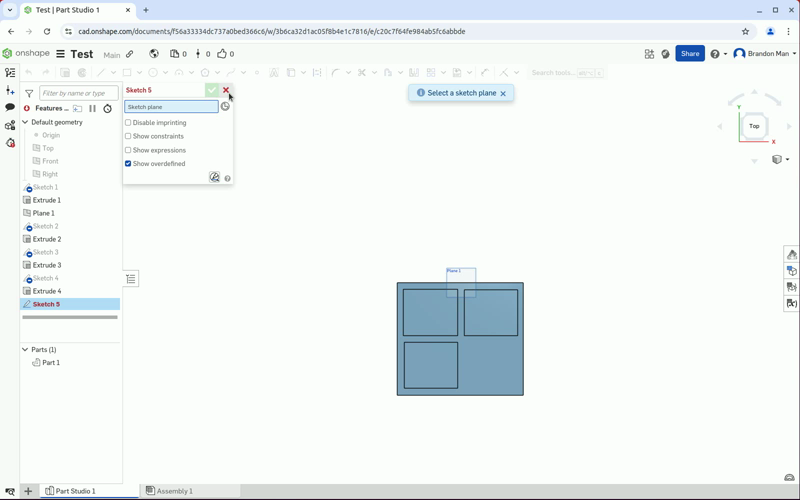
mouse_move(73, 215)
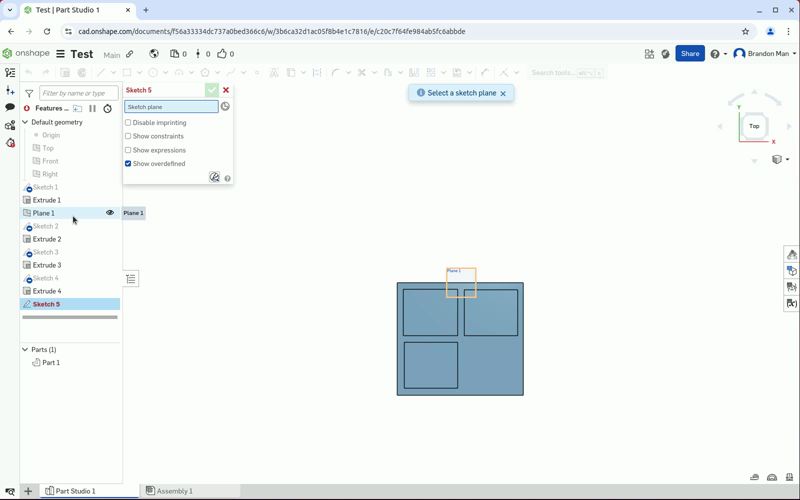
click(73, 215)
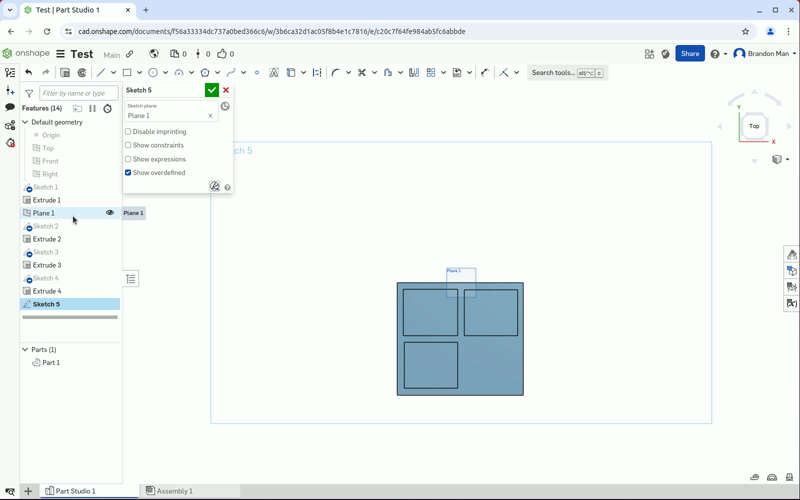
mouse_move(73, 352)
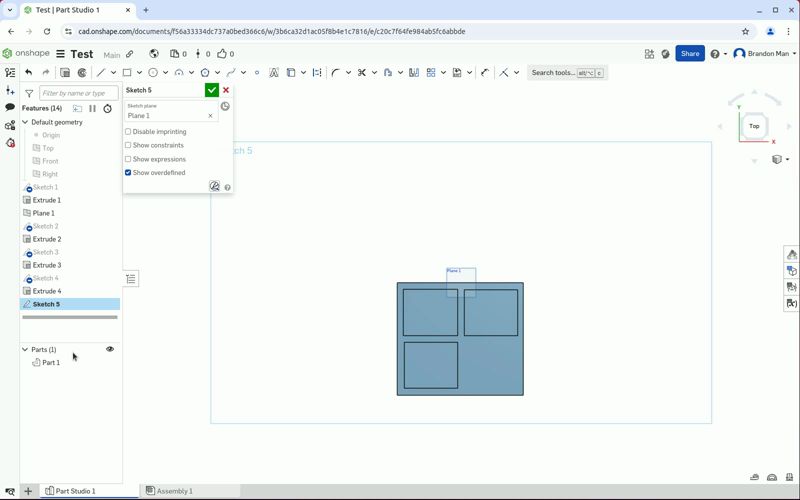
key(y)
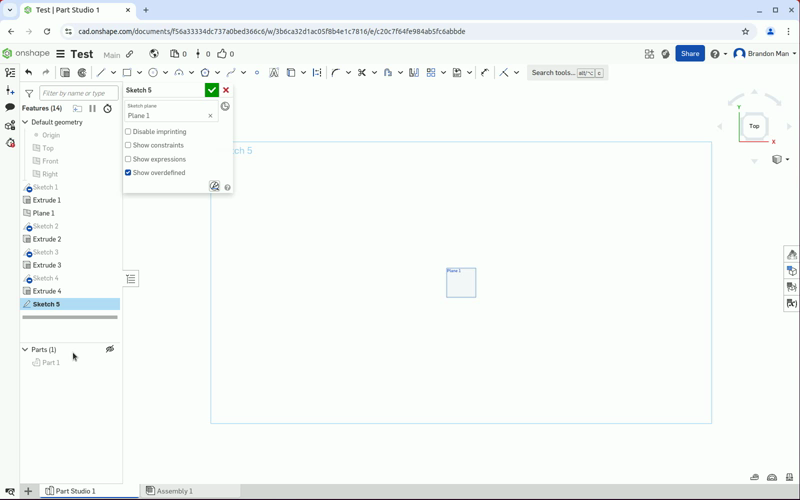
key(l)
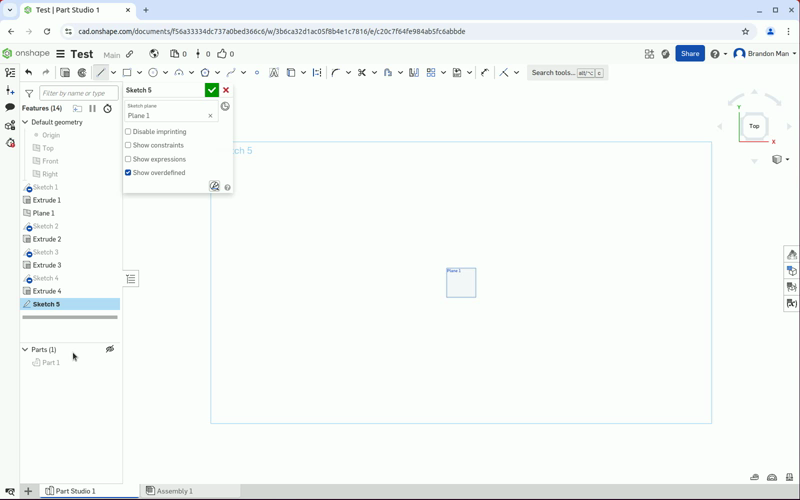
key_down(shift)
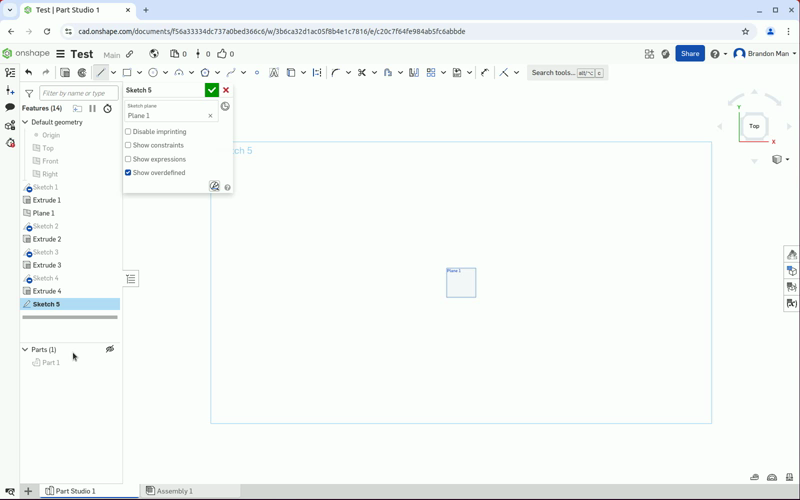
mouse_move(464, 388)
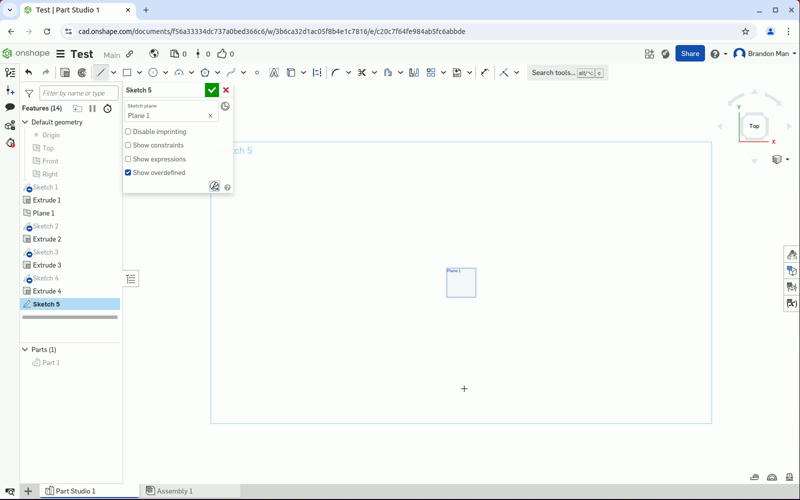
click(464, 388)
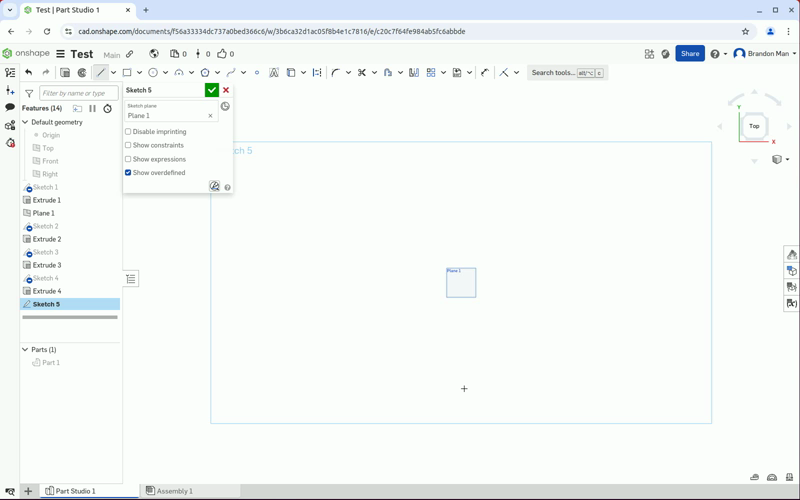
key_up(shift)
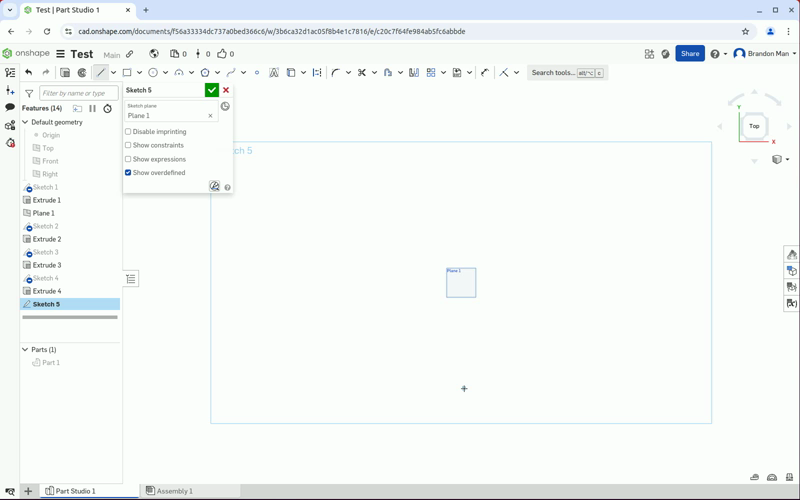
key_down(shift)
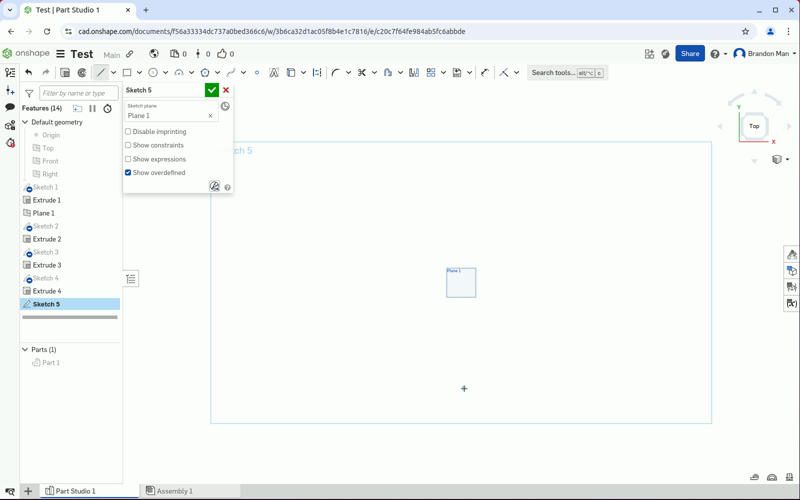
mouse_move(494, 388)
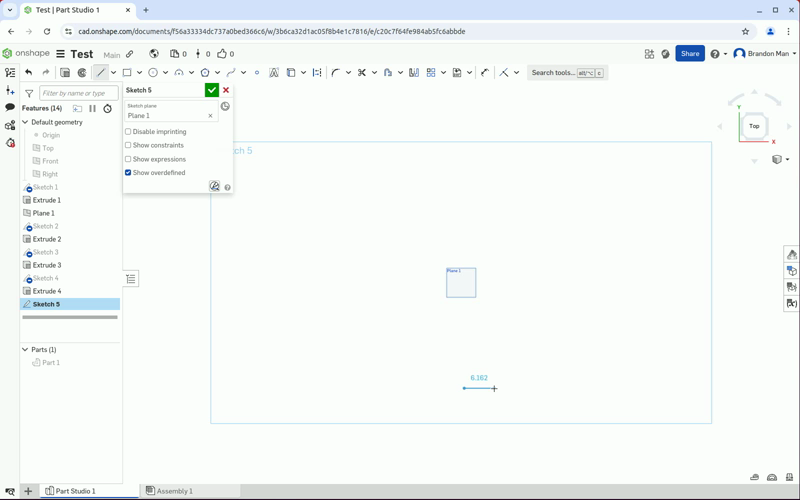
mouse_move(517, 388)
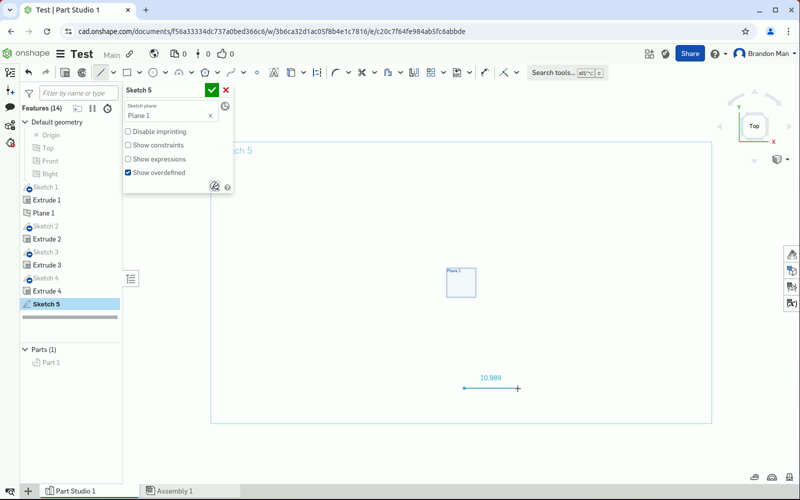
click(517, 388)
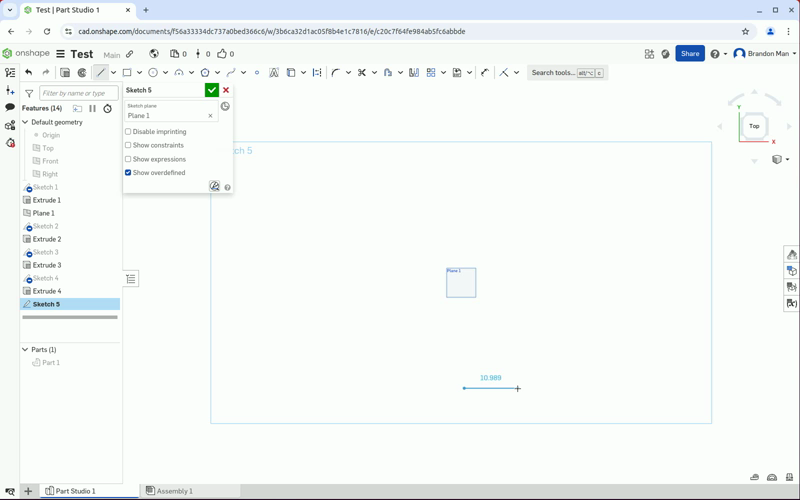
key_up(shift)
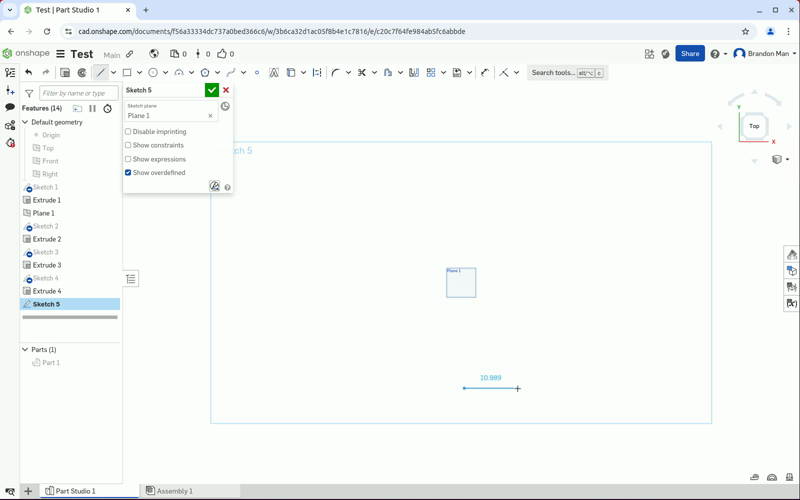
key_down(shift)
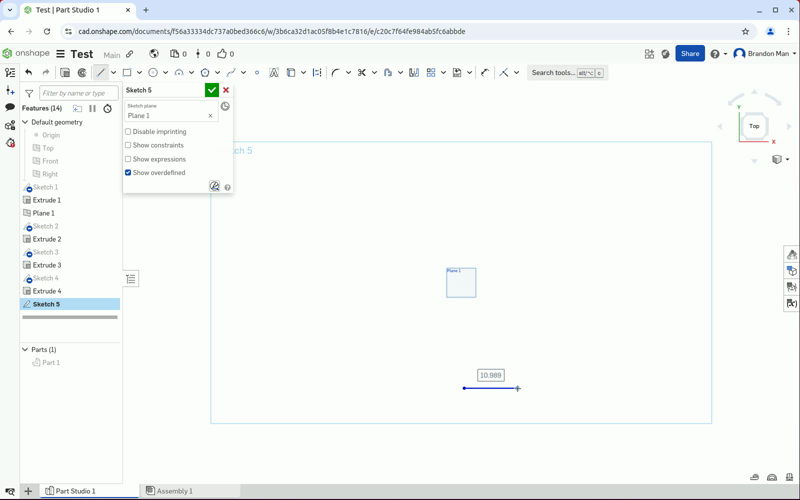
mouse_move(547, 388)
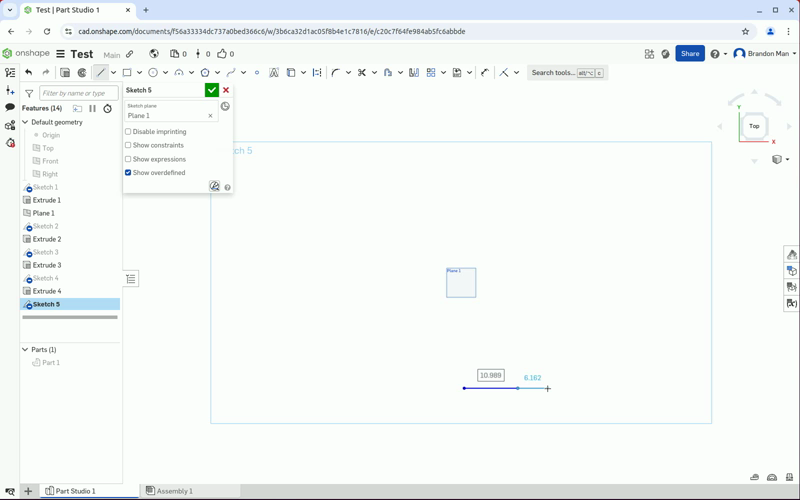
mouse_move(517, 342)
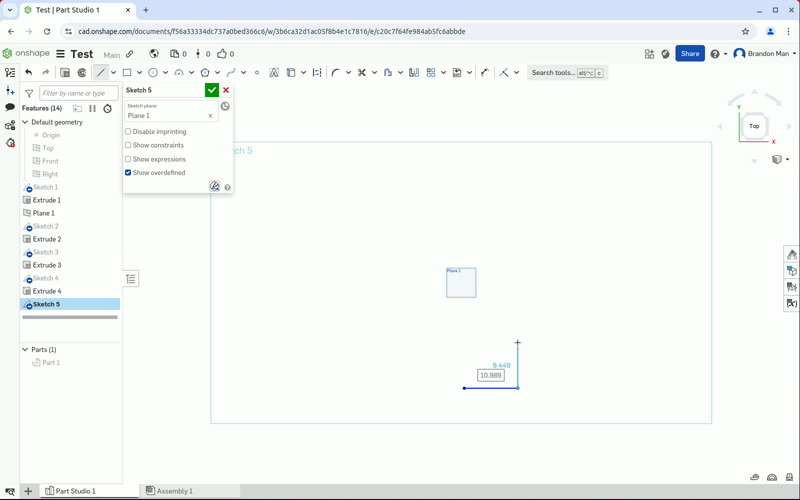
click(517, 342)
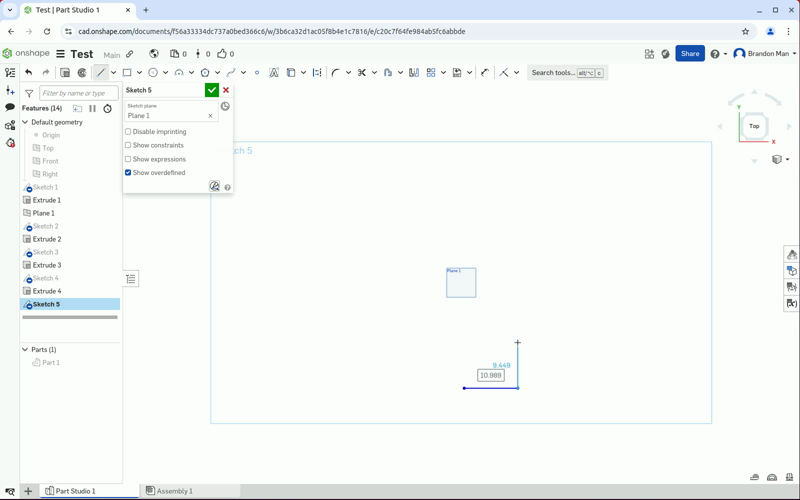
key_up(shift)
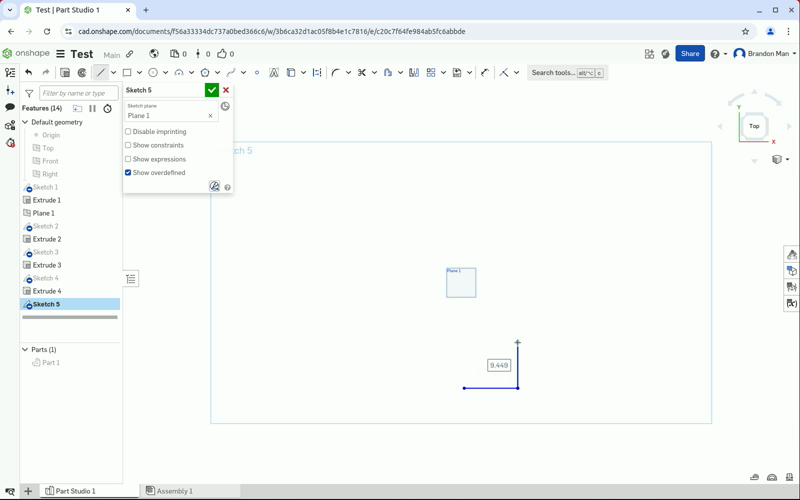
key_down(shift)
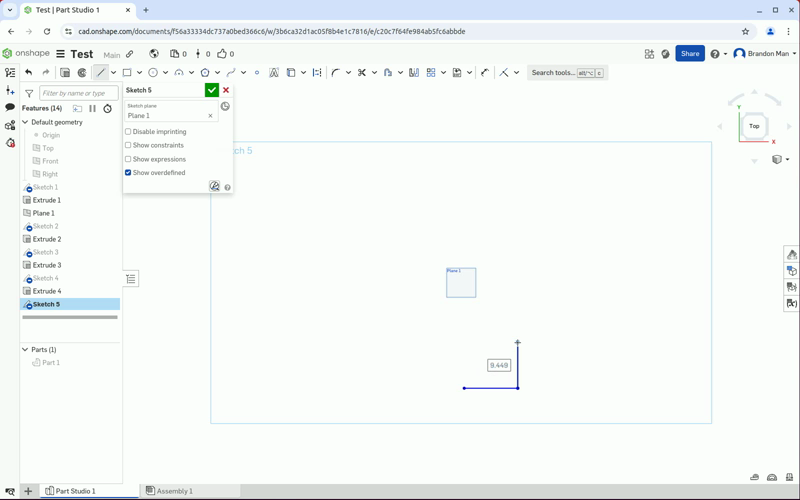
mouse_move(547, 342)
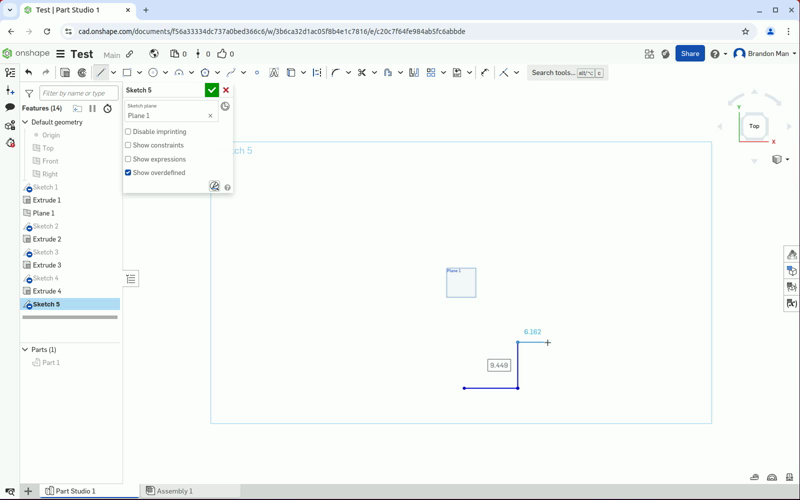
mouse_move(464, 342)
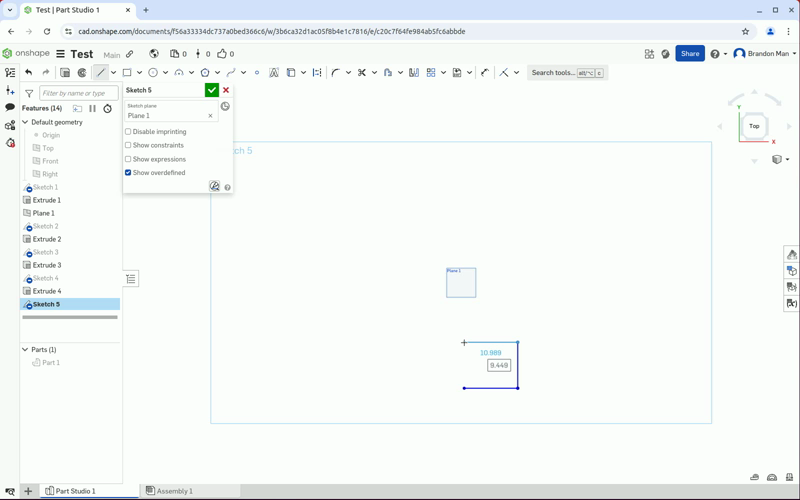
click(464, 342)
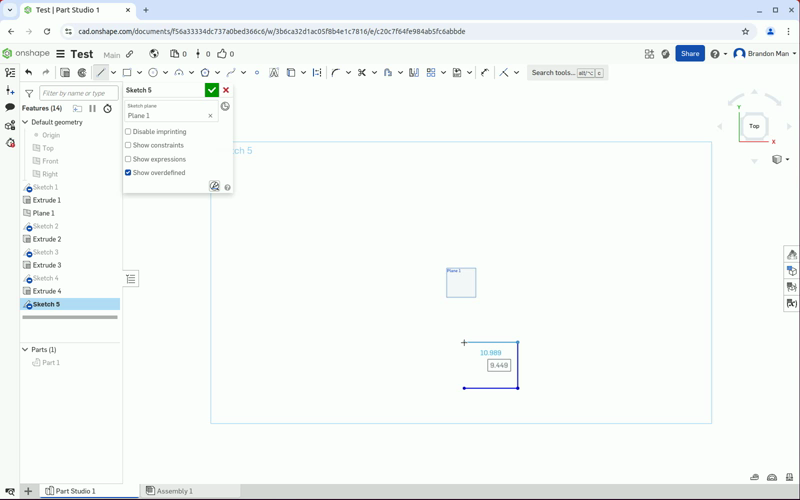
key_up(shift)
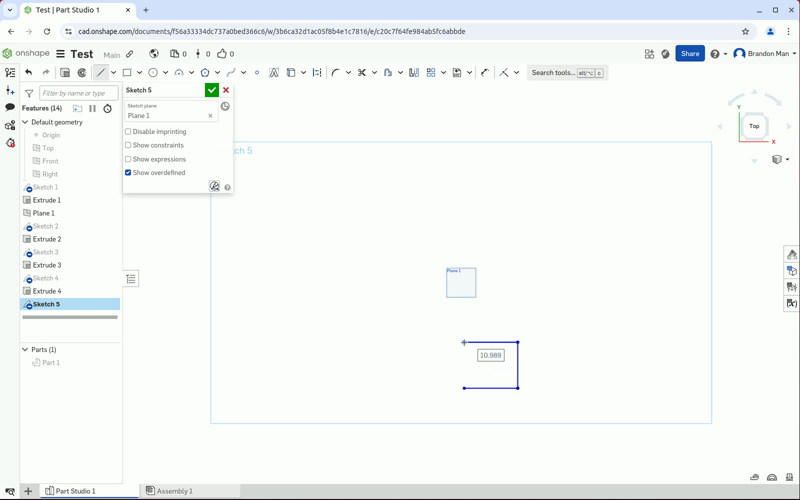
mouse_move(494, 342)
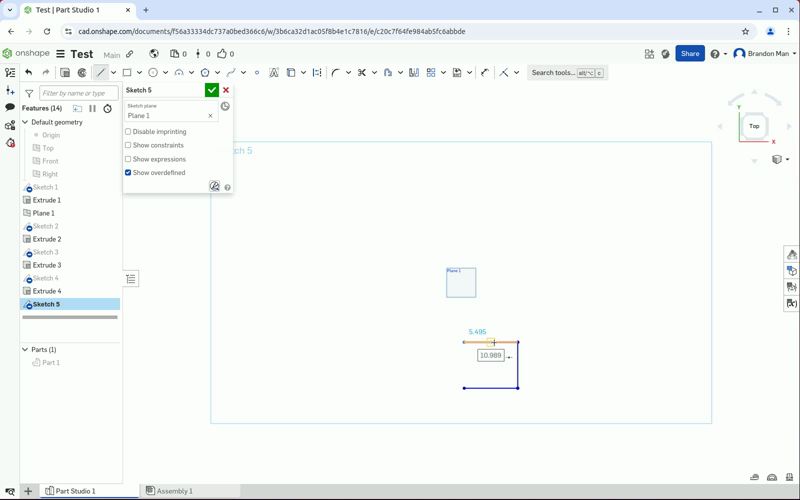
key_down(shift)
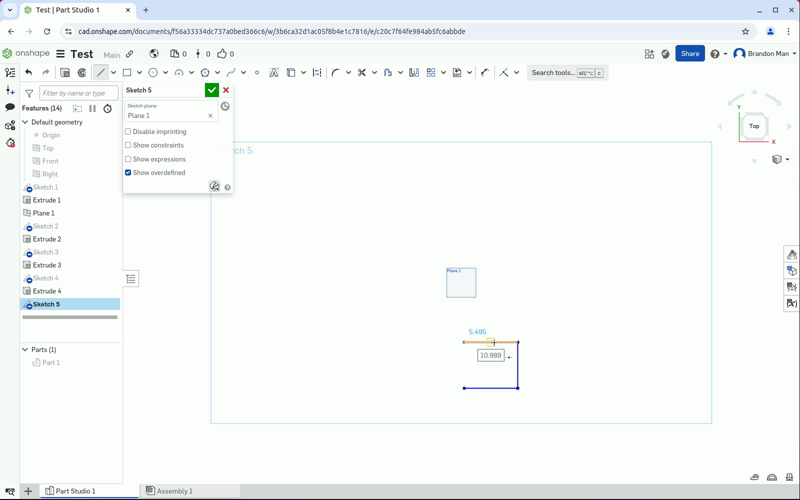
mouse_move(464, 388)
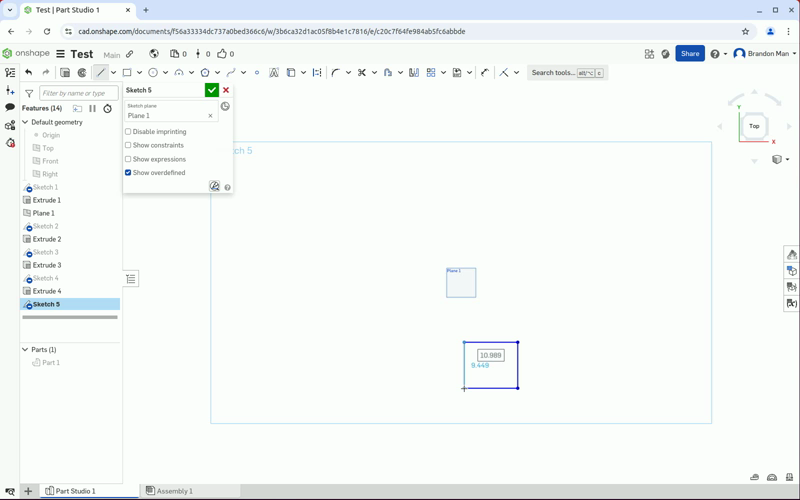
key_up(shift)
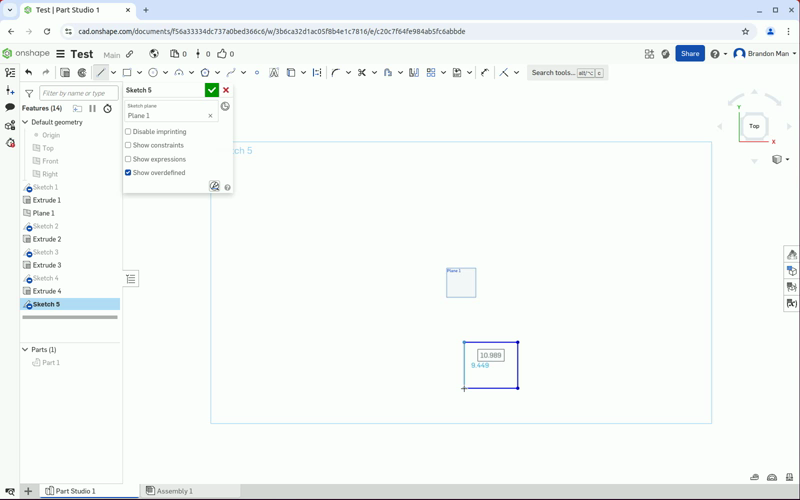
click(464, 388)
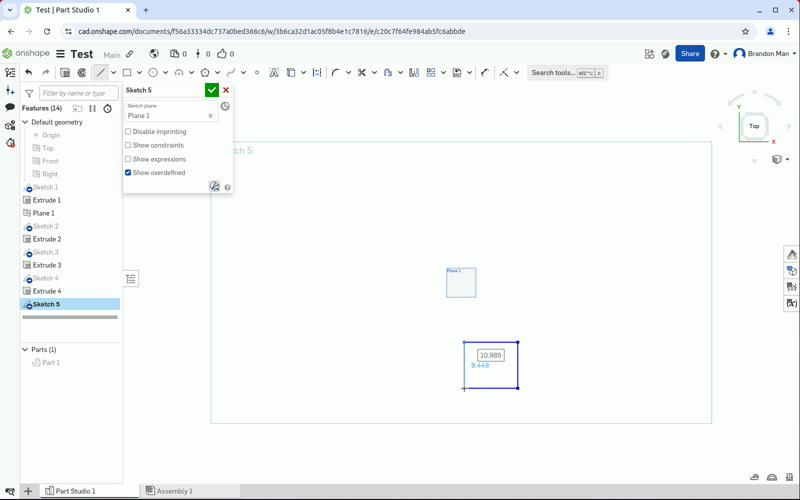
key(esc)
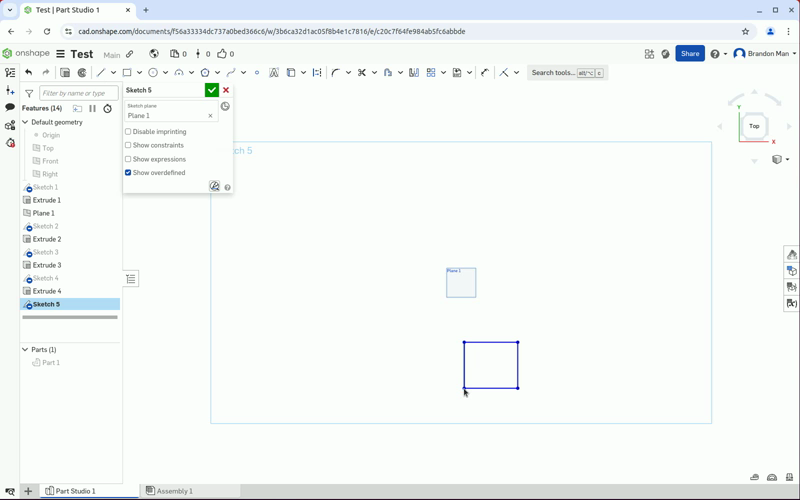
mouse_move(480, 355)
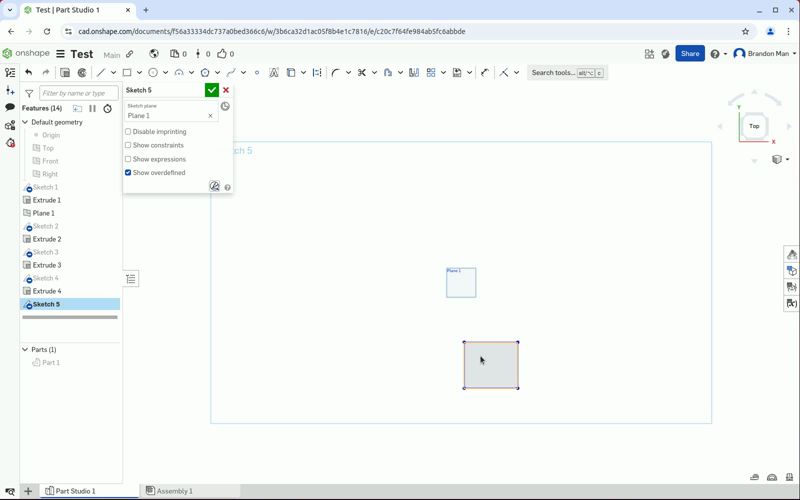
click(480, 355)
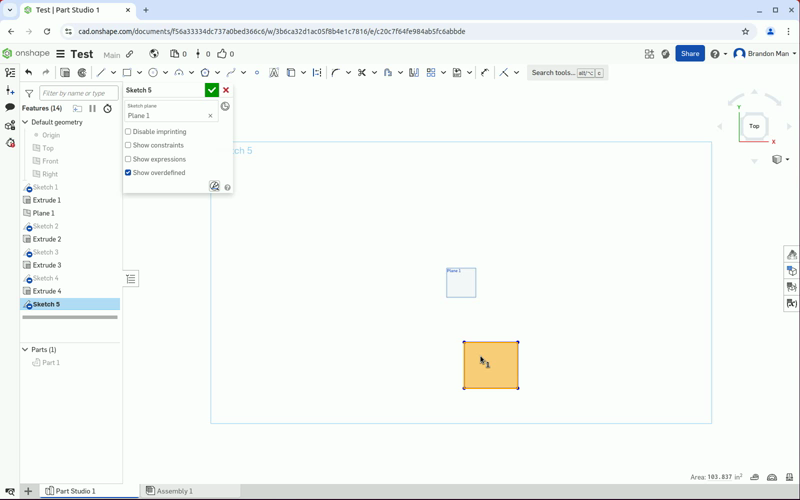
mouse_move(73, 352)
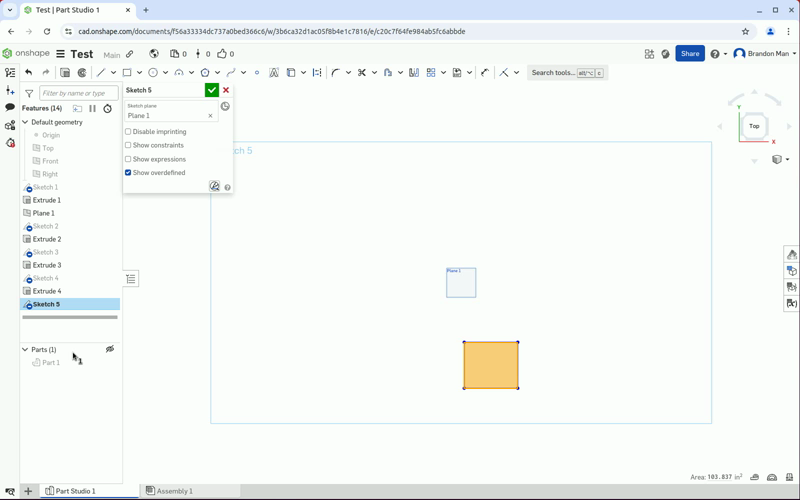
key(shift+y)
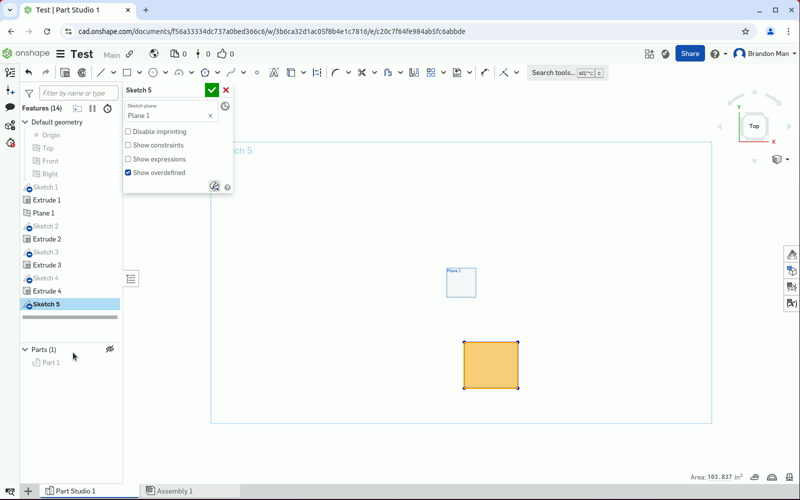
key(shift+e)
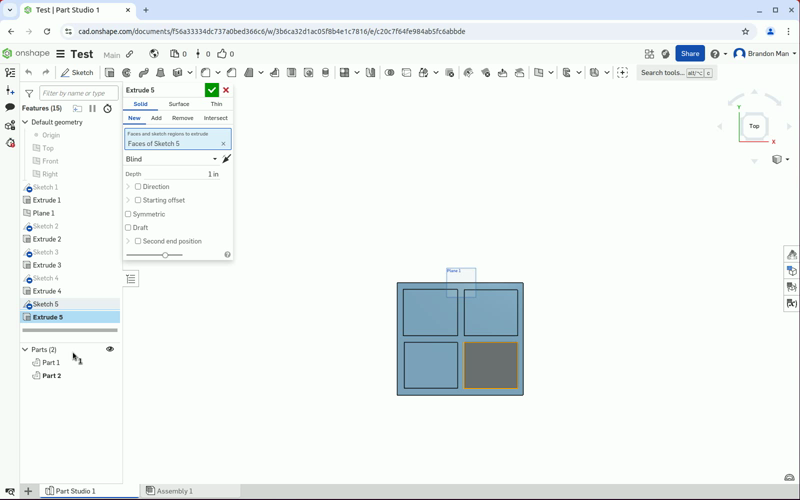
mouse_move(143, 106)
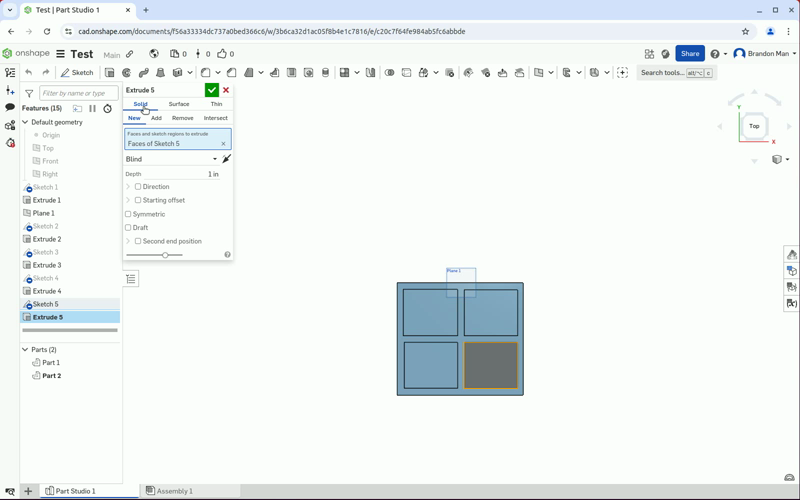
click(143, 106)
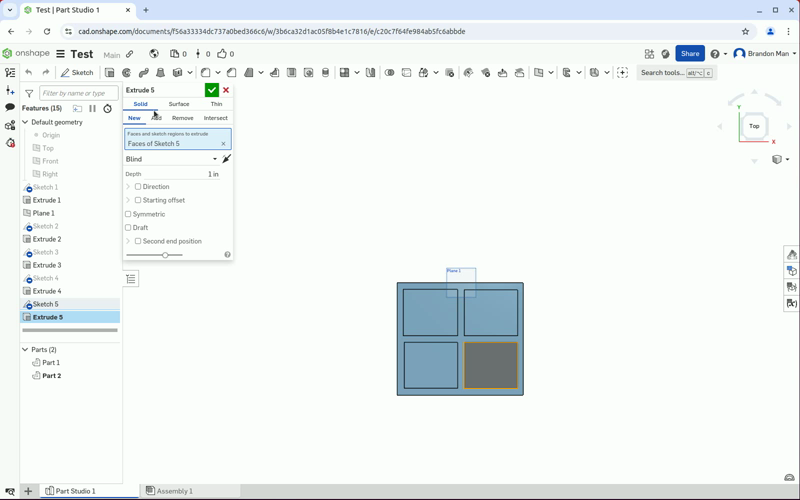
mouse_move(186, 120)
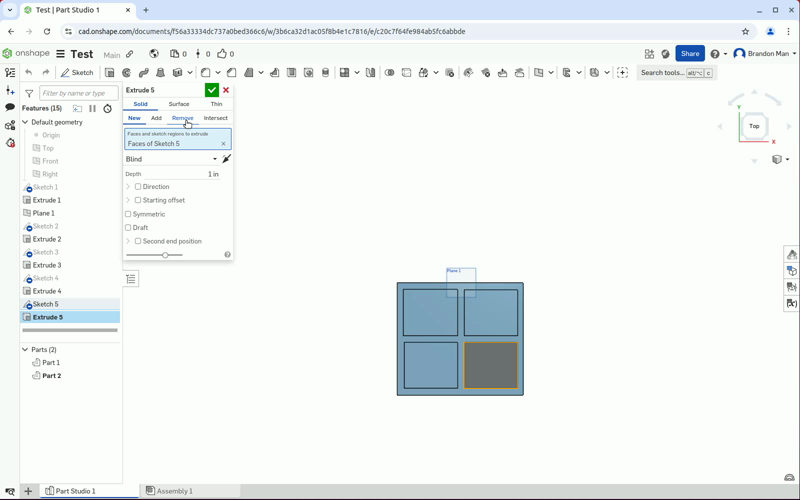
click(186, 120)
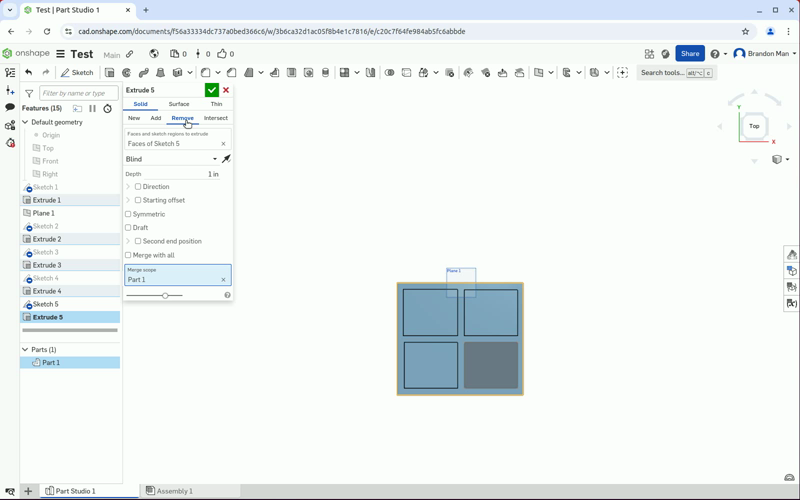
key(tab, 4)
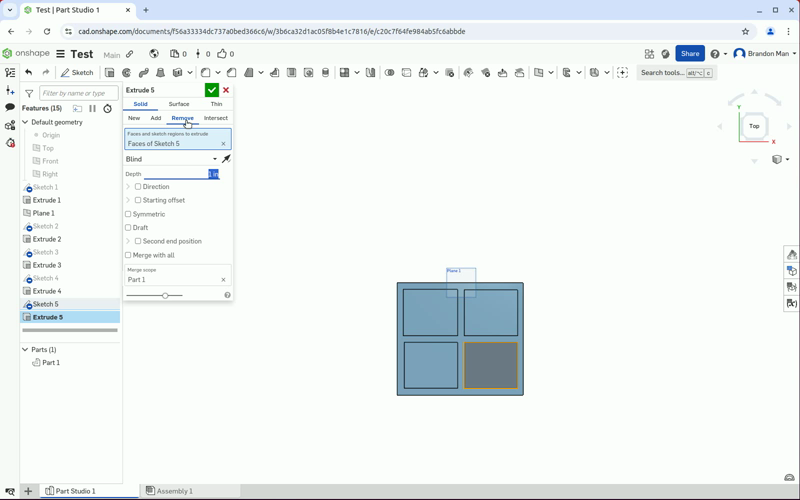
text(30.811)
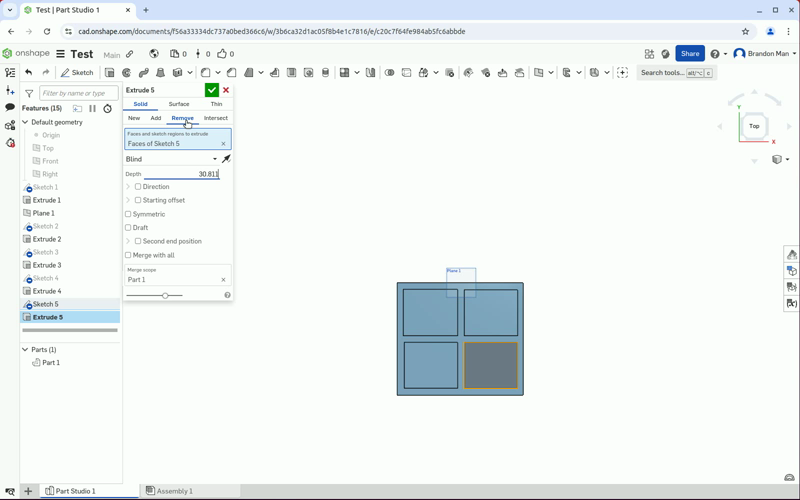
key(tab, 6)
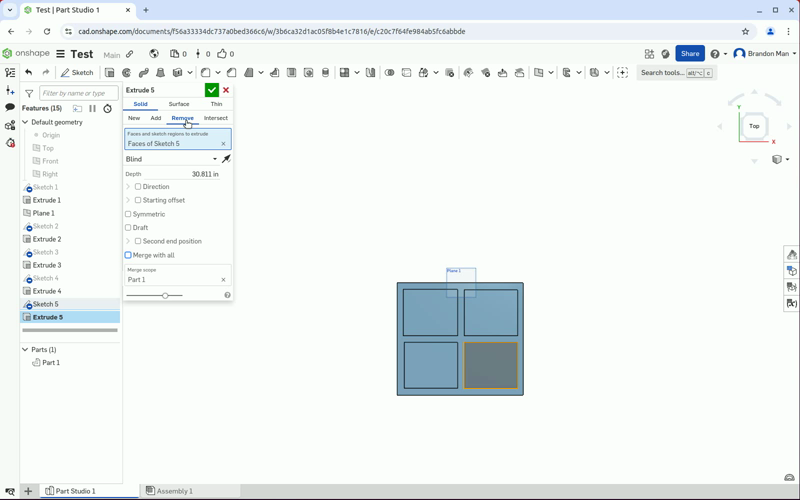
key(space)
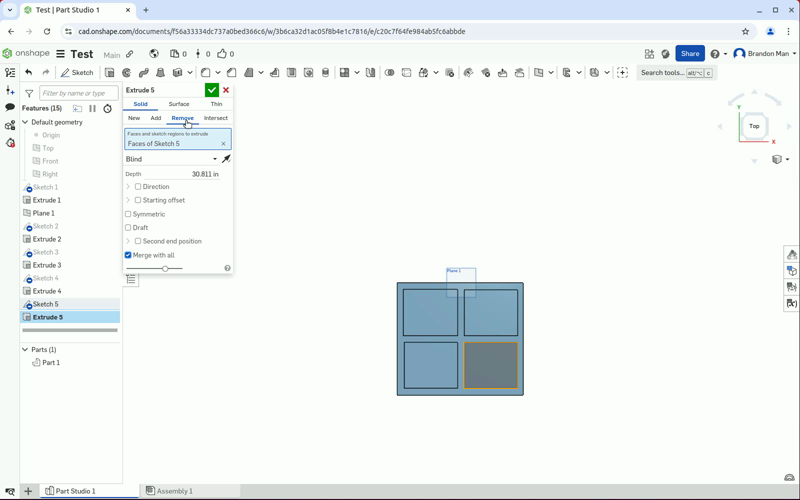
key(enter)
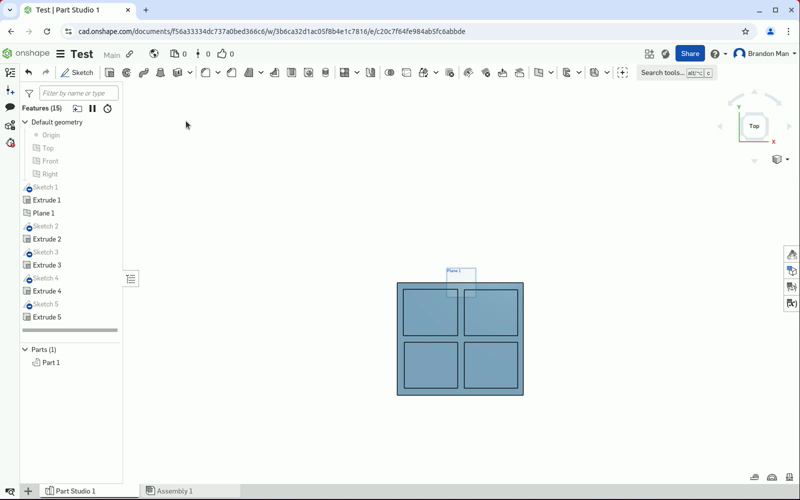
key(shift+h)
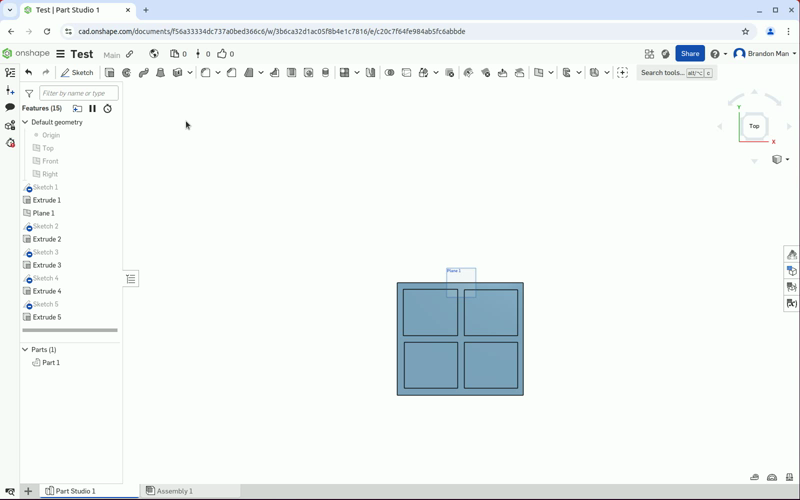
key(shift+h)
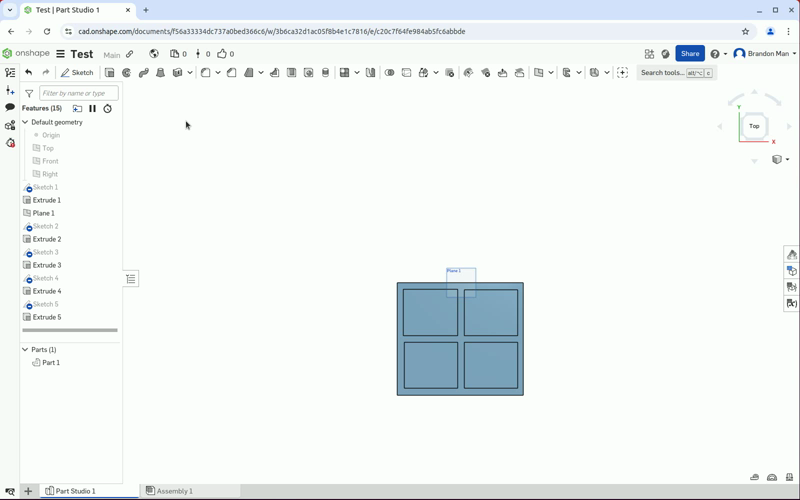
key(shift+7)
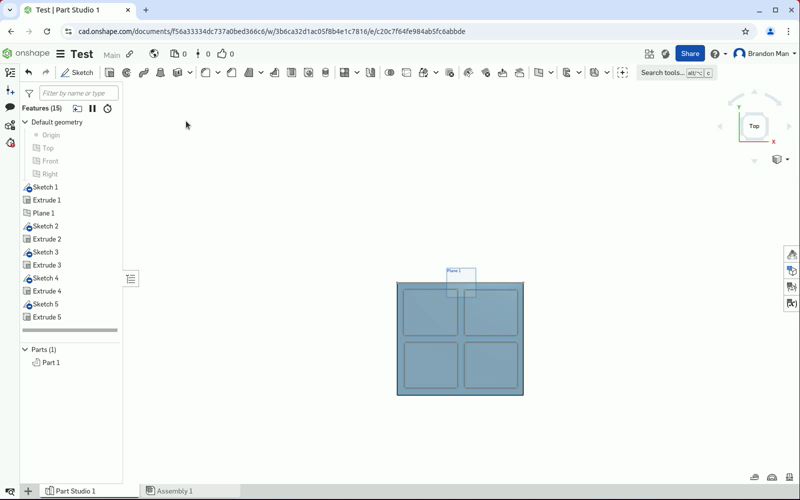
key(up, 3)
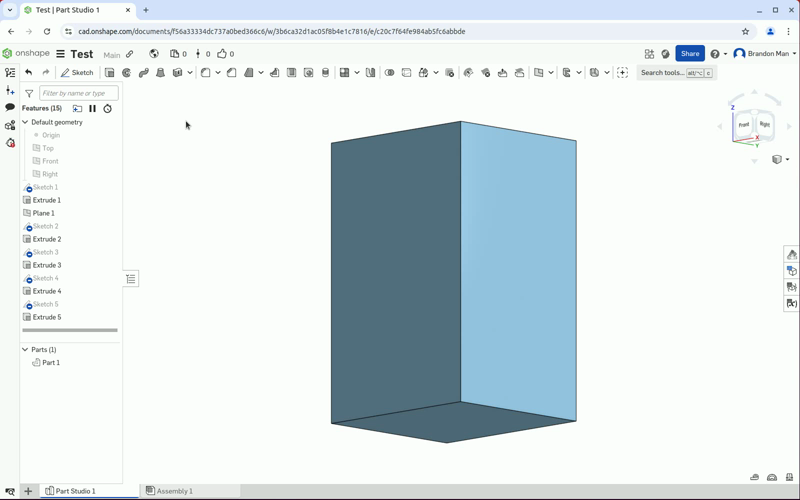
key(left, 3)
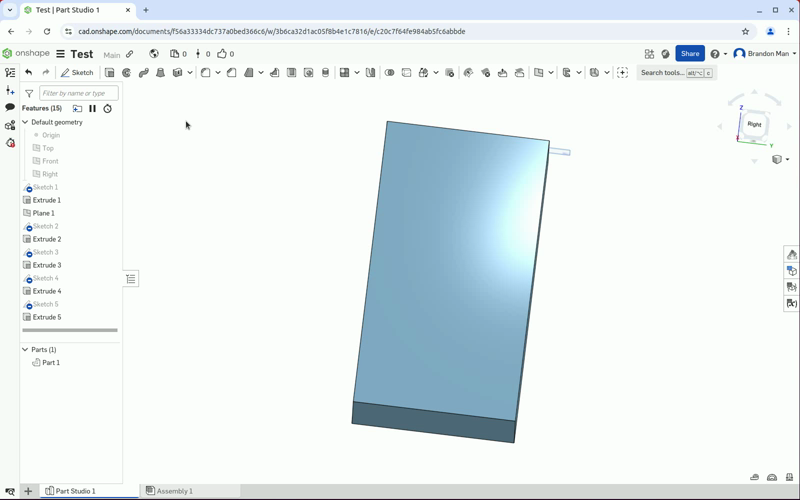
key(right, 3)
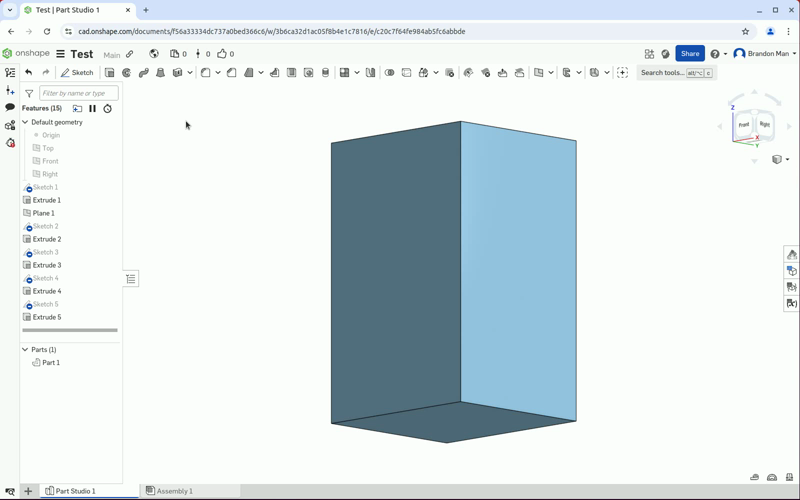
key(down, 3)
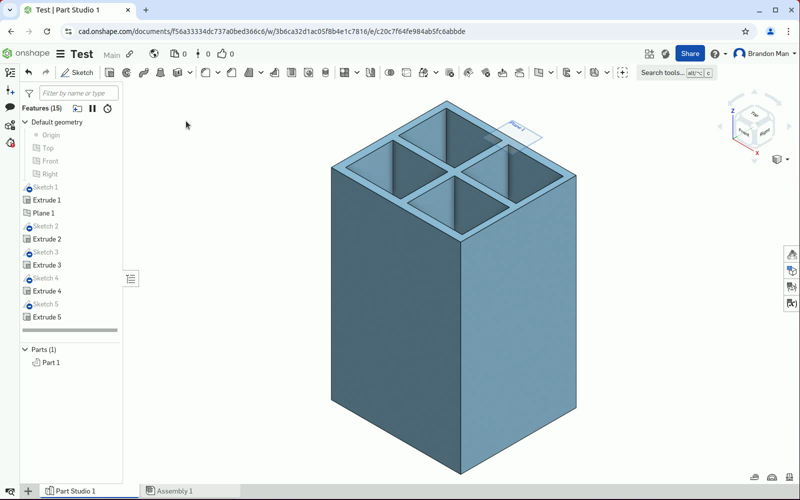
mouse_move(73, 189)
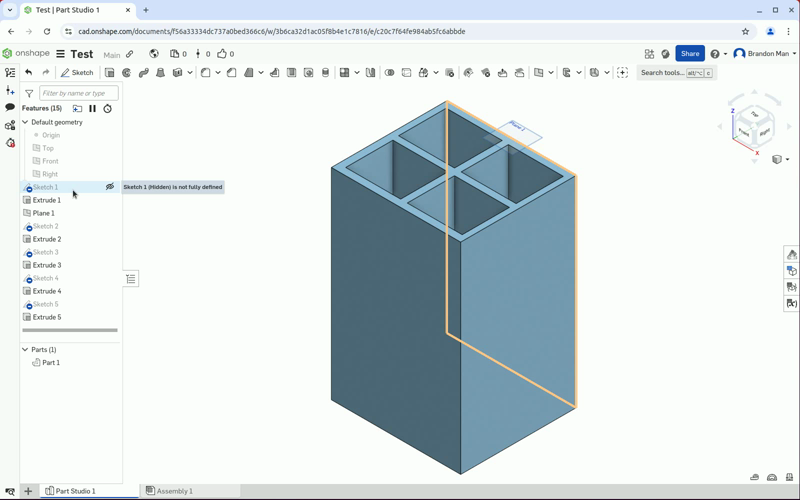
click(73, 189)